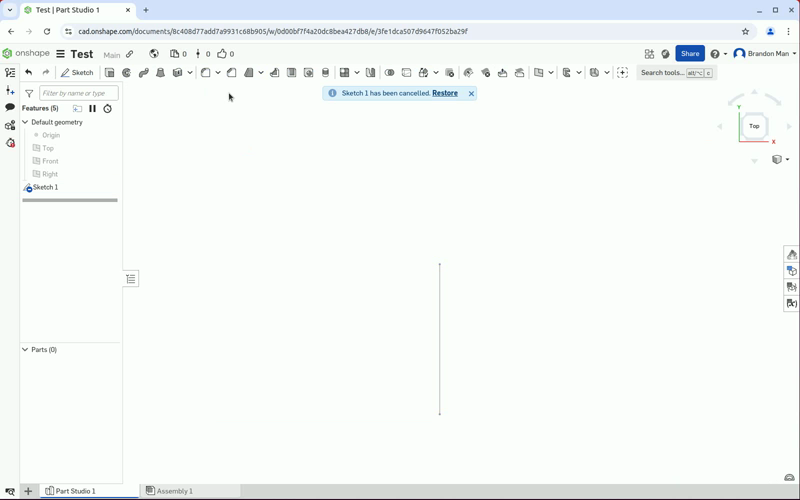
key(shift+h)
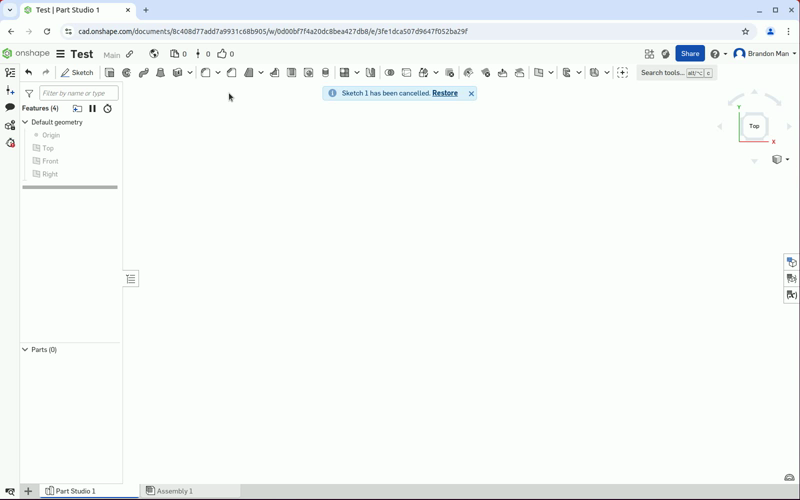
mouse_move(73, 352)
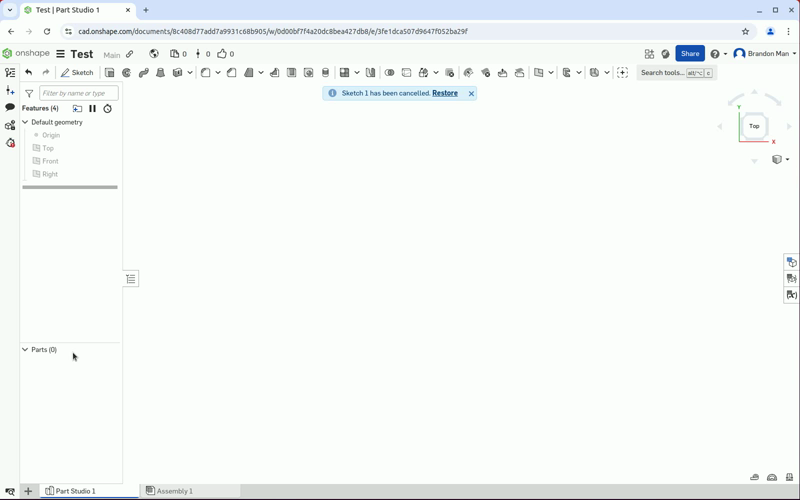
key(y)
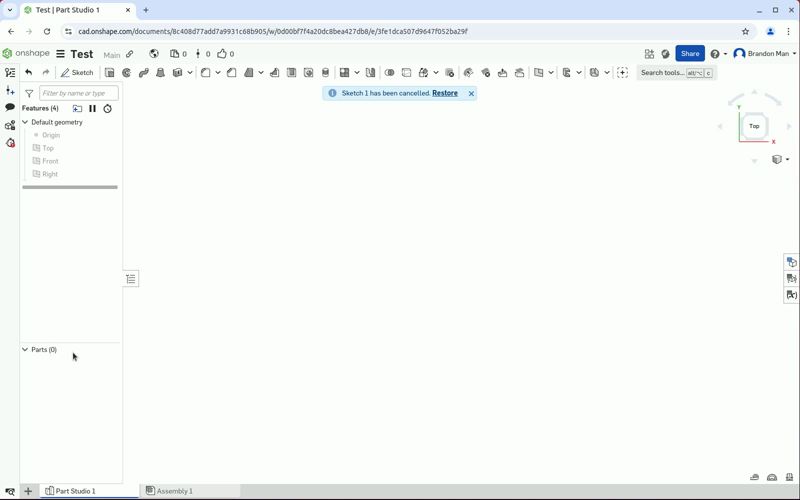
key(shift+p)
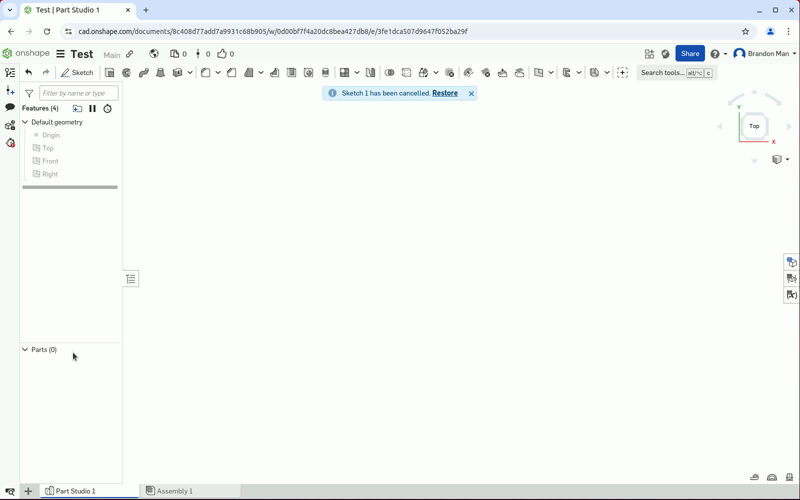
key(space)
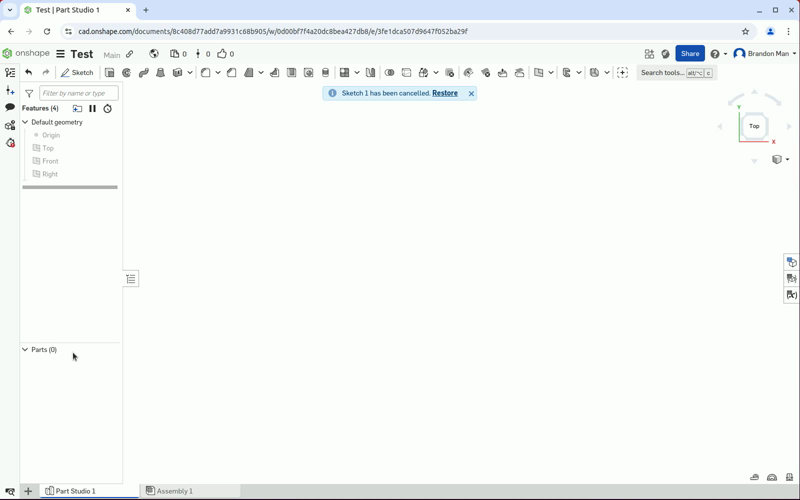
key_down(shift)
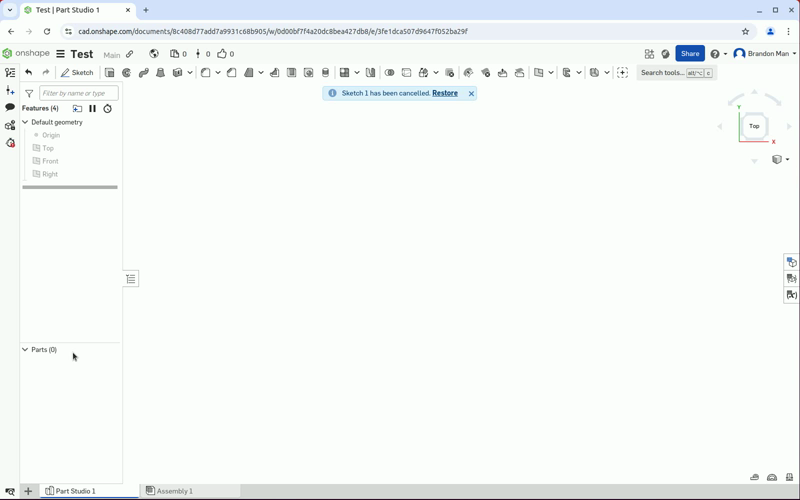
key(up)
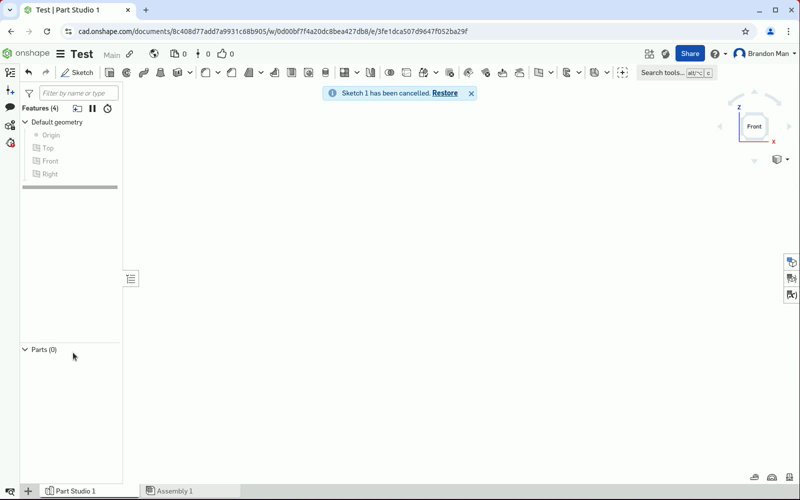
key_up(shift)
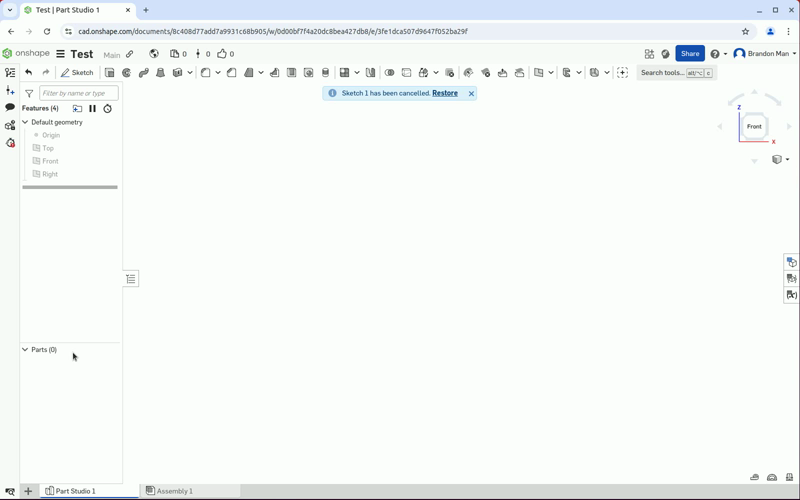
mouse_move(73, 352)
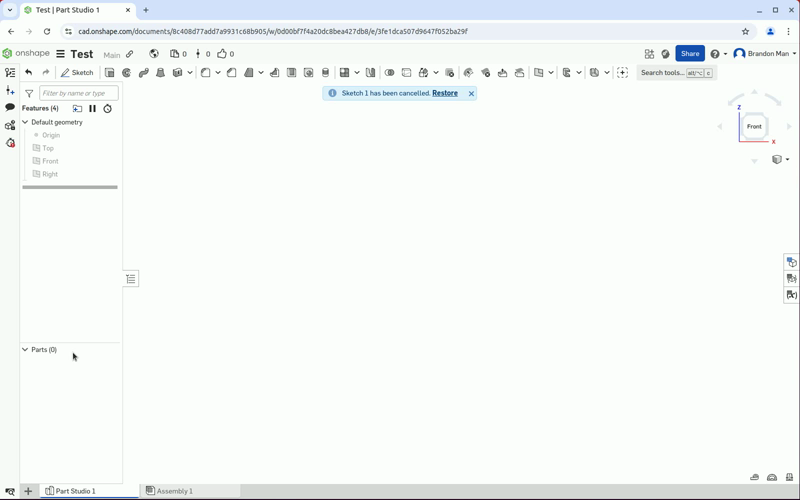
key(shift+y)
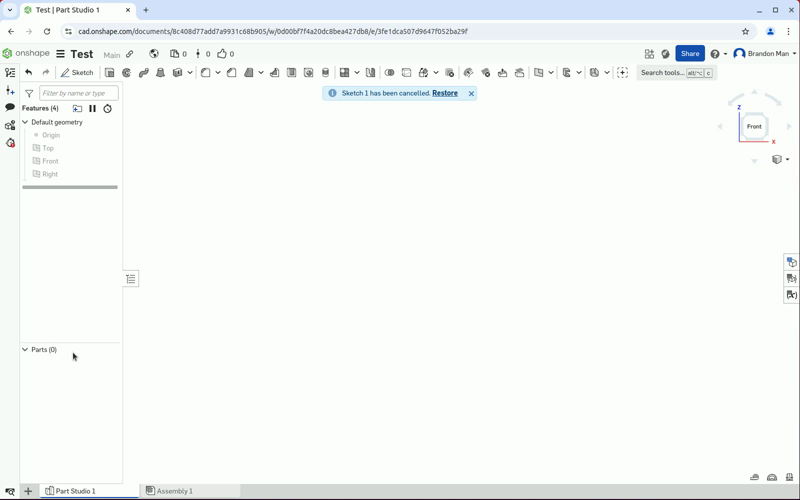
key(shift+s)
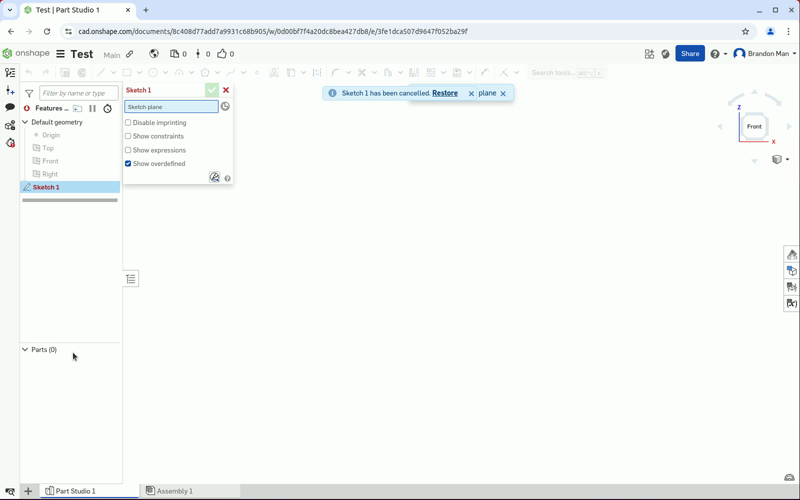
mouse_move(73, 163)
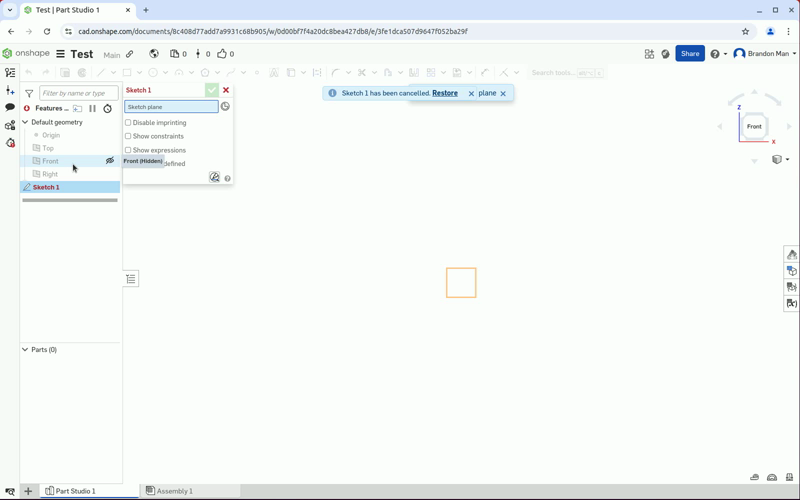
click(73, 163)
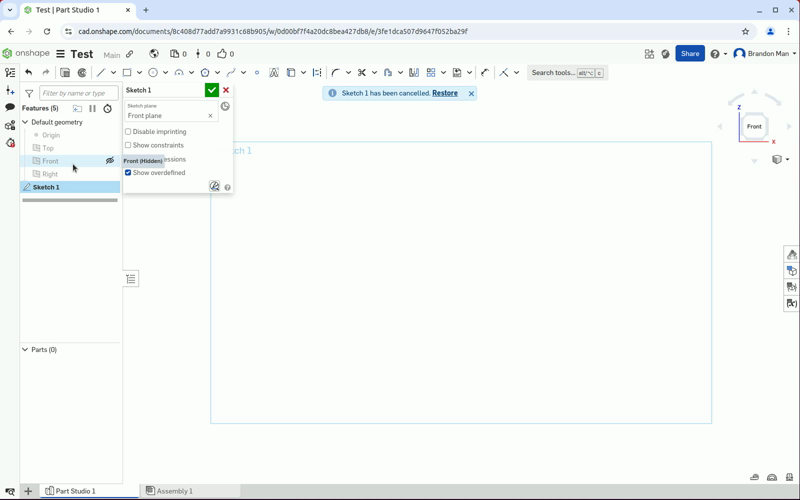
mouse_move(73, 352)
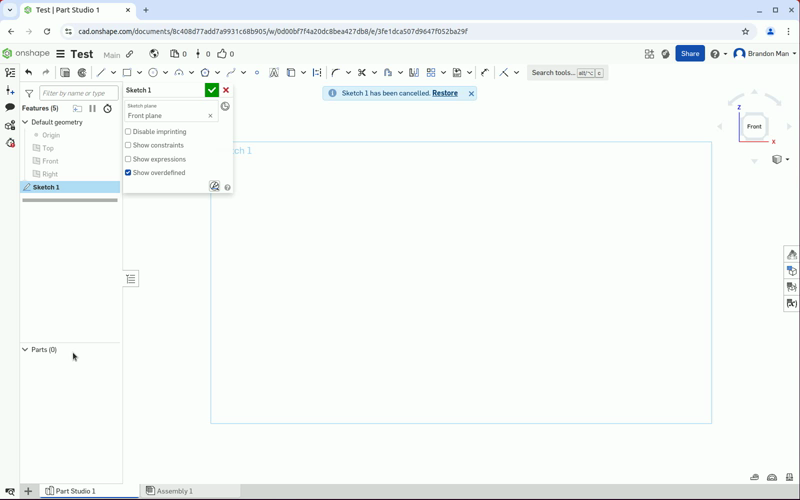
key(y)
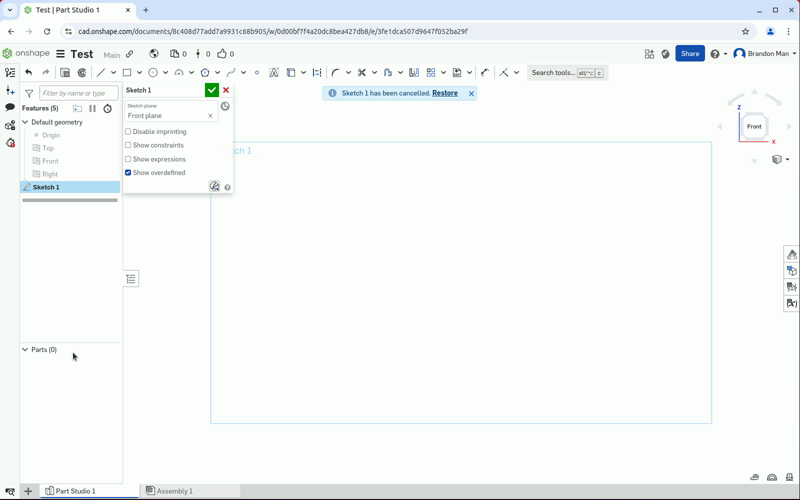
key(l)
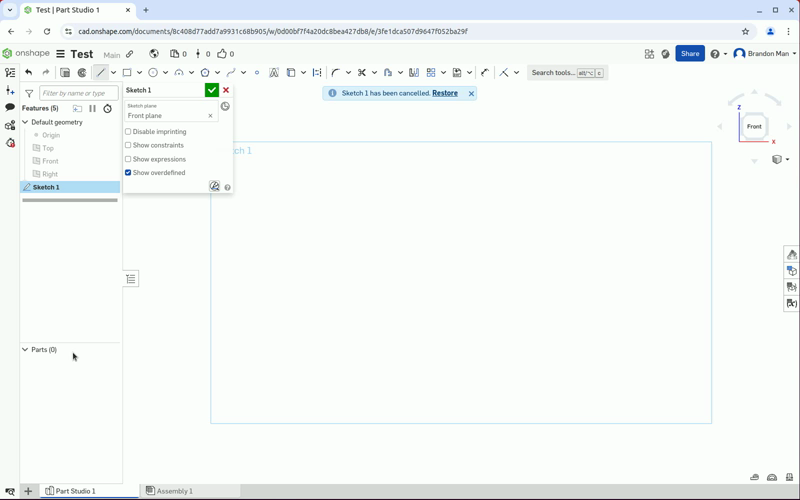
key_down(shift)
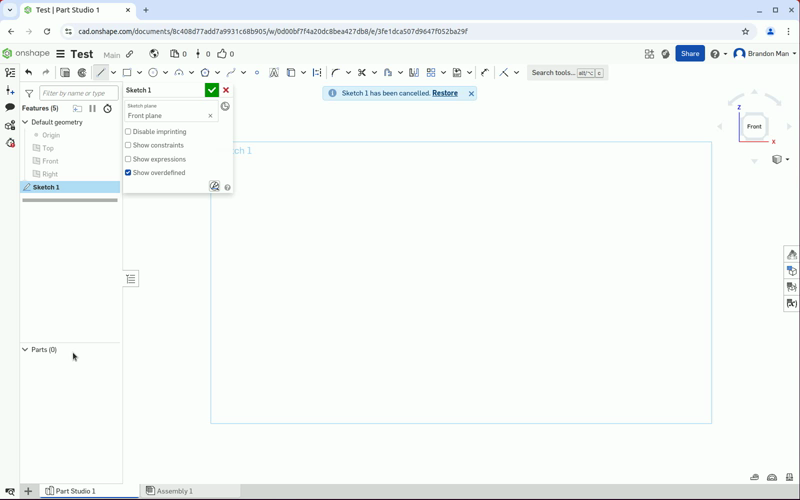
mouse_move(348, 213)
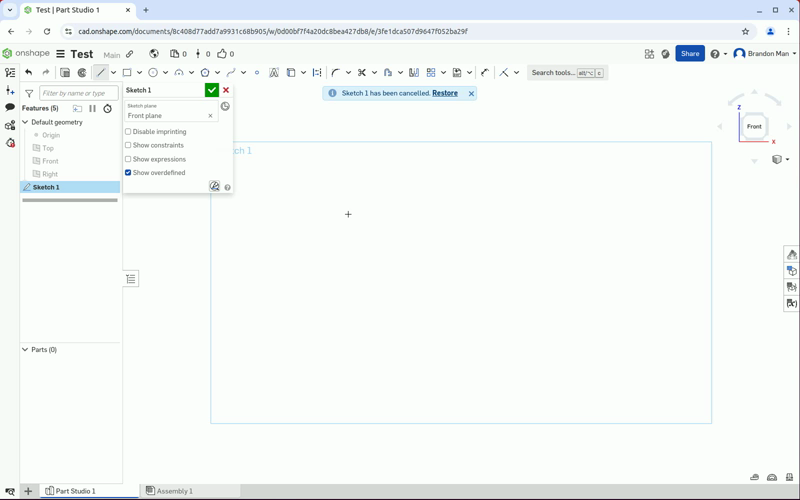
click(348, 213)
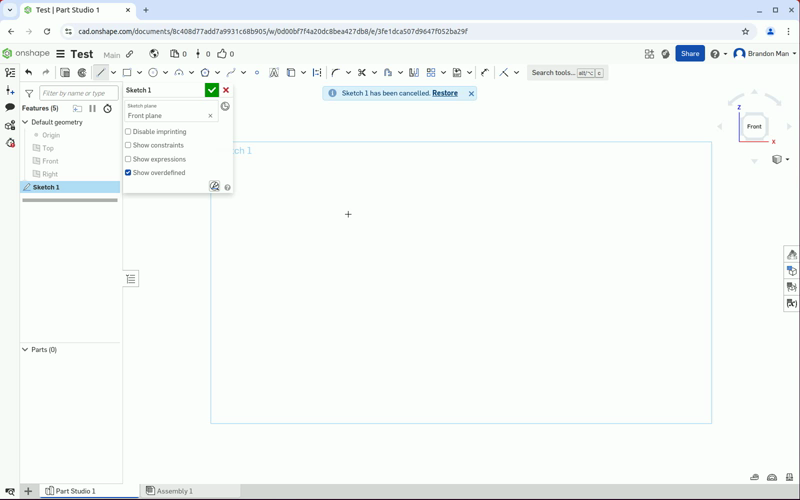
key_up(shift)
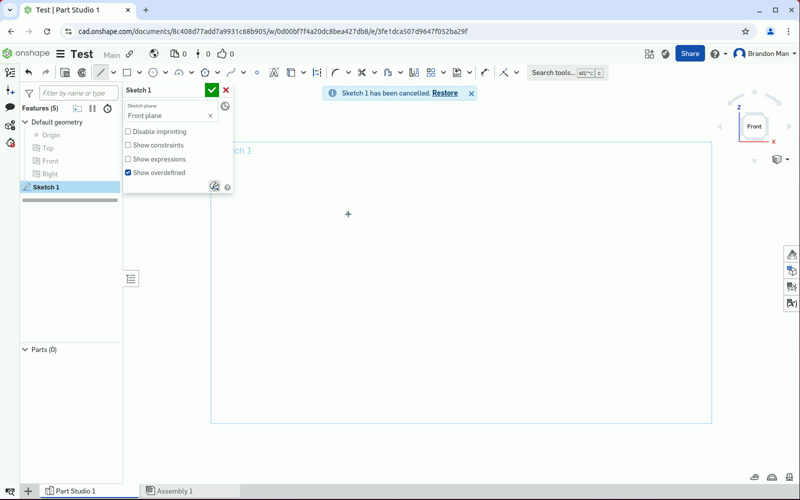
key_down(shift)
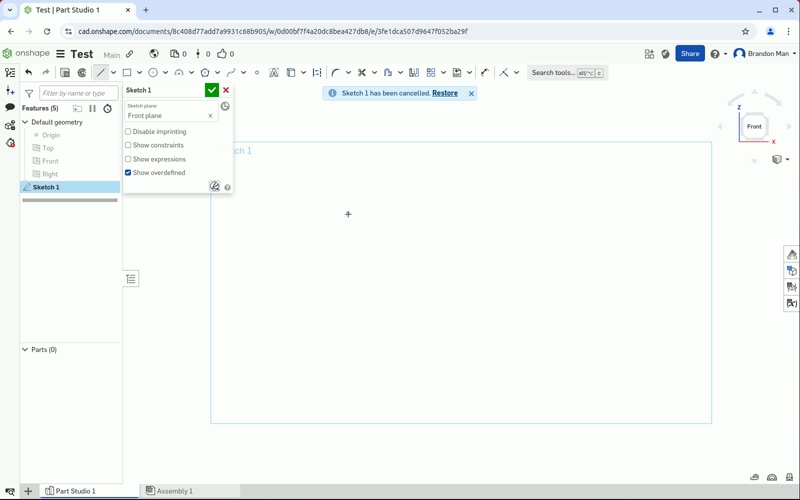
mouse_move(510, 213)
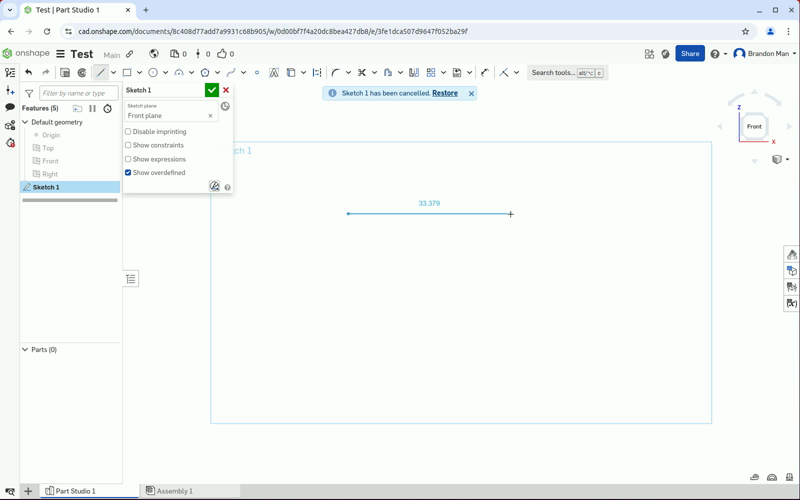
click(510, 213)
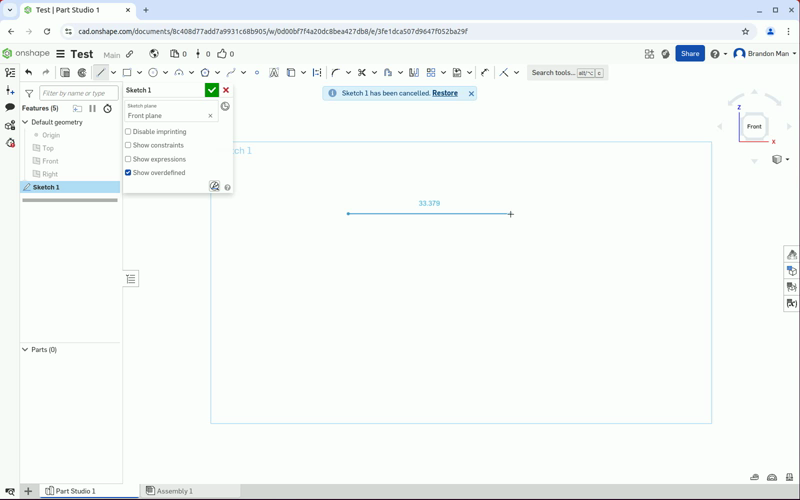
key_up(shift)
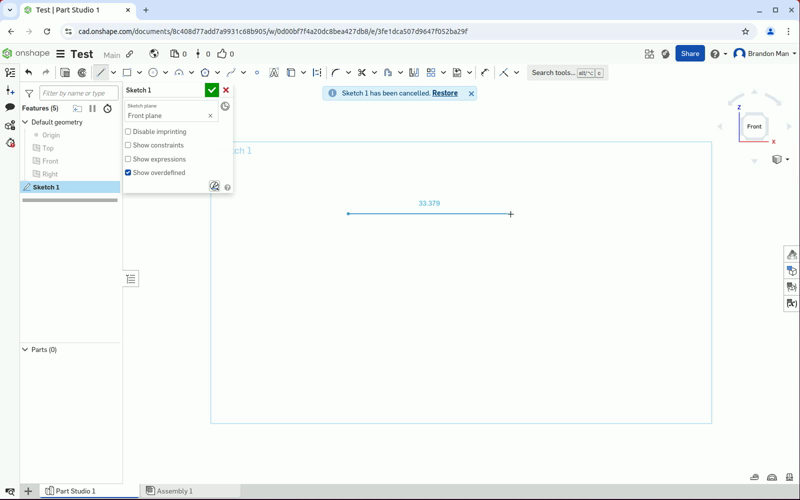
key_down(shift)
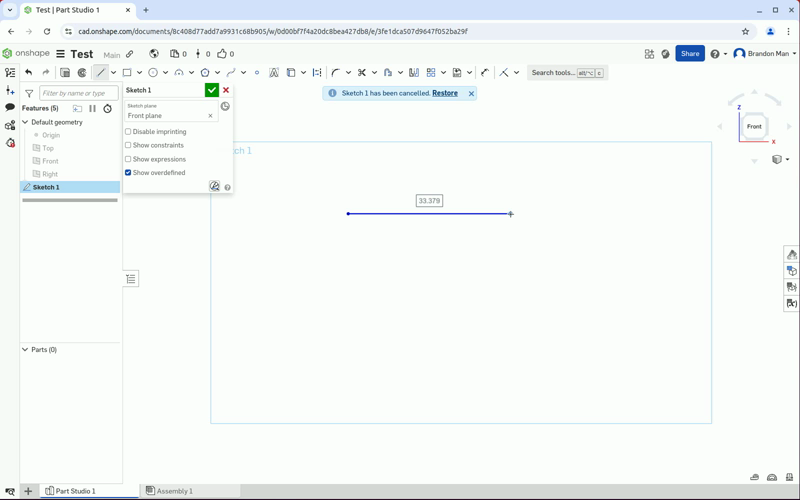
mouse_move(540, 213)
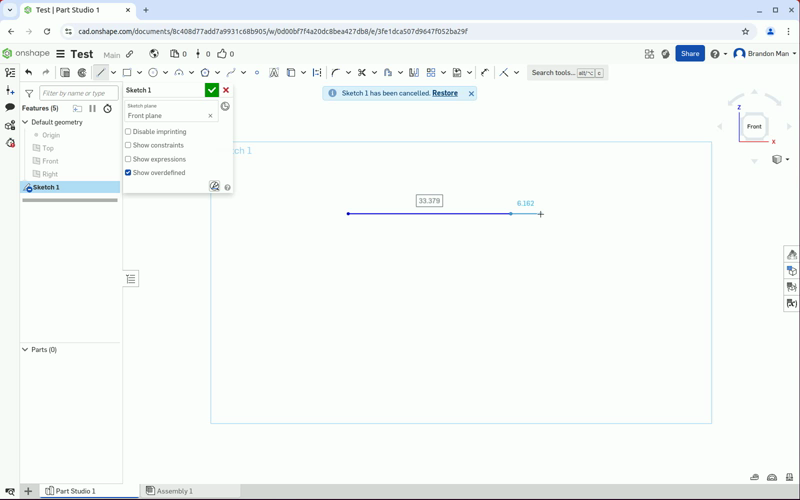
mouse_move(510, 208)
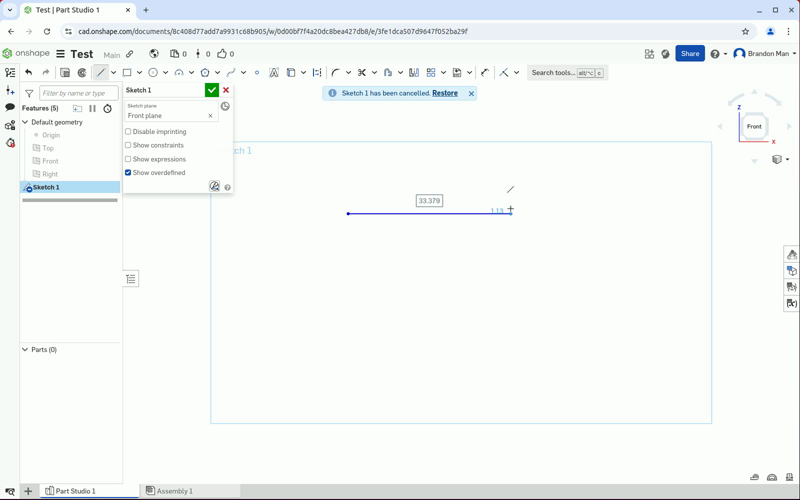
scroll(6)
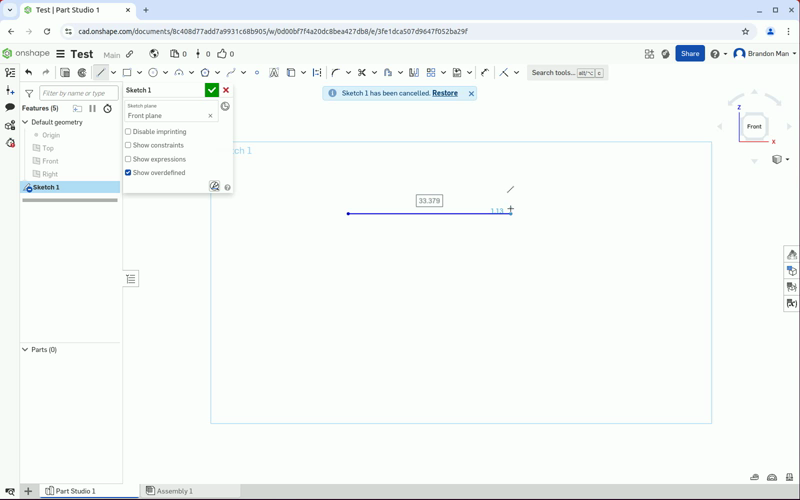
scroll(6)
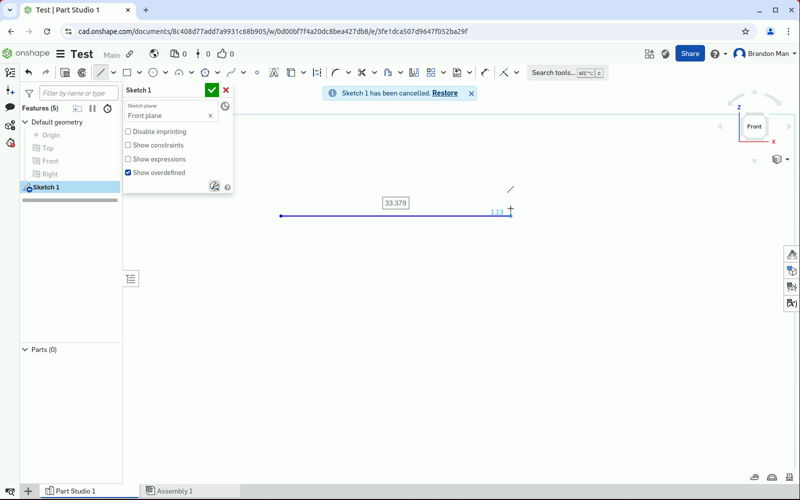
scroll(6)
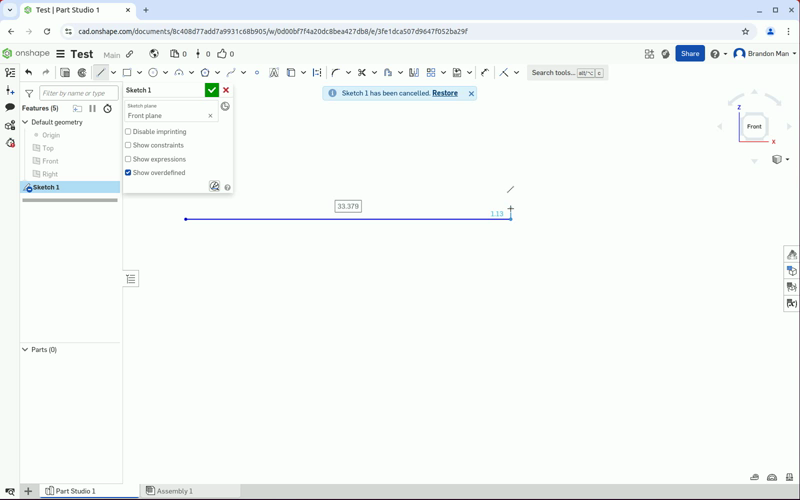
scroll(6)
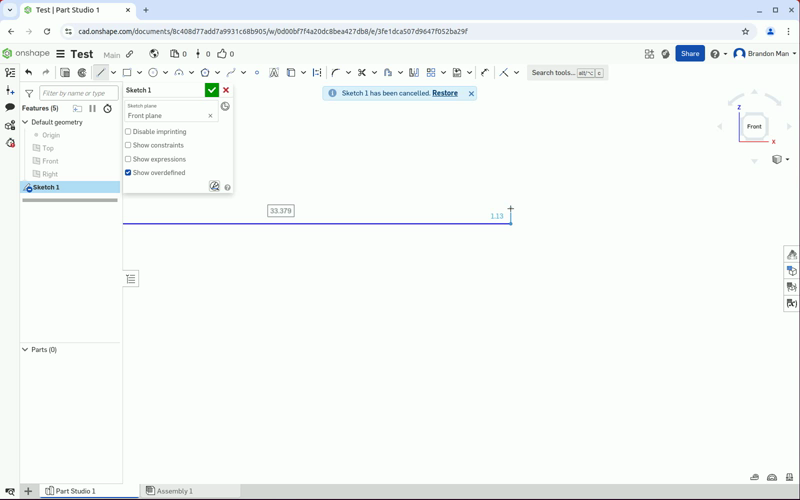
scroll(6)
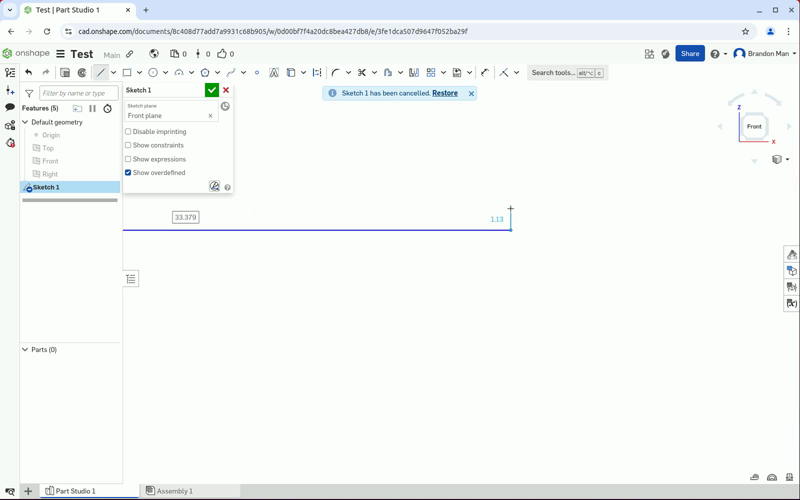
scroll(6)
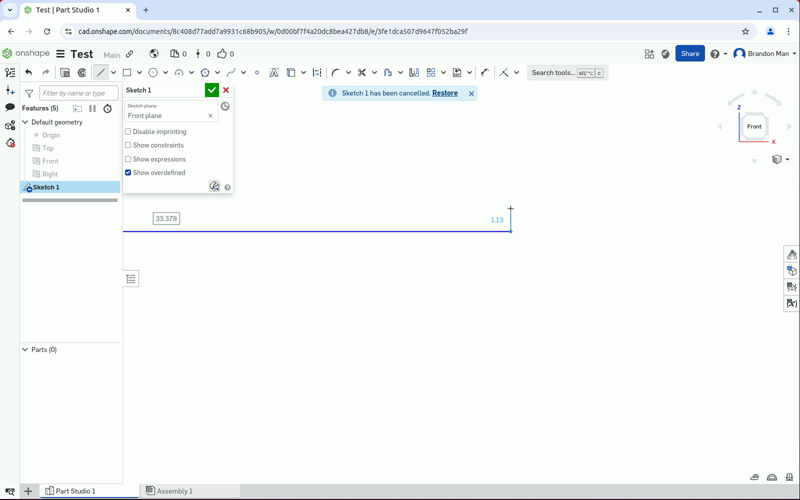
scroll(6)
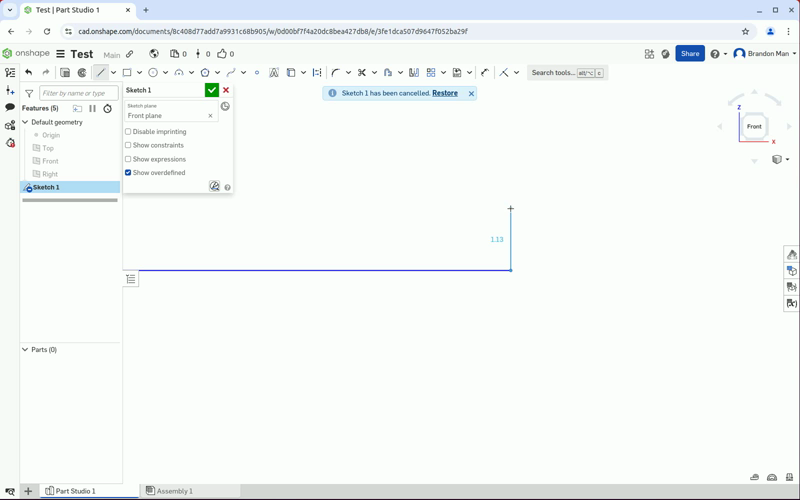
click(510, 208)
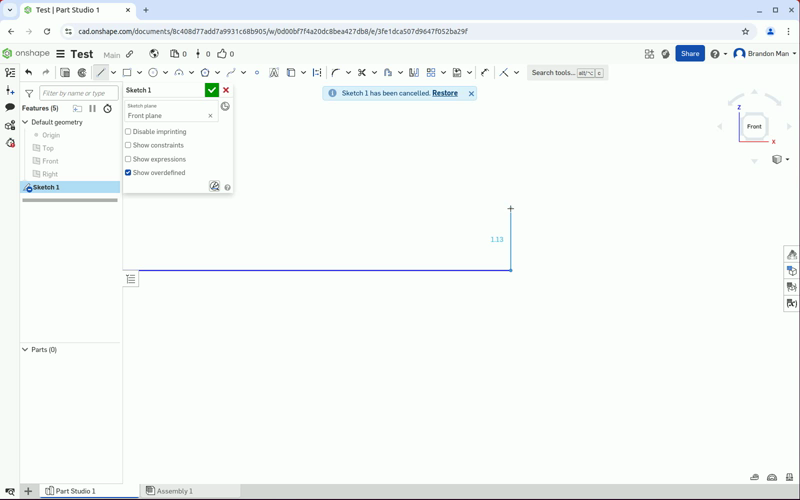
scroll(-6)
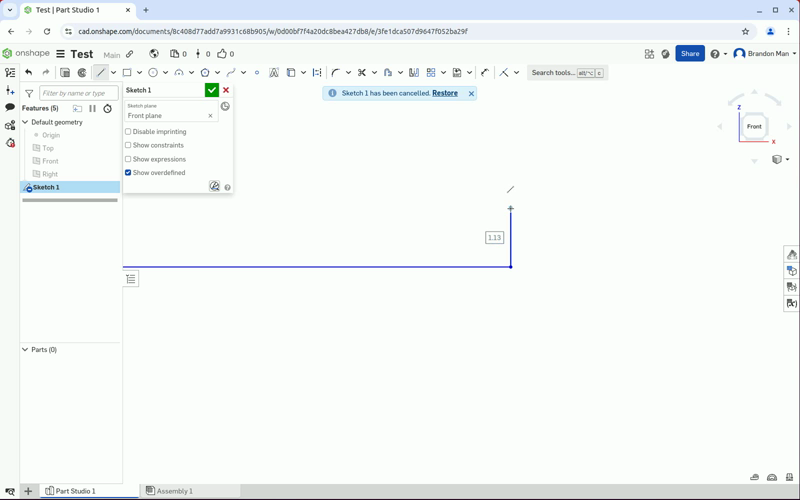
scroll(-6)
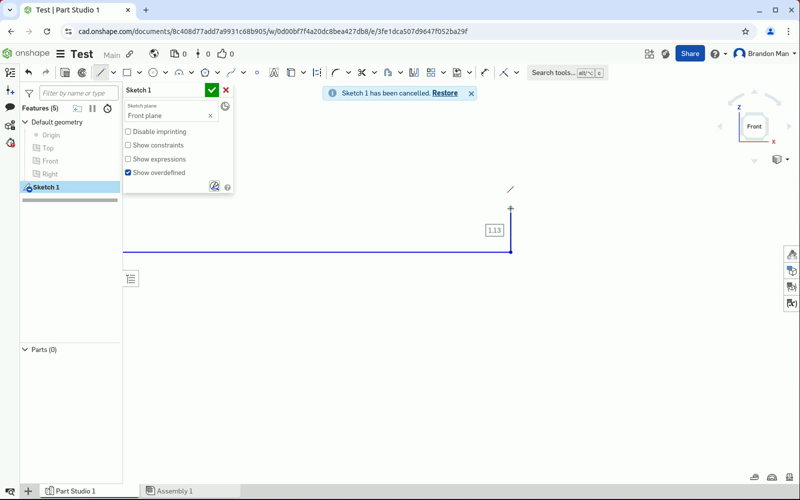
scroll(-6)
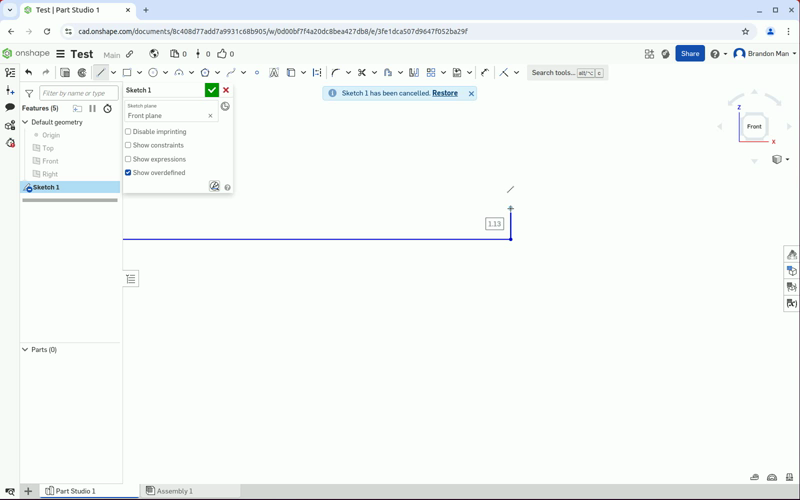
scroll(-6)
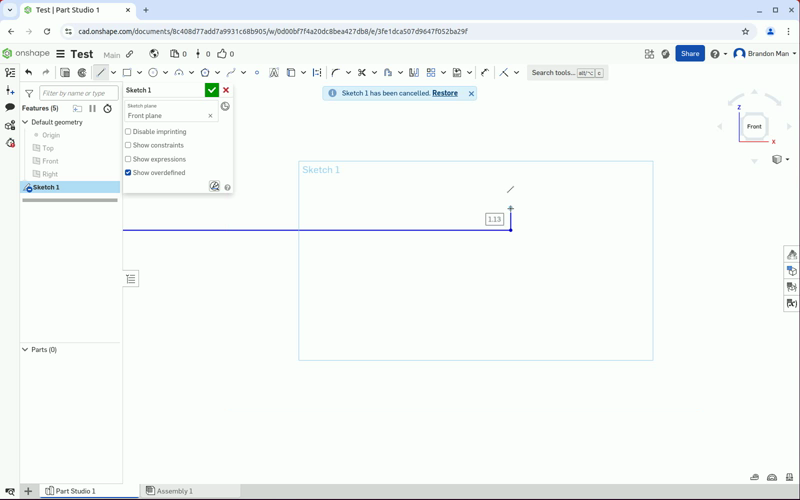
scroll(-6)
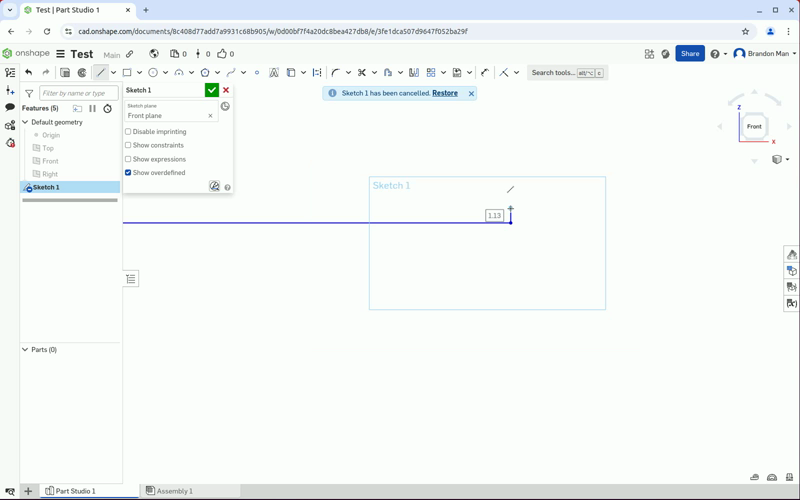
scroll(-6)
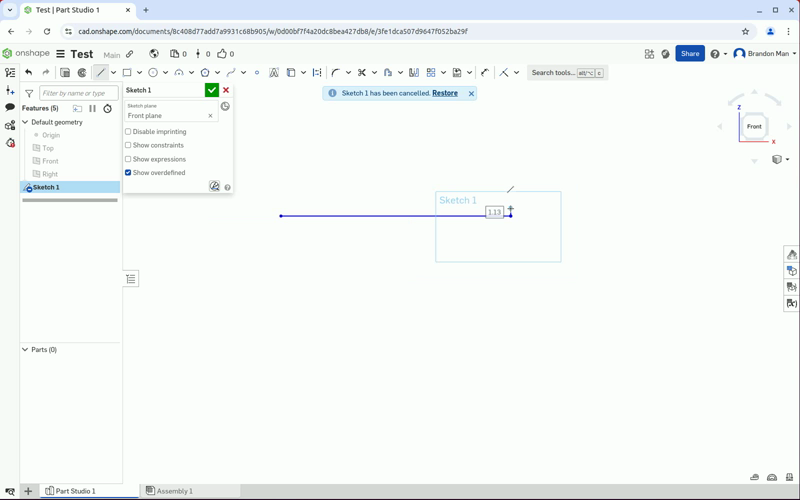
scroll(-6)
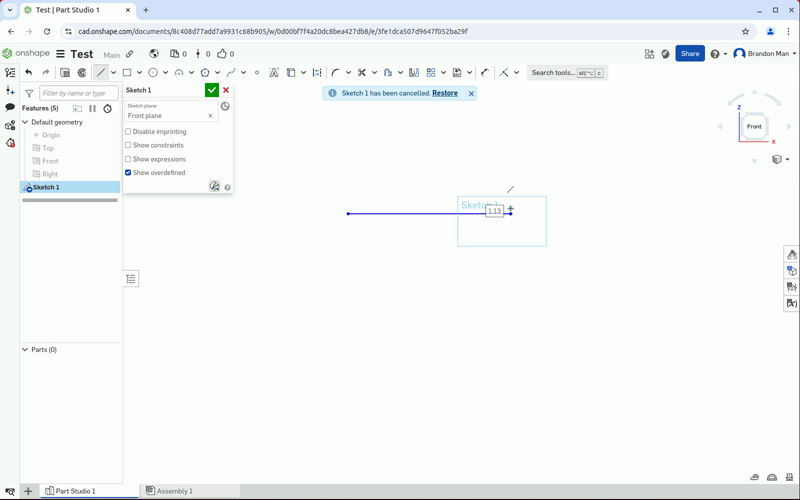
key_up(shift)
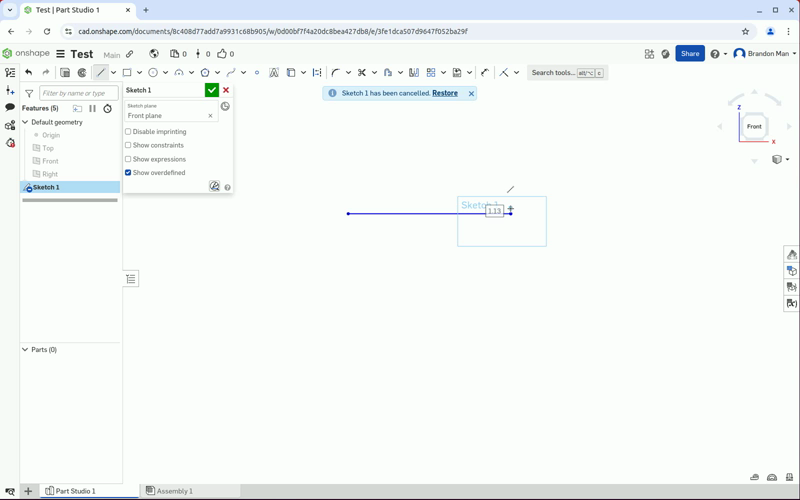
key_down(shift)
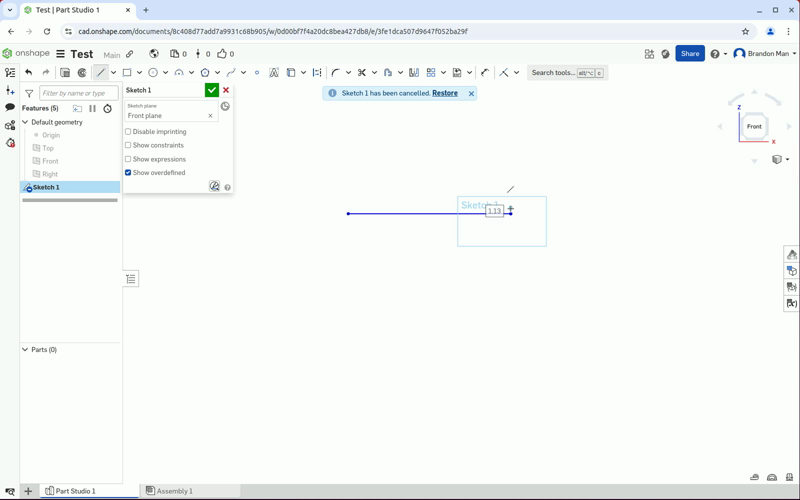
mouse_move(445, 188)
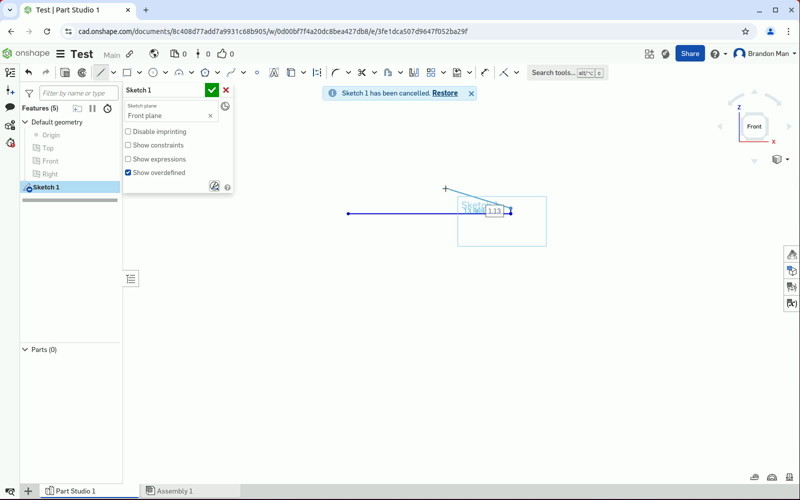
click(445, 188)
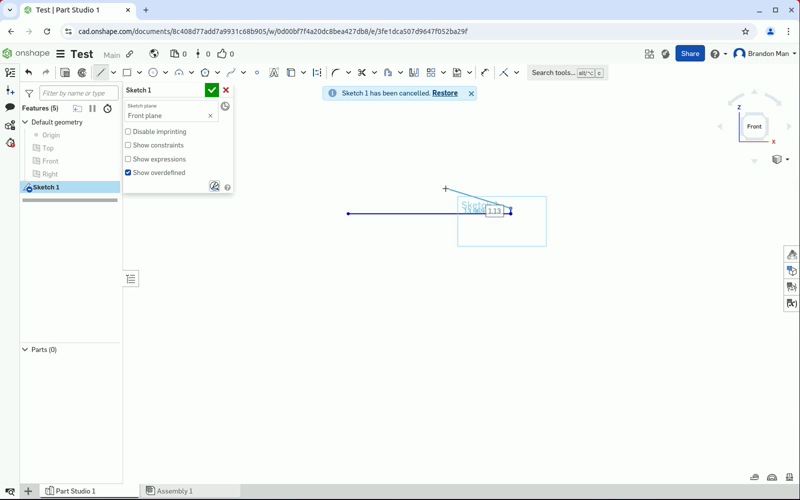
key_up(shift)
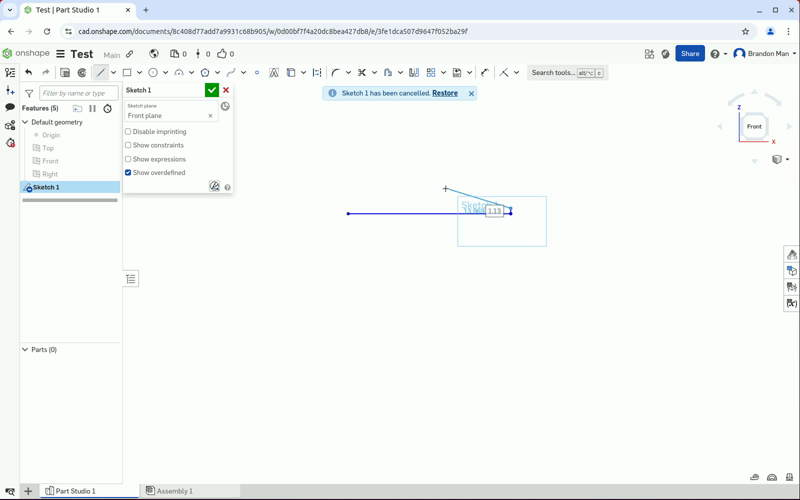
key_down(shift)
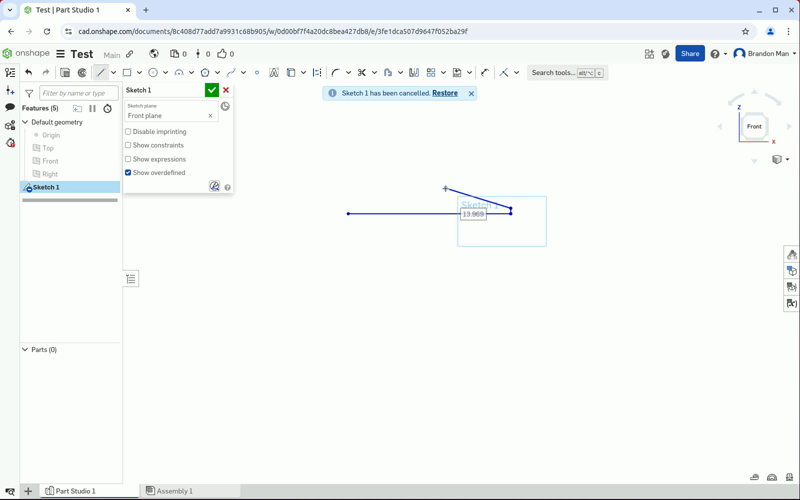
mouse_move(348, 188)
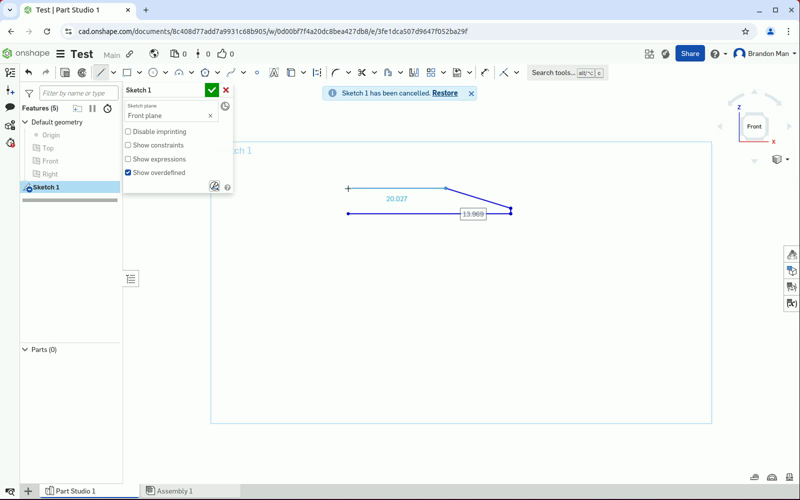
click(348, 188)
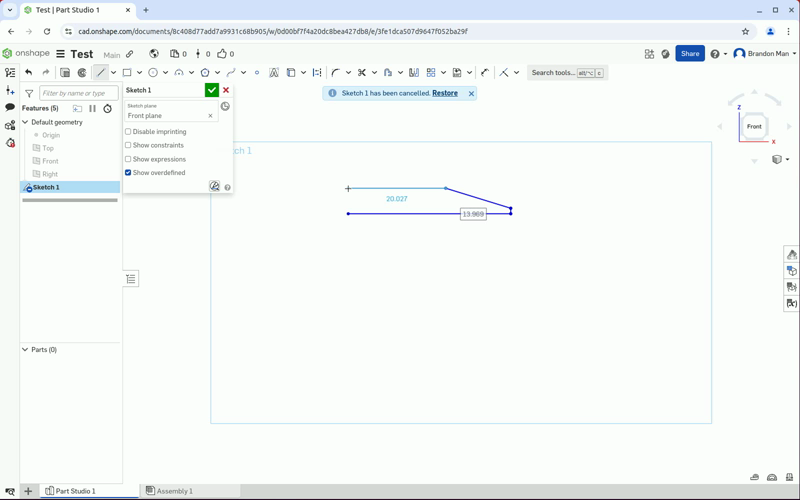
key_up(shift)
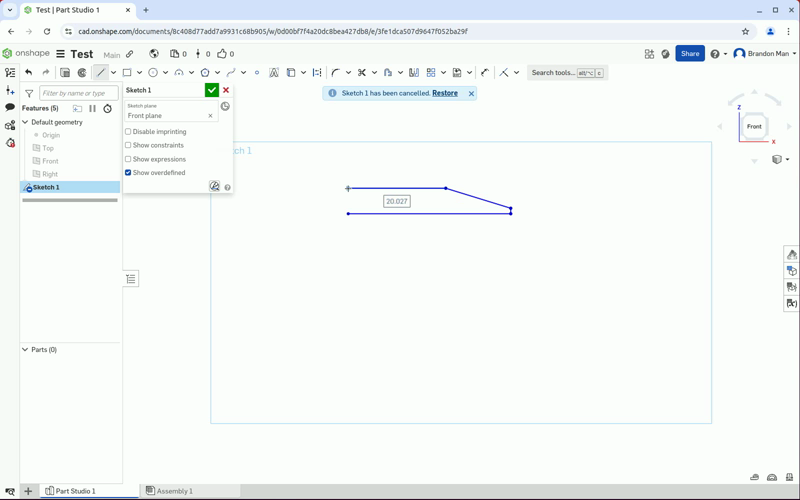
mouse_move(378, 188)
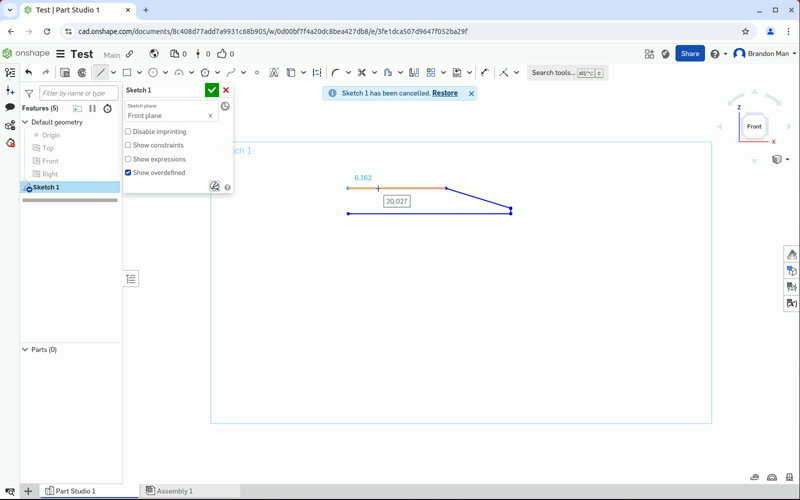
key_down(shift)
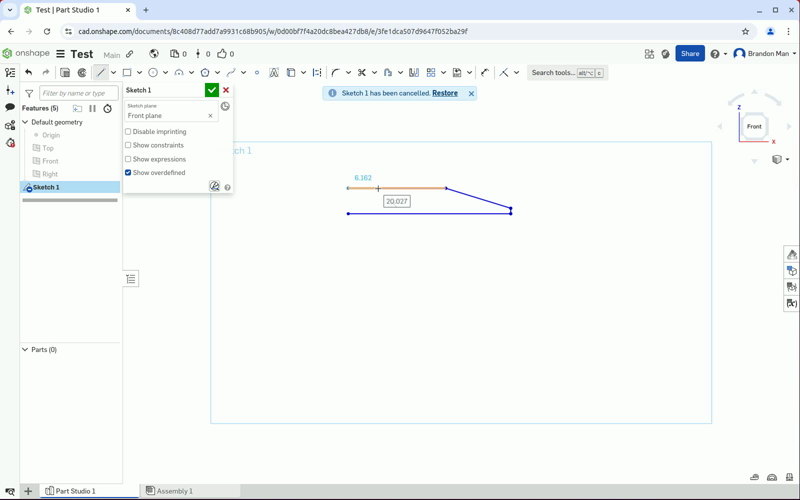
mouse_move(348, 213)
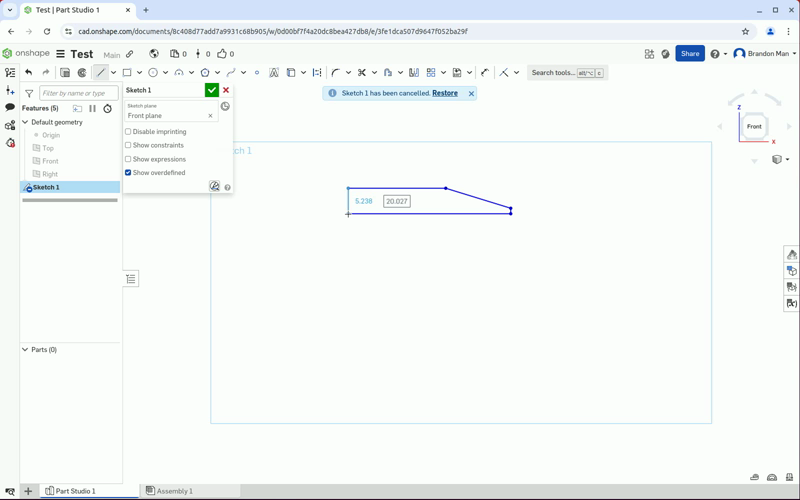
key_up(shift)
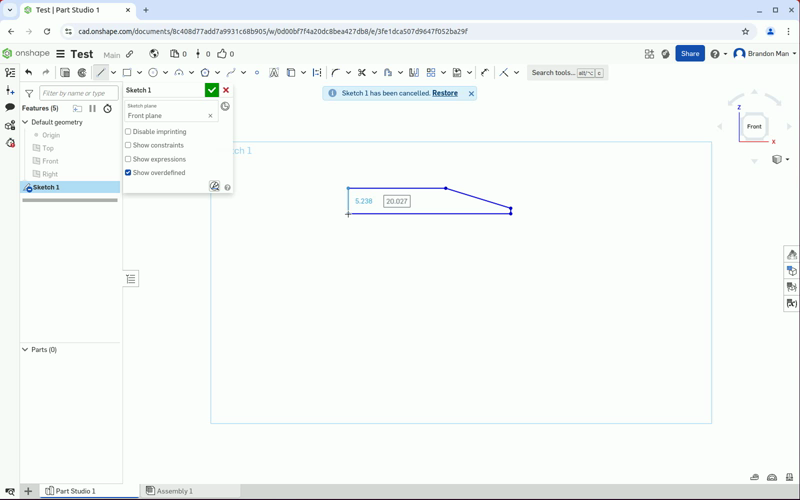
click(348, 213)
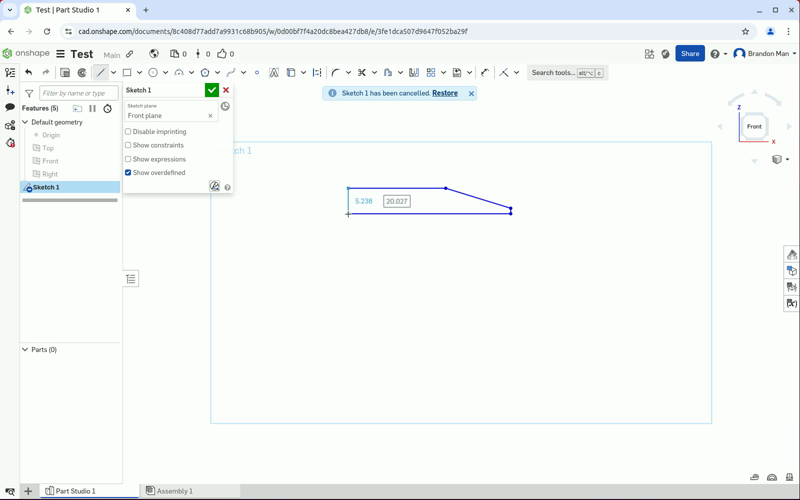
key(esc)
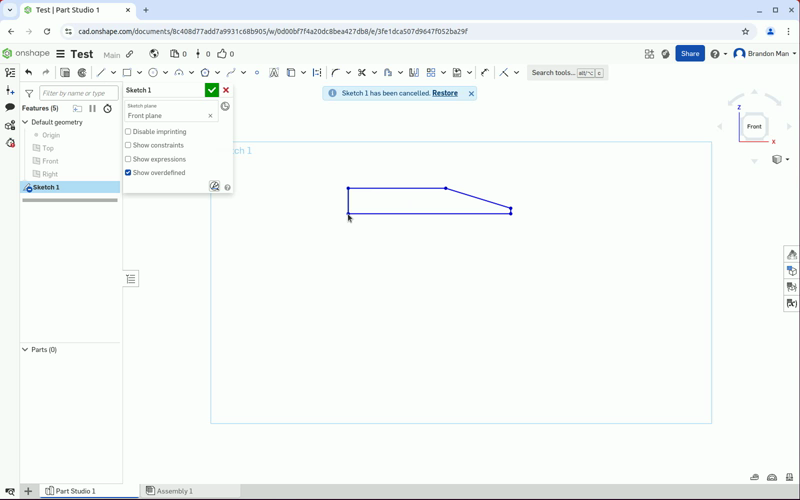
mouse_move(387, 197)
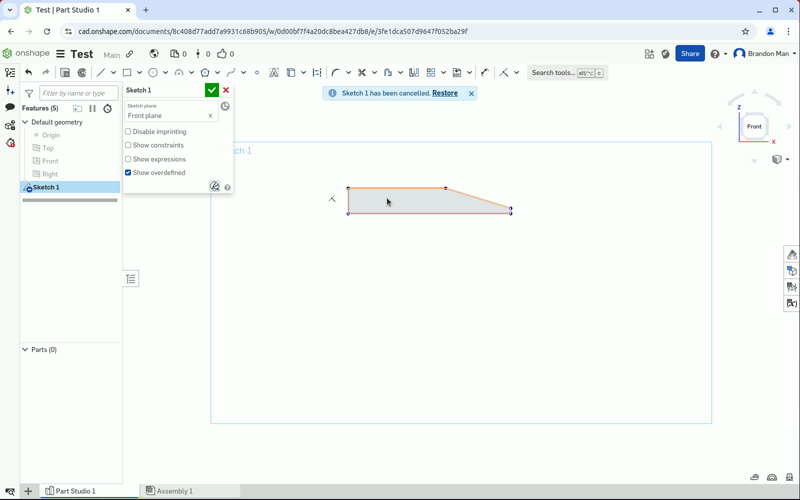
click(387, 197)
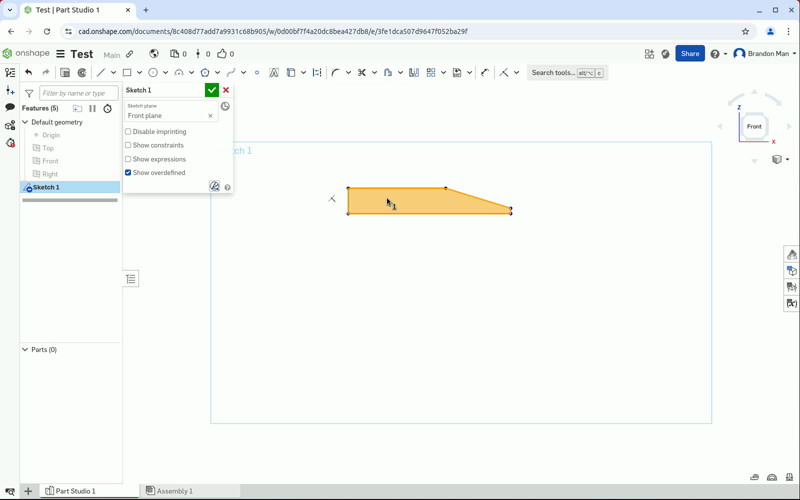
mouse_move(73, 352)
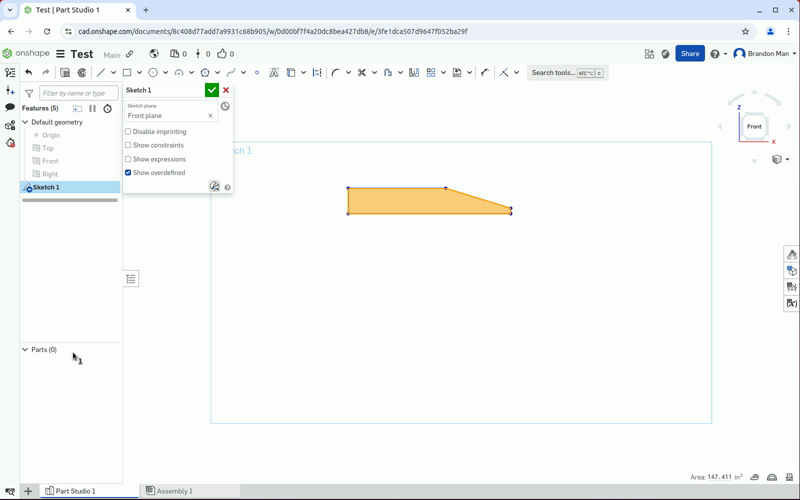
key(shift+y)
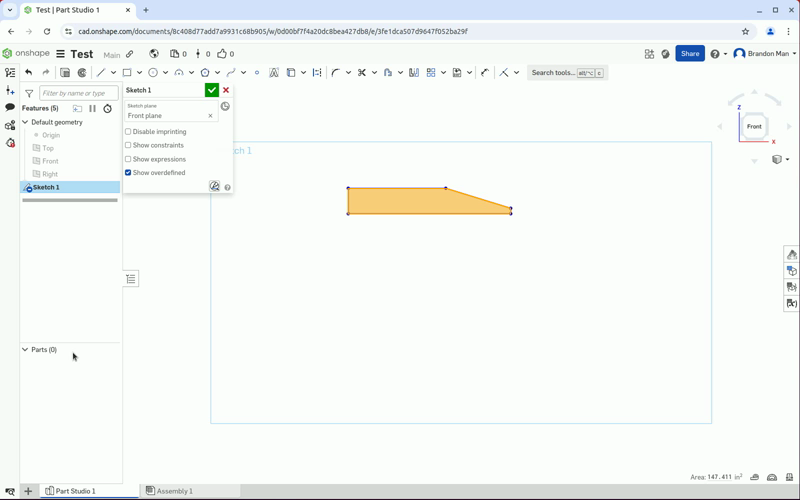
key(shift+e)
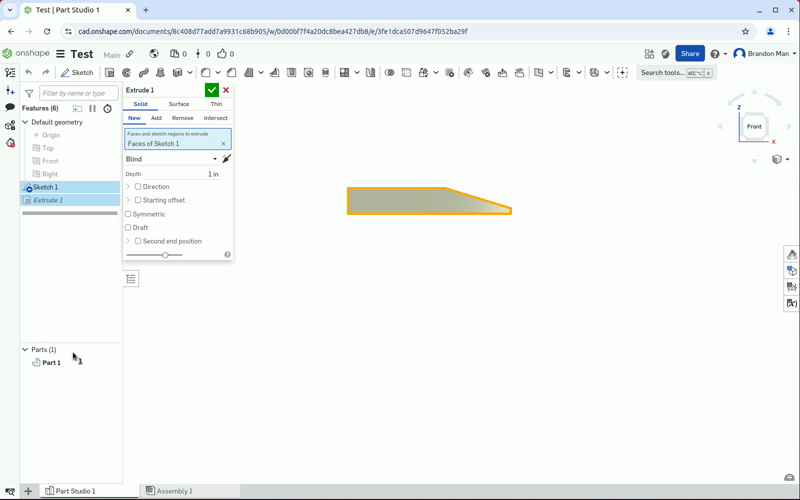
mouse_move(143, 106)
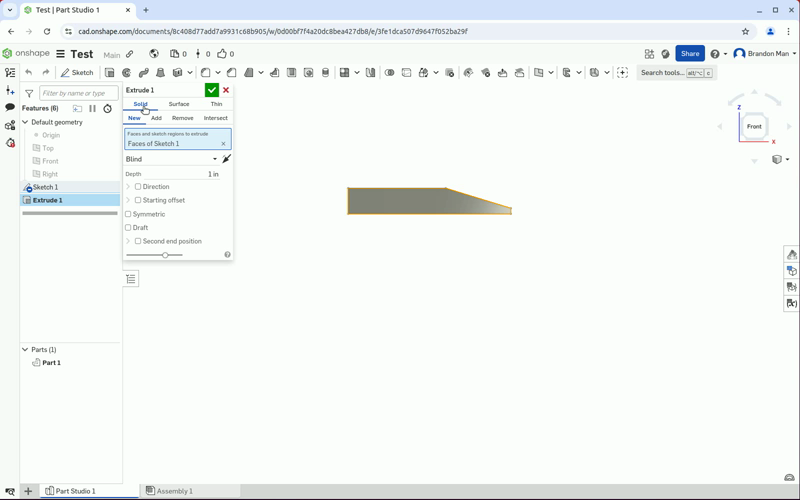
click(143, 106)
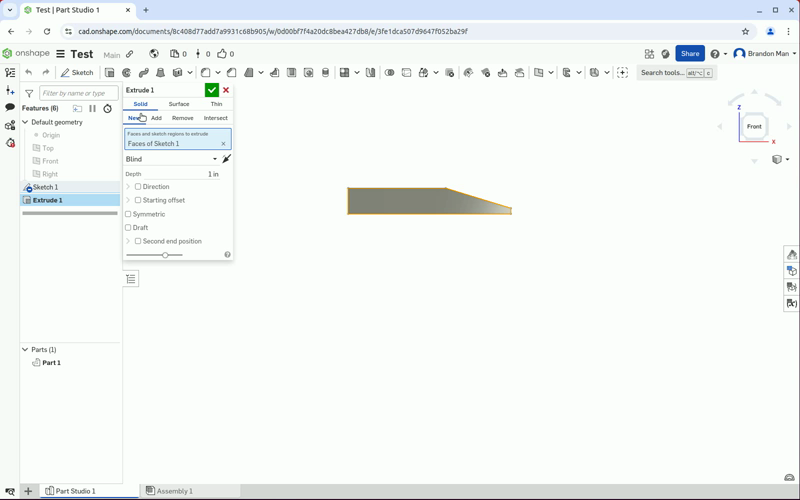
mouse_move(137, 120)
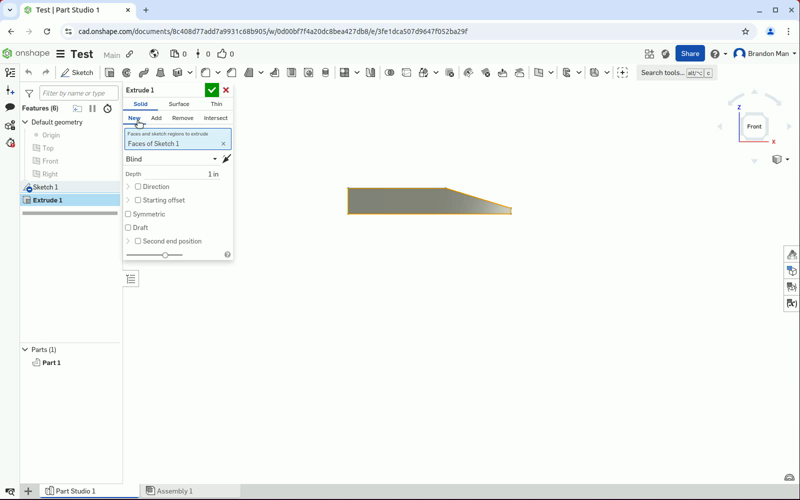
click(137, 120)
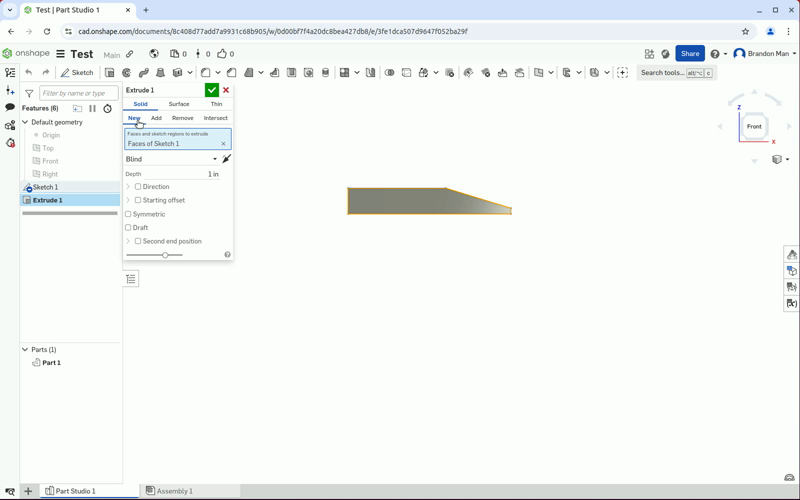
key(tab, 4)
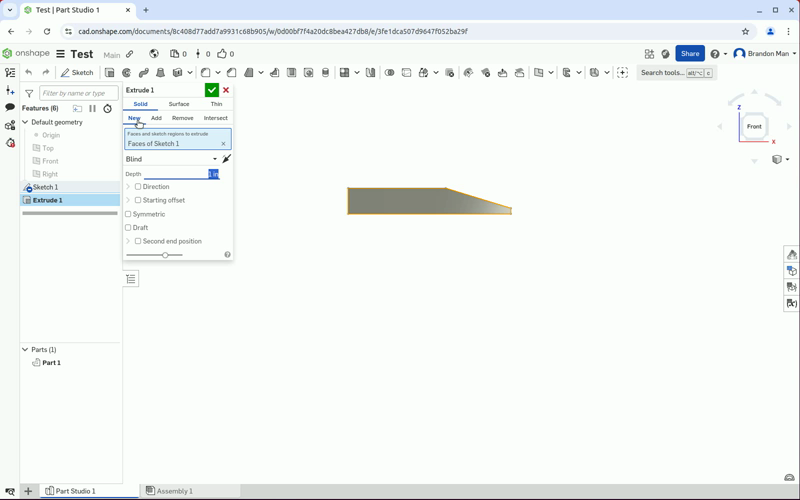
text(5.296)
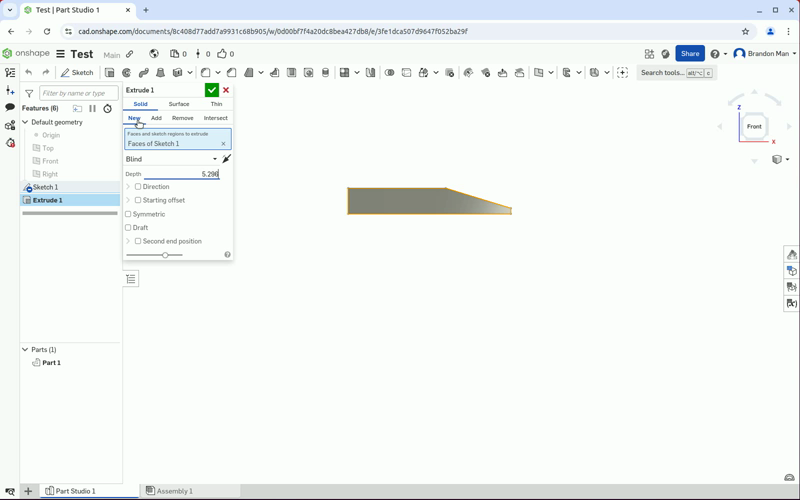
key(enter)
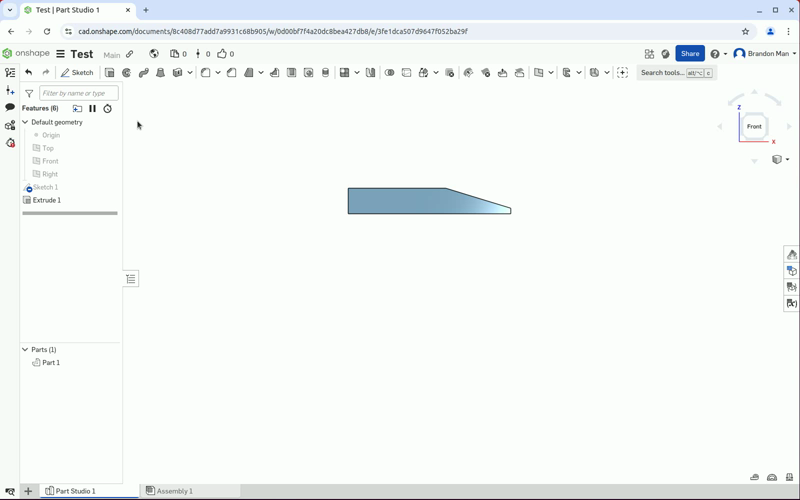
key(shift+h)
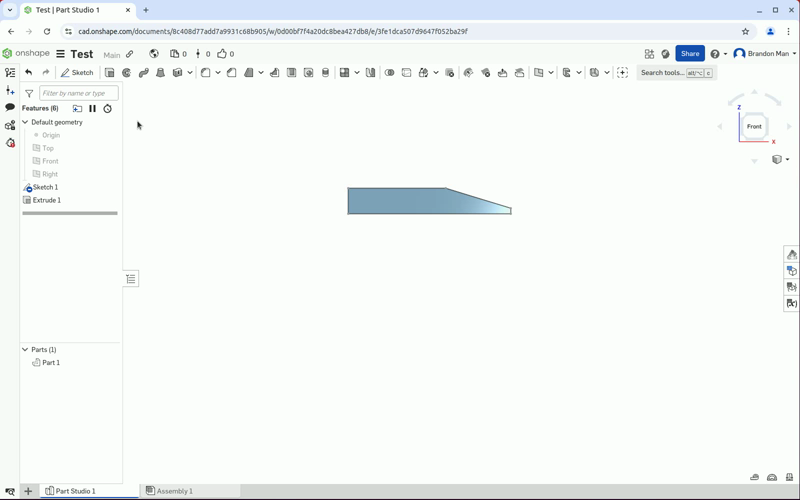
key(shift+h)
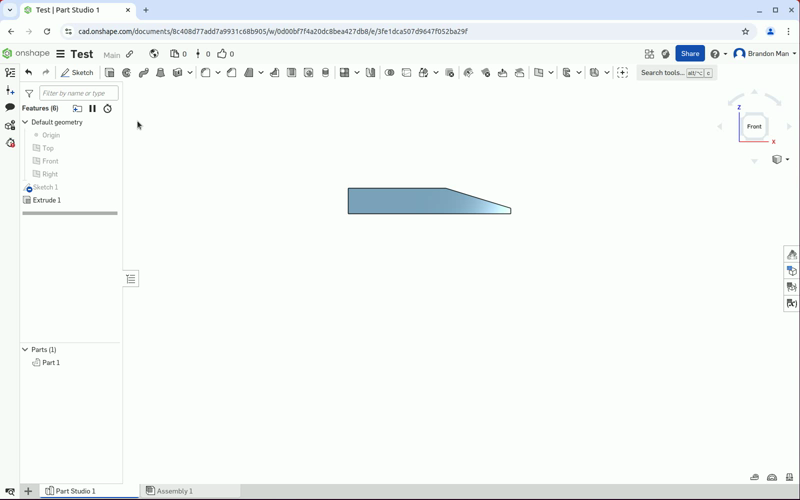
mouse_move(73, 189)
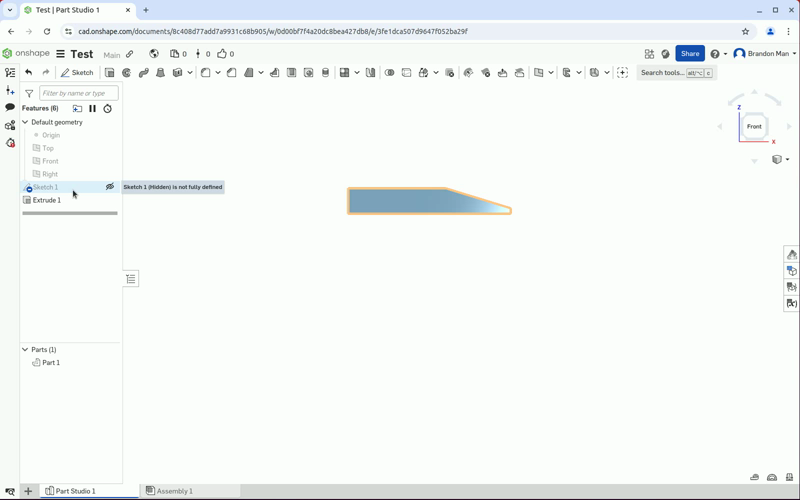
click(73, 189)
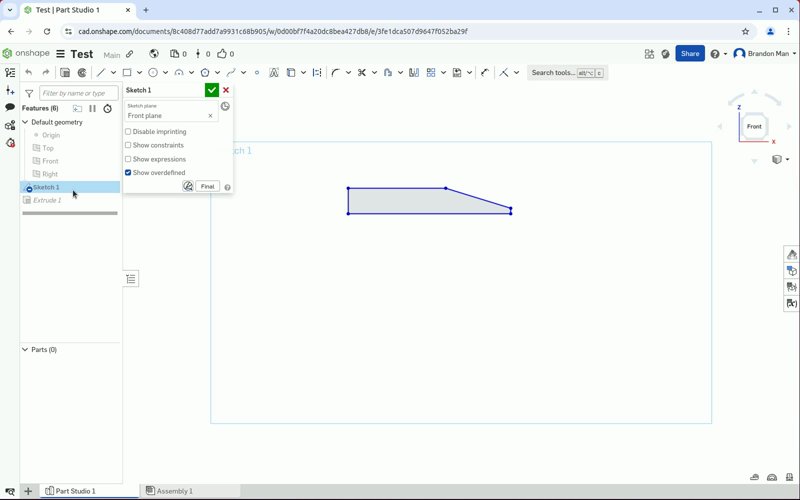
mouse_move(229, 92)
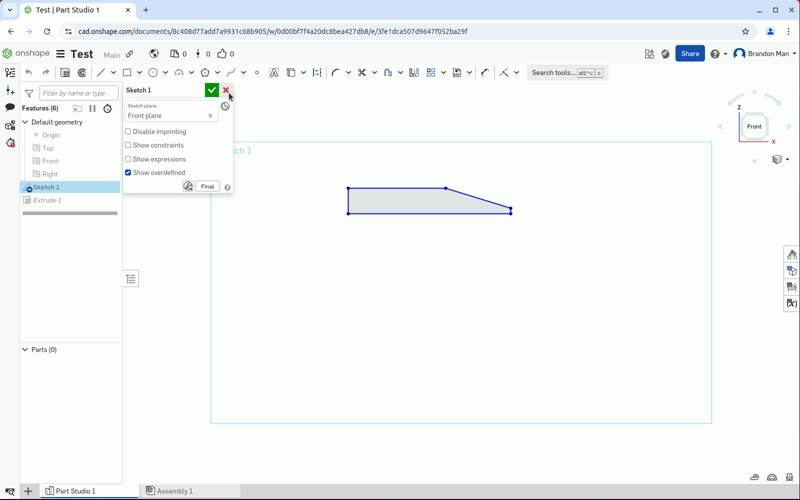
click(229, 92)
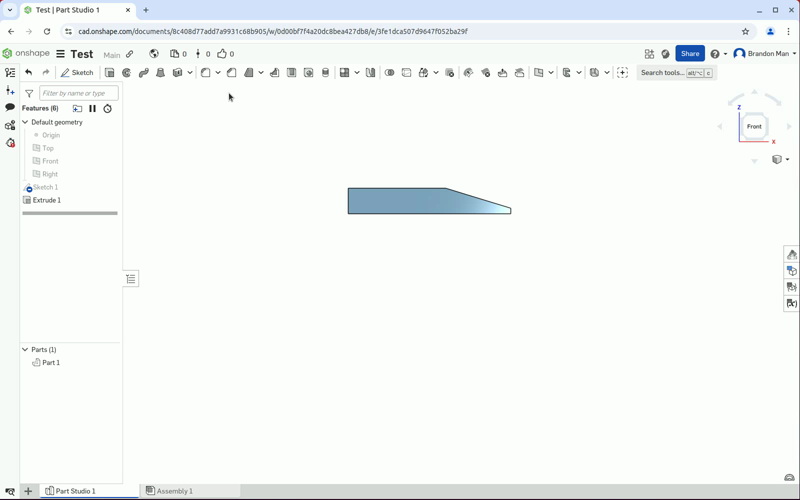
mouse_move(73, 352)
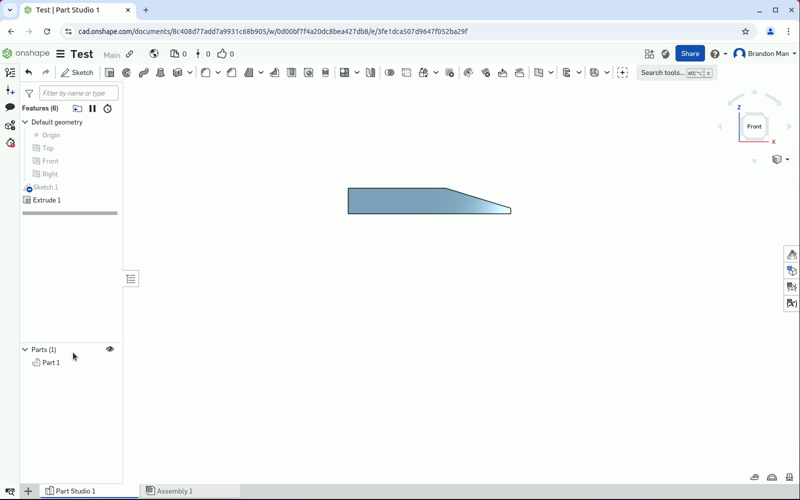
key(y)
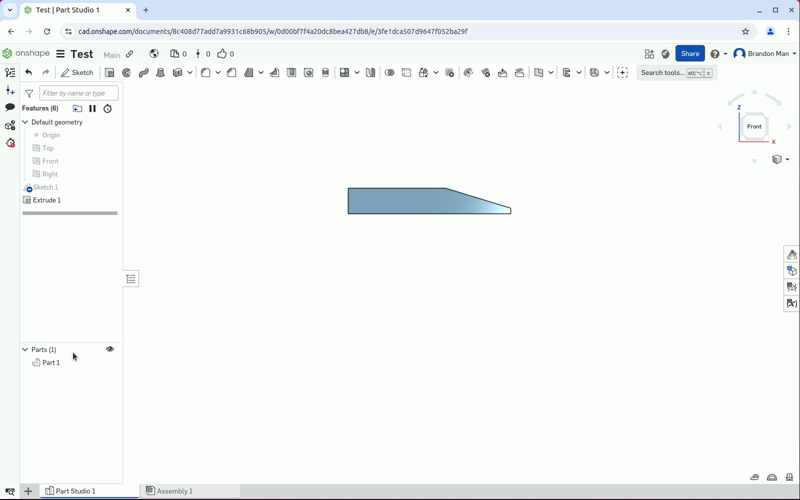
key(shift+p)
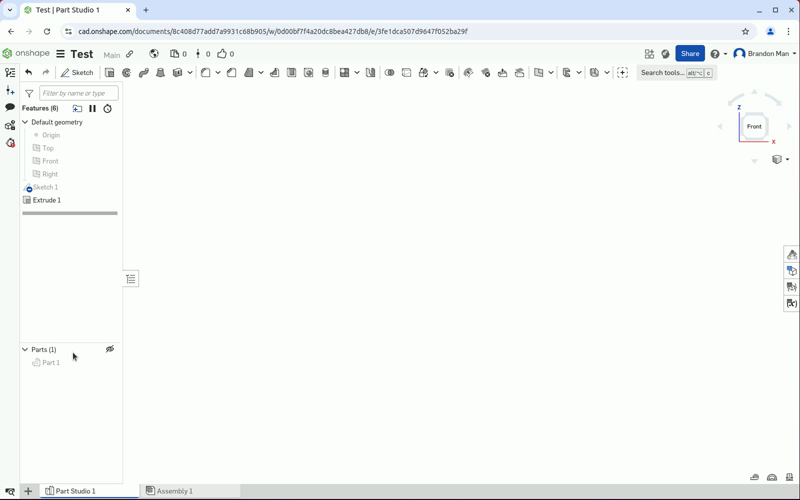
key(space)
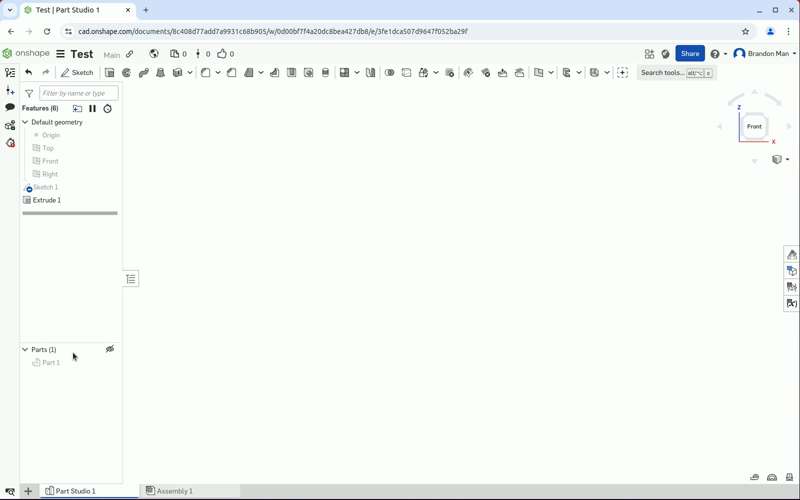
key_down(shift)
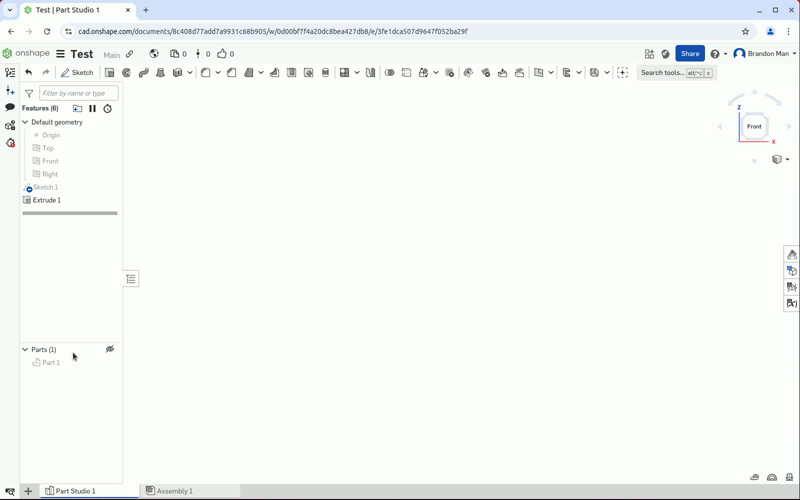
key(down)
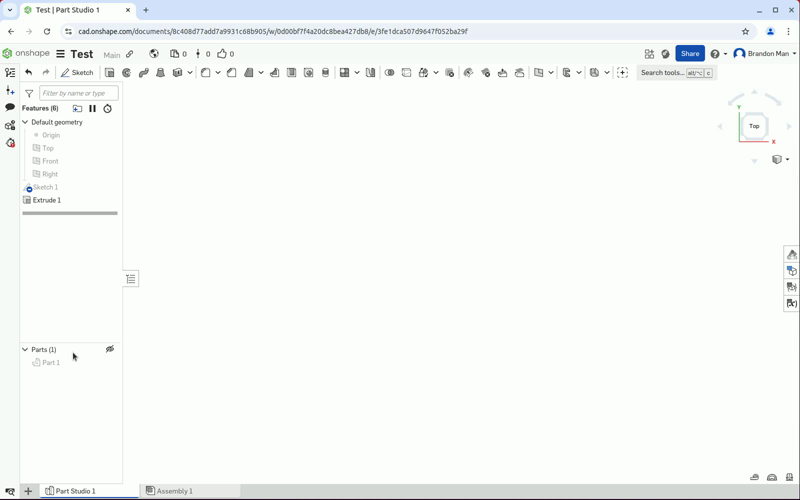
key_up(shift)
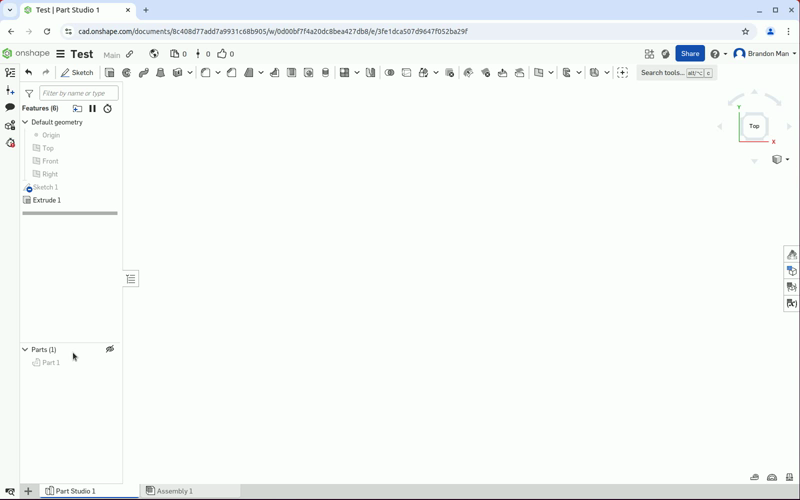
mouse_move(73, 352)
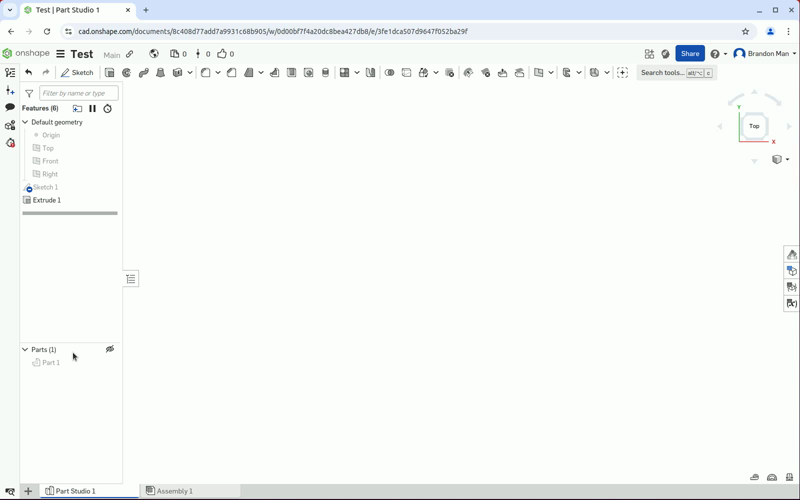
key(shift+y)
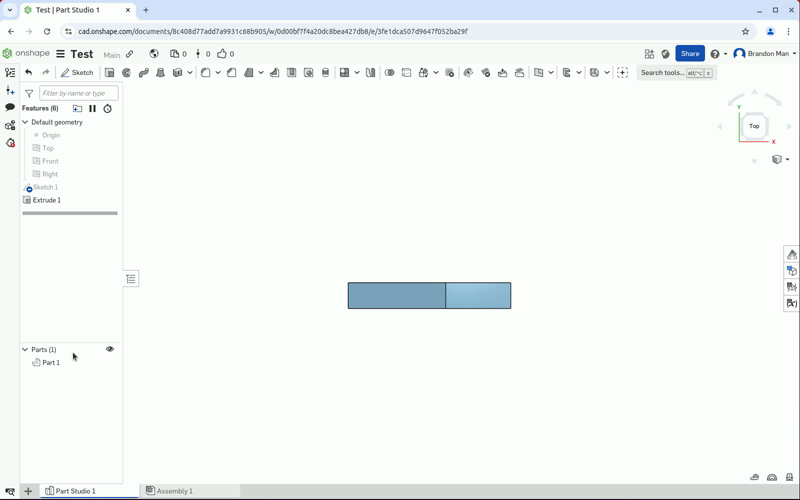
mouse_move(541, 75)
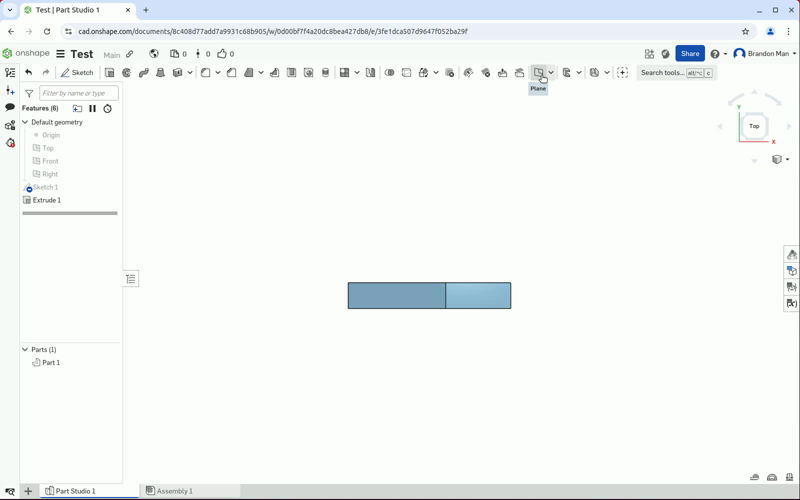
click(541, 75)
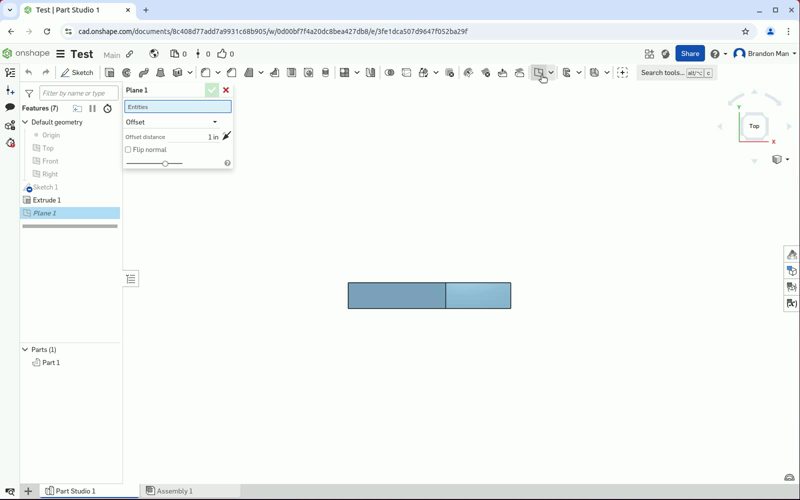
mouse_move(73, 150)
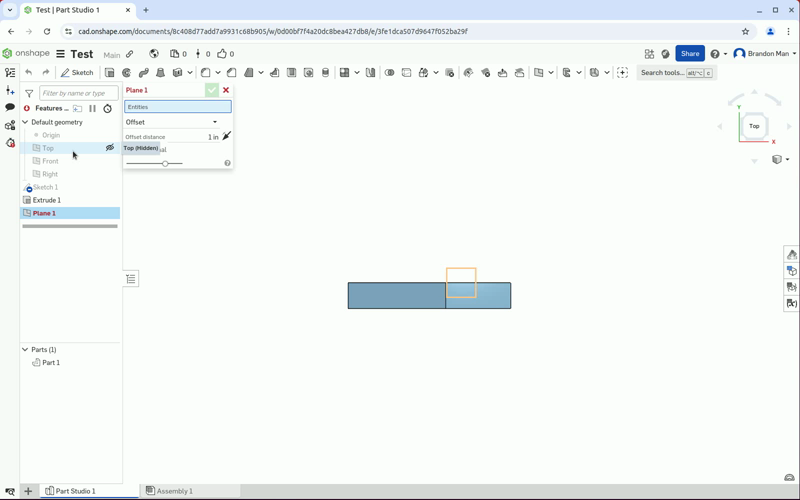
click(73, 150)
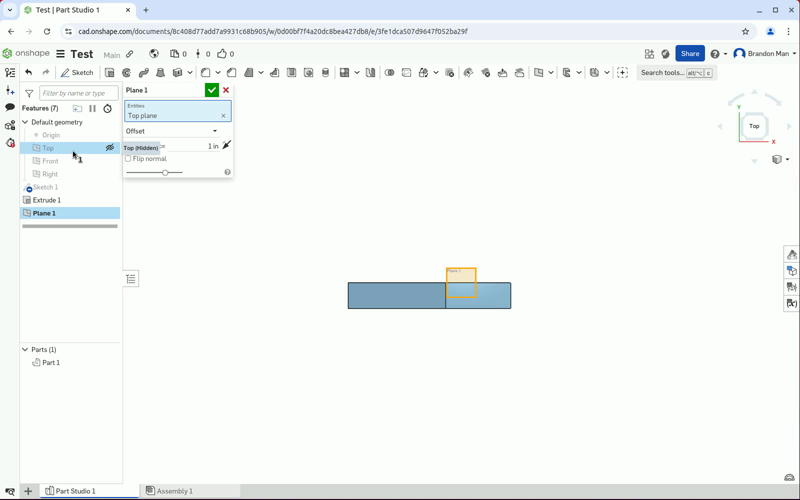
key(tab, 2)
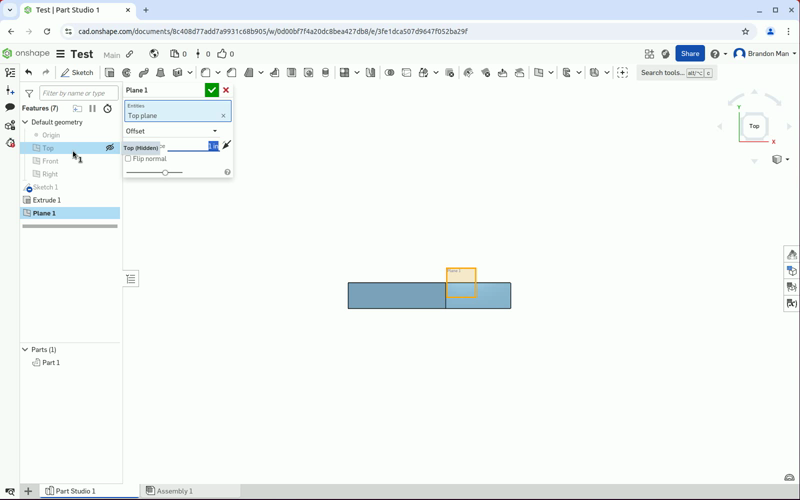
text(19.75)
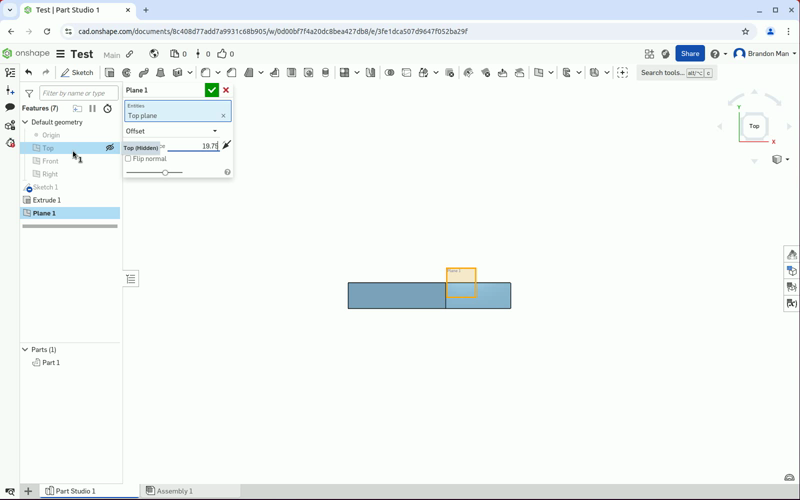
key(enter, 2)
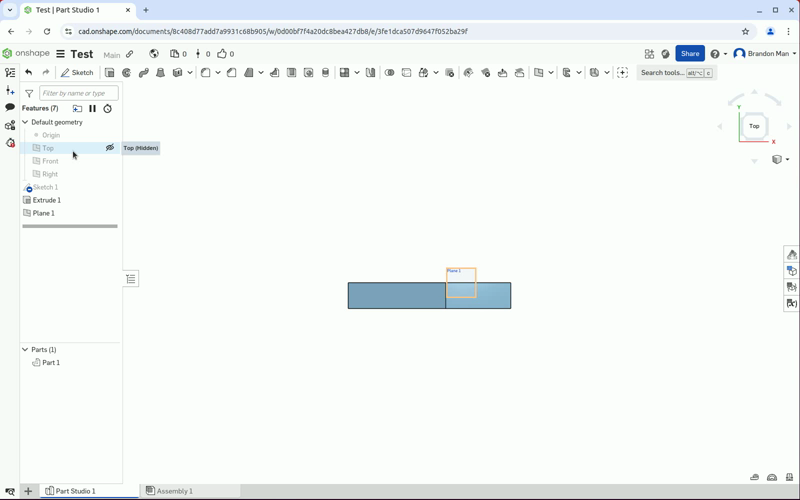
key(shift+s)
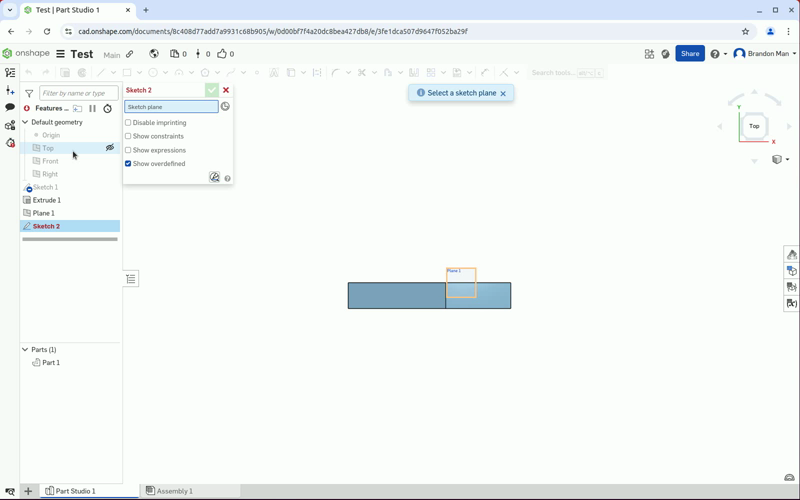
mouse_move(73, 215)
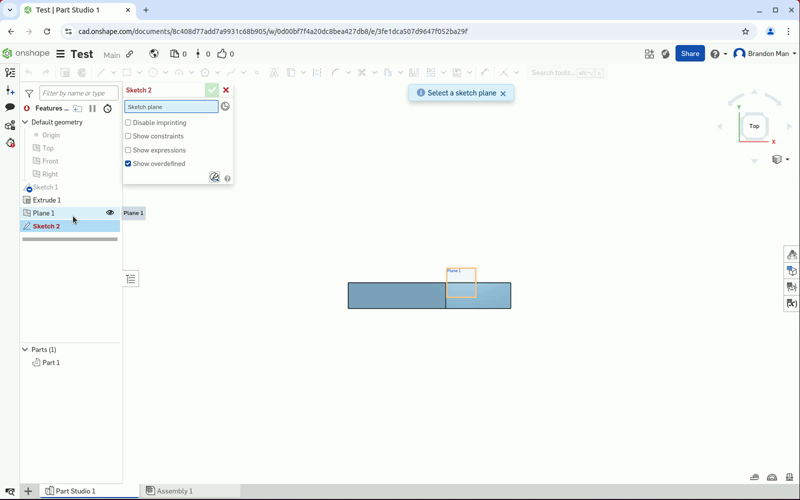
click(73, 215)
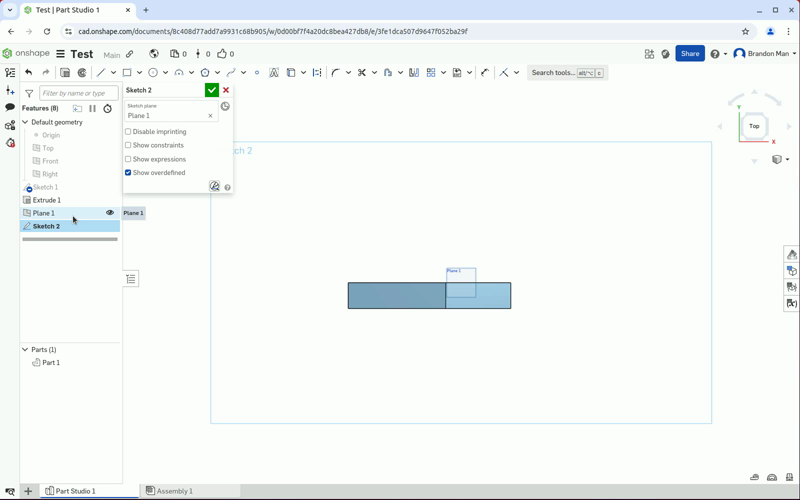
mouse_move(73, 352)
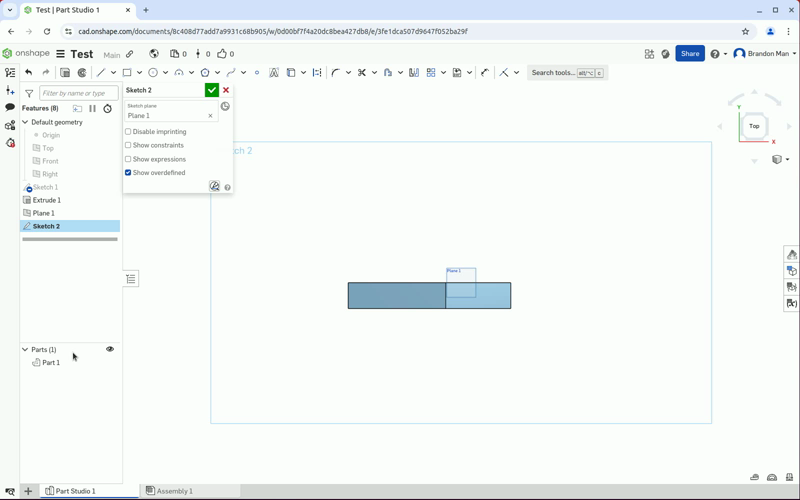
key(y)
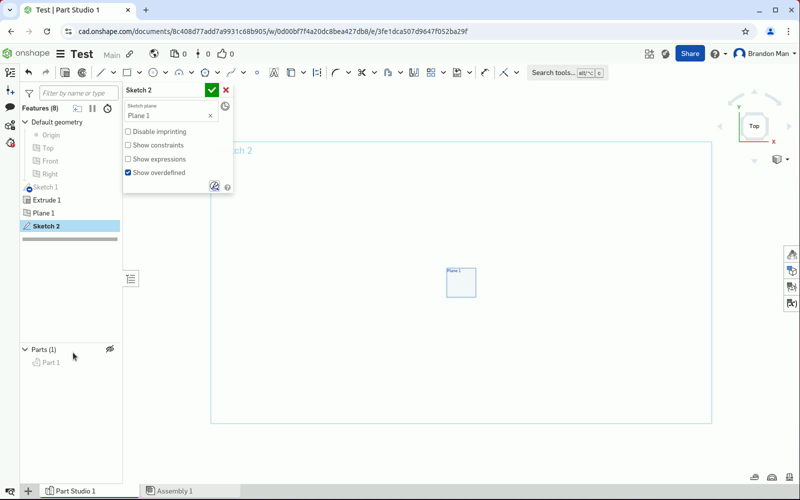
key(c)
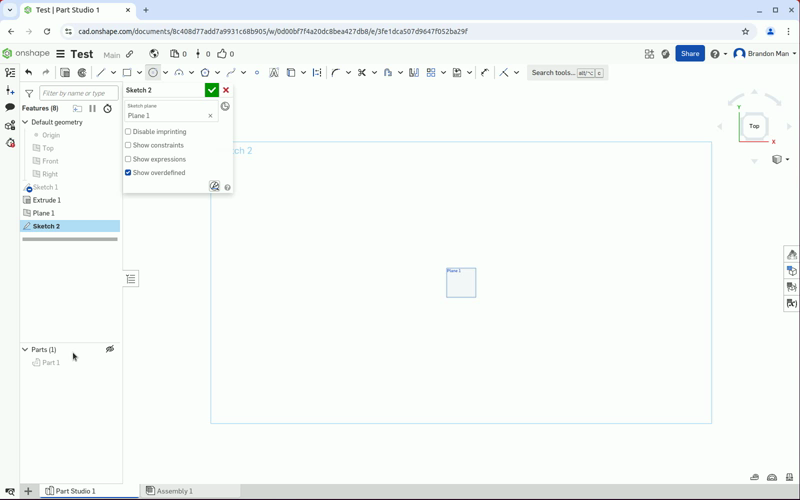
key_down(shift)
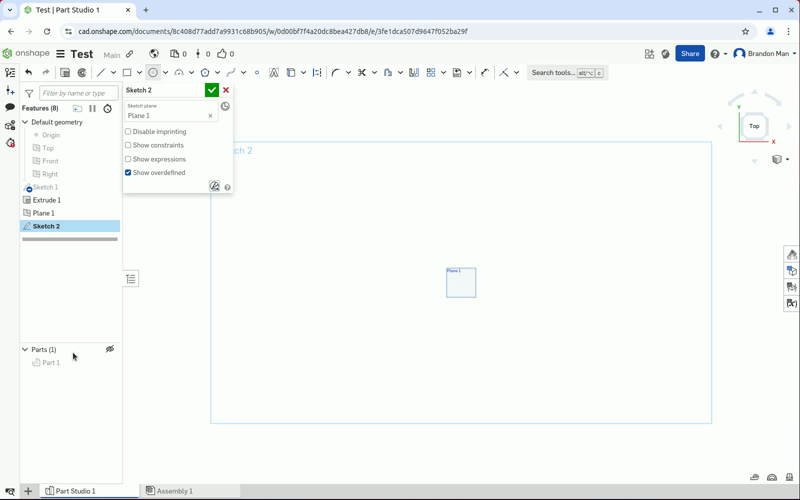
mouse_move(365, 295)
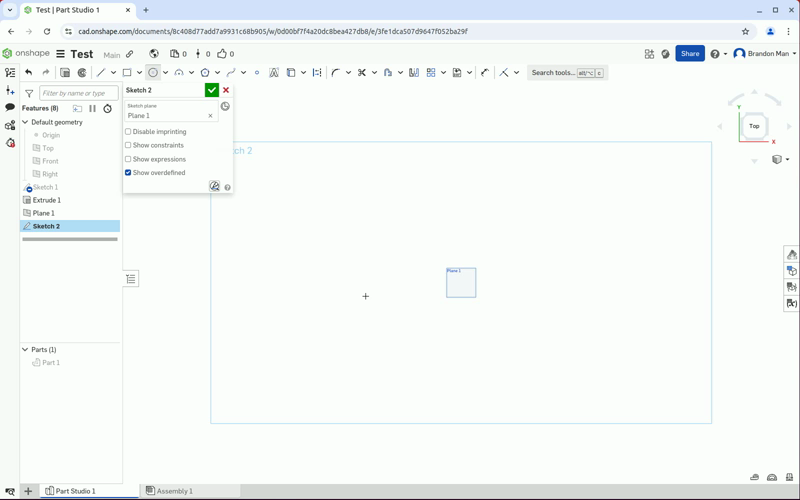
click(365, 295)
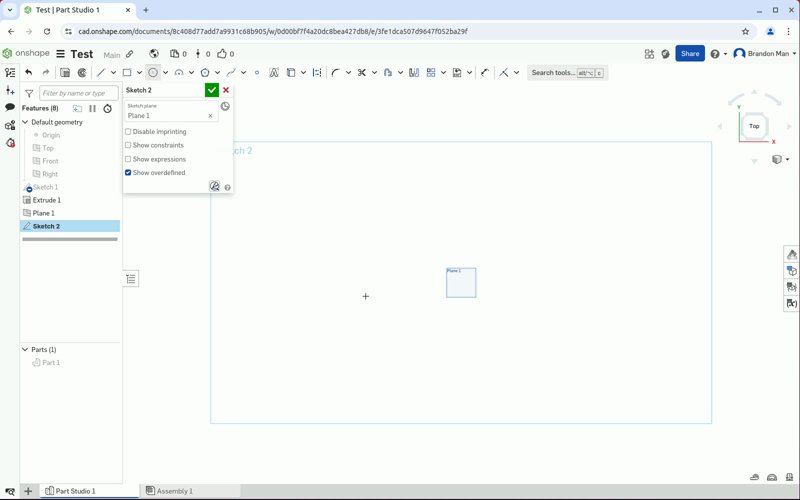
key_up(shift)
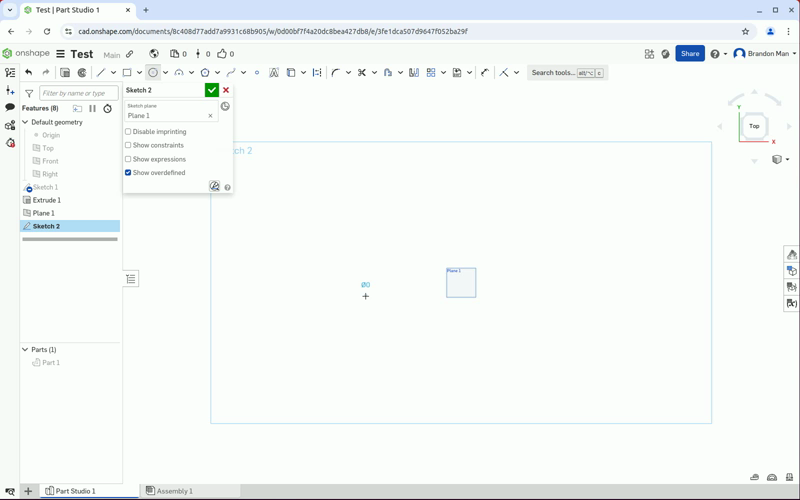
mouse_move(371, 295)
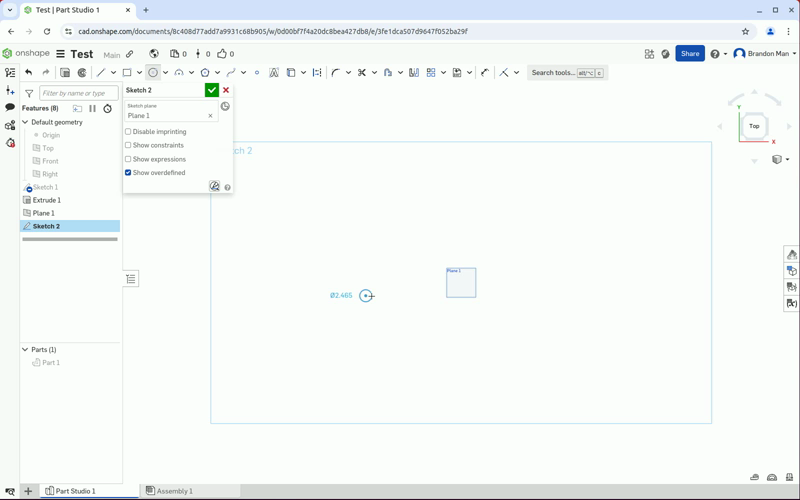
click(371, 295)
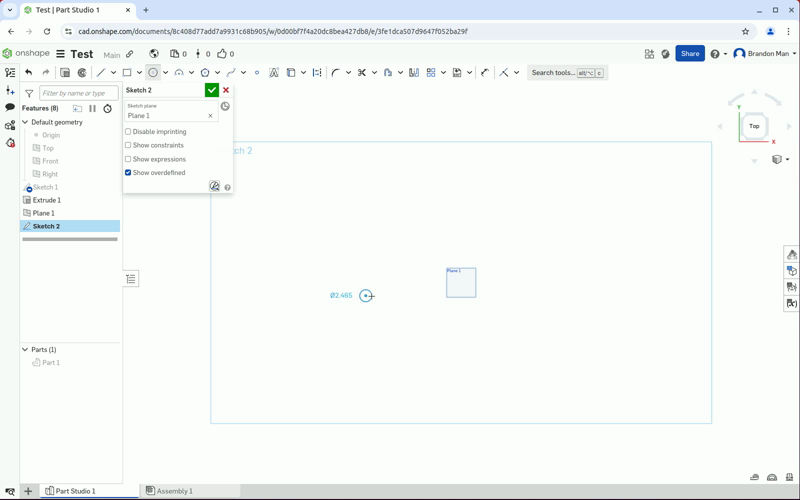
key(esc)
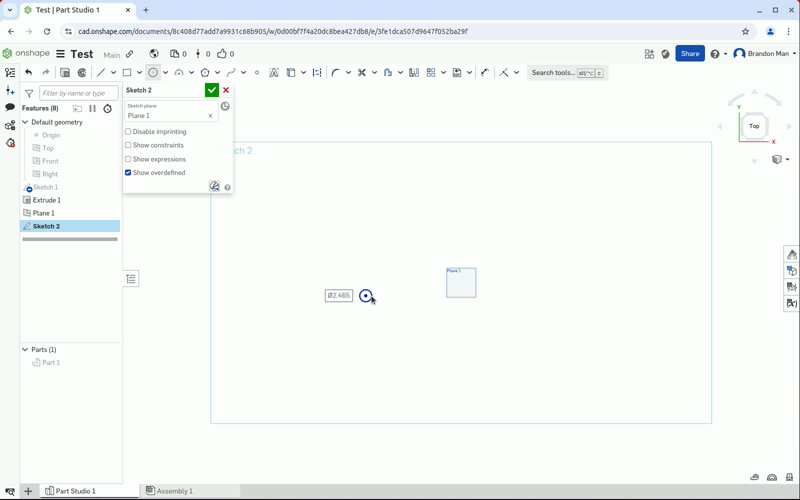
mouse_move(366, 292)
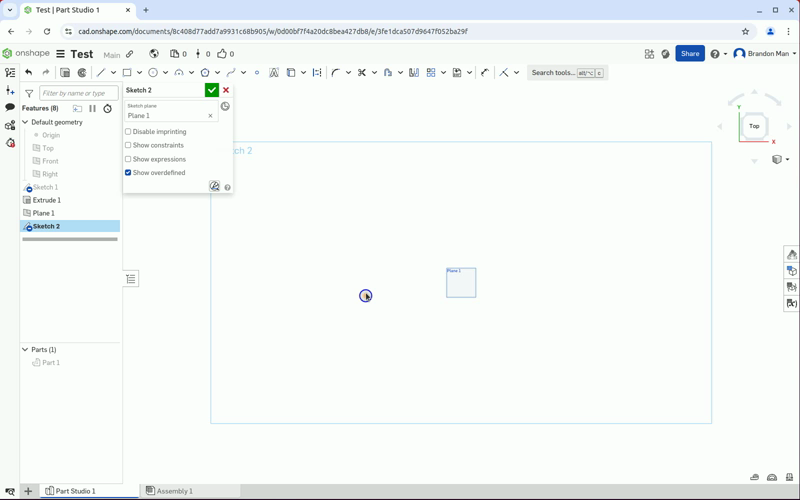
scroll(6)
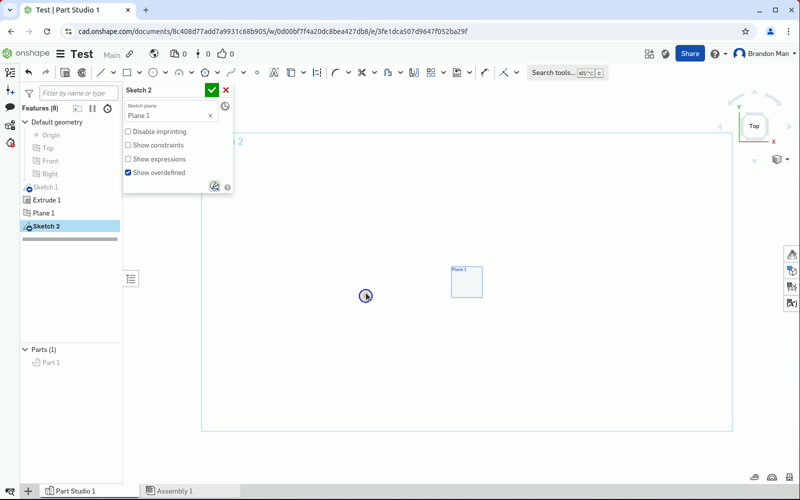
scroll(6)
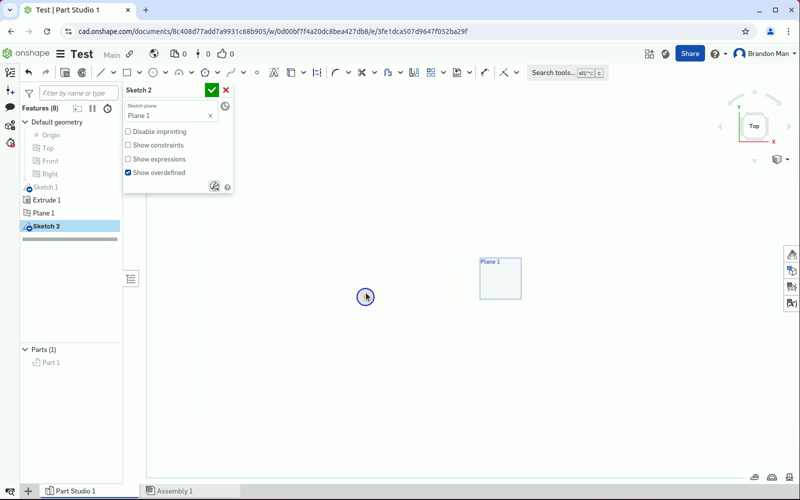
scroll(6)
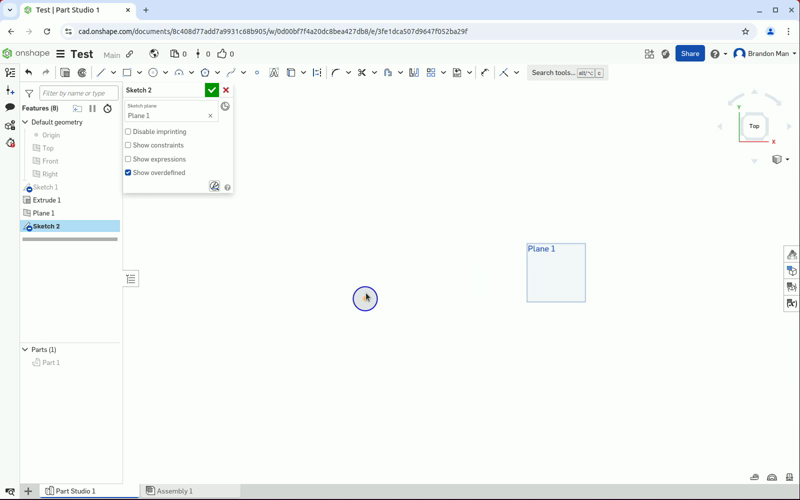
scroll(6)
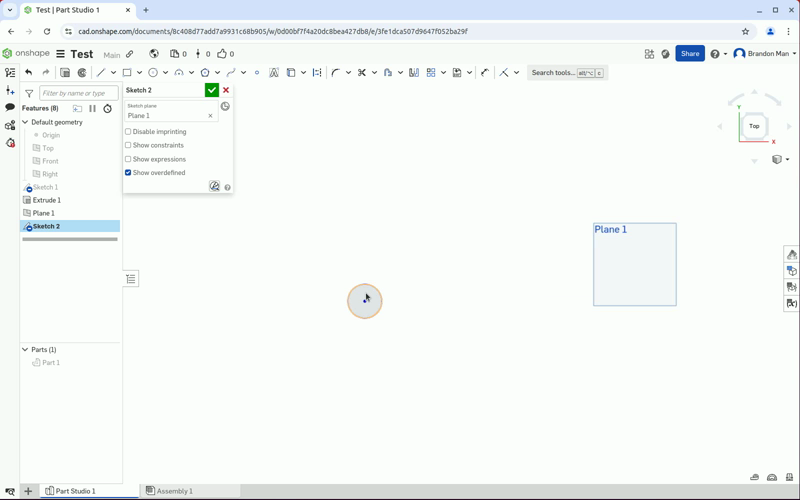
scroll(6)
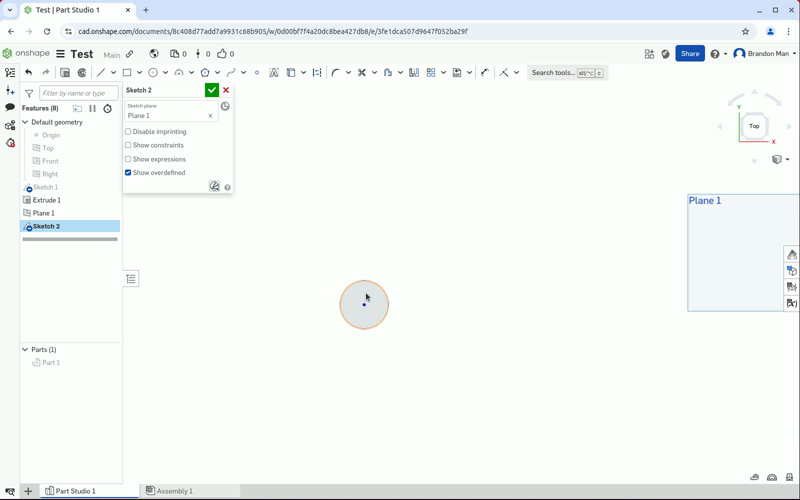
scroll(6)
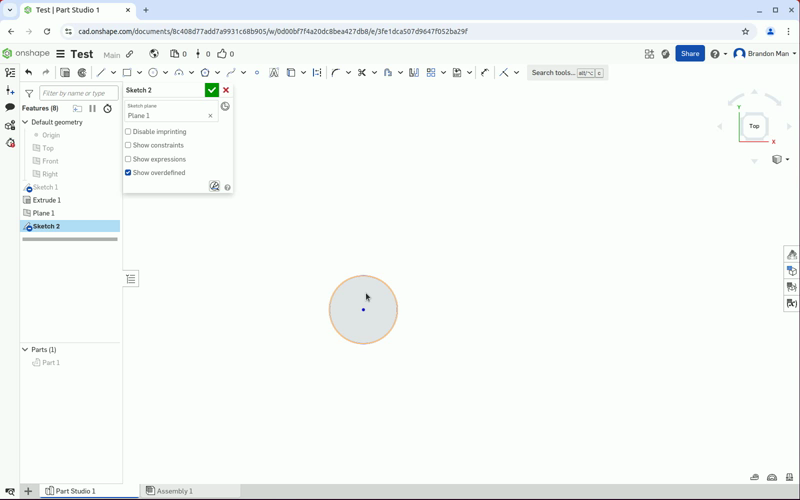
scroll(6)
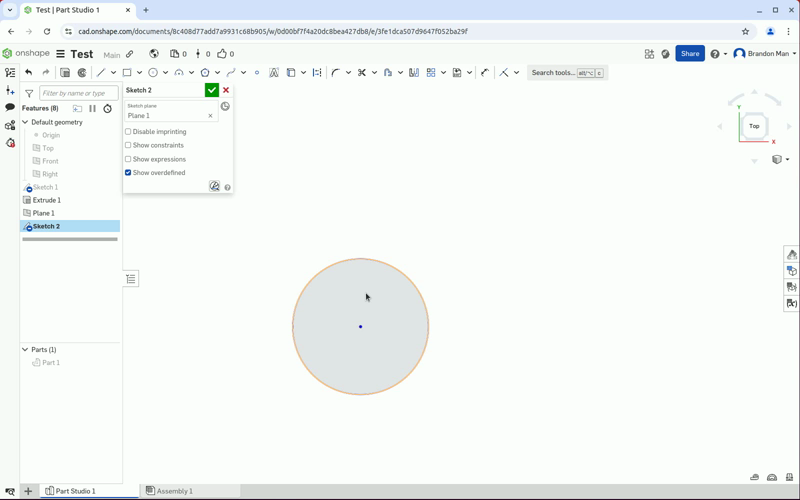
click(366, 292)
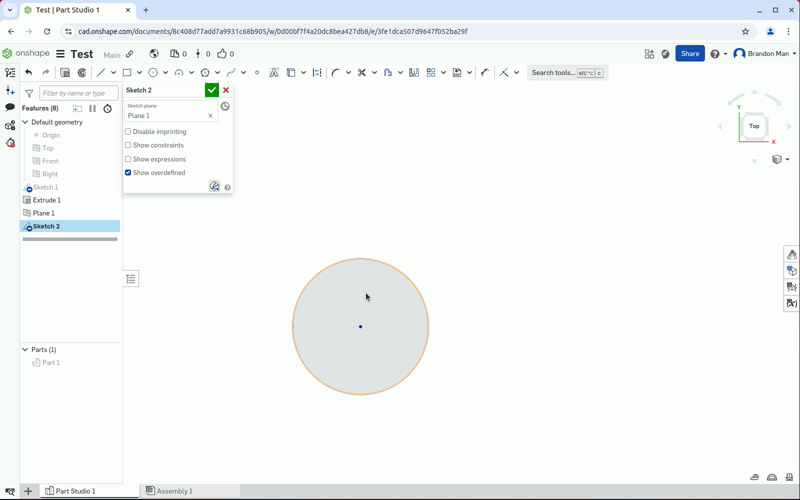
scroll(-6)
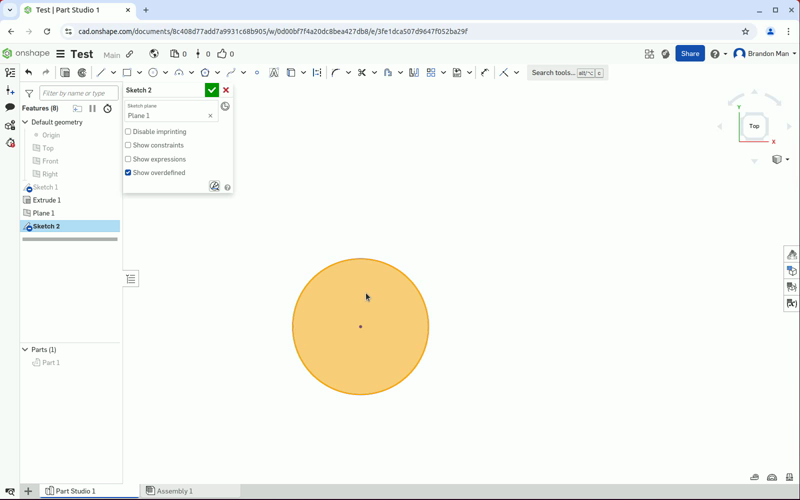
scroll(-6)
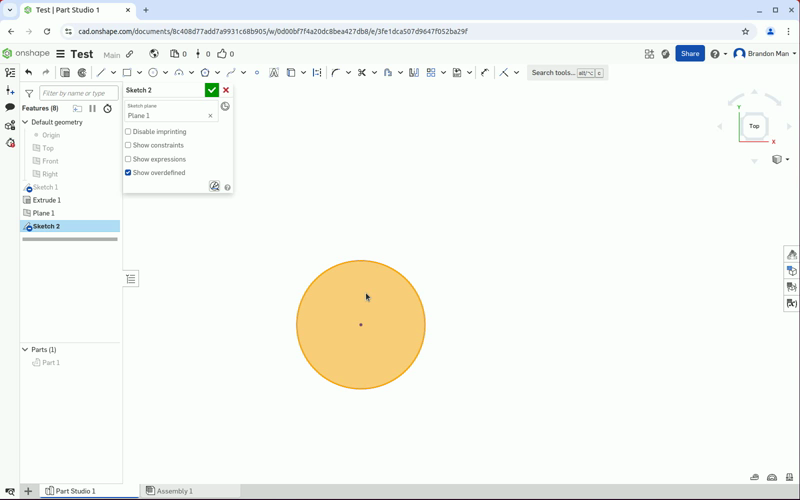
scroll(-6)
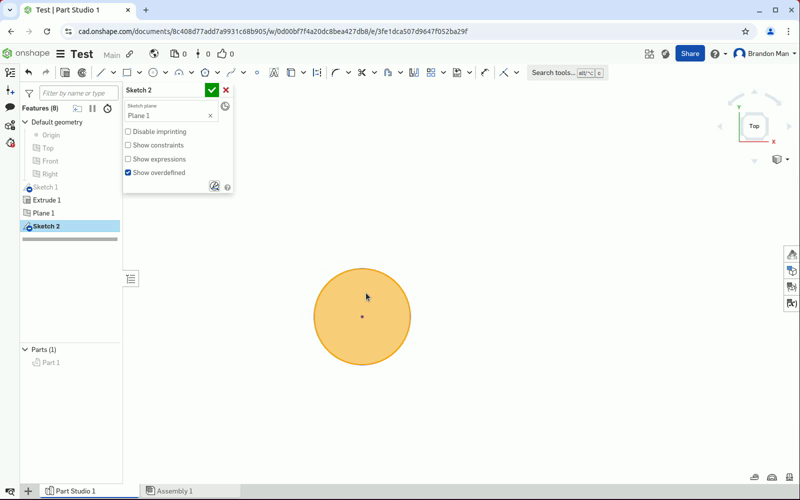
scroll(-6)
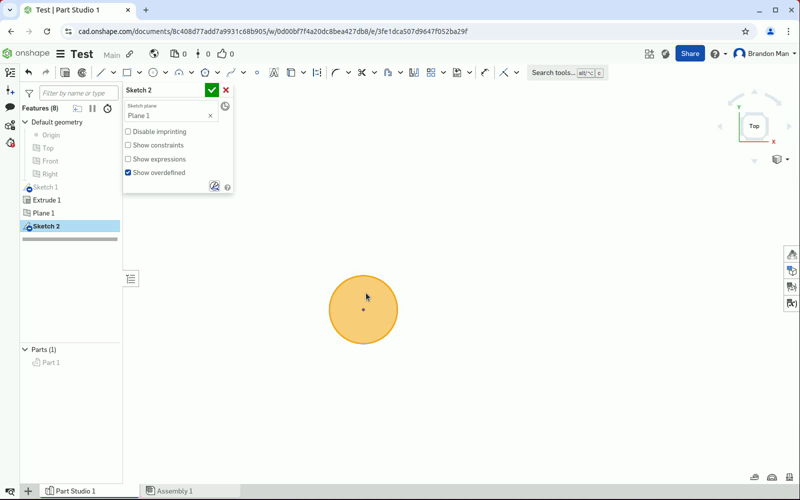
scroll(-6)
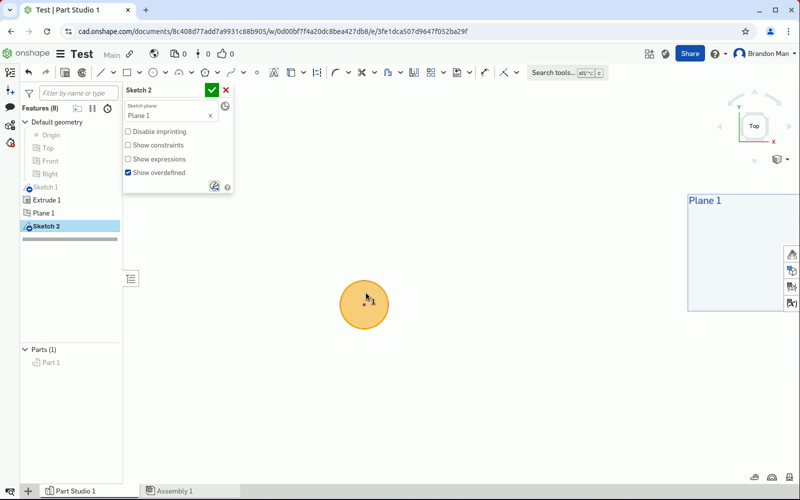
scroll(-6)
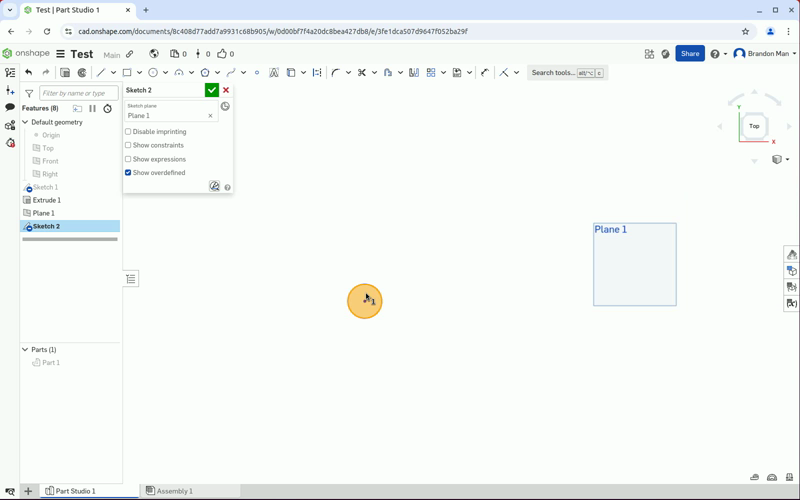
scroll(-6)
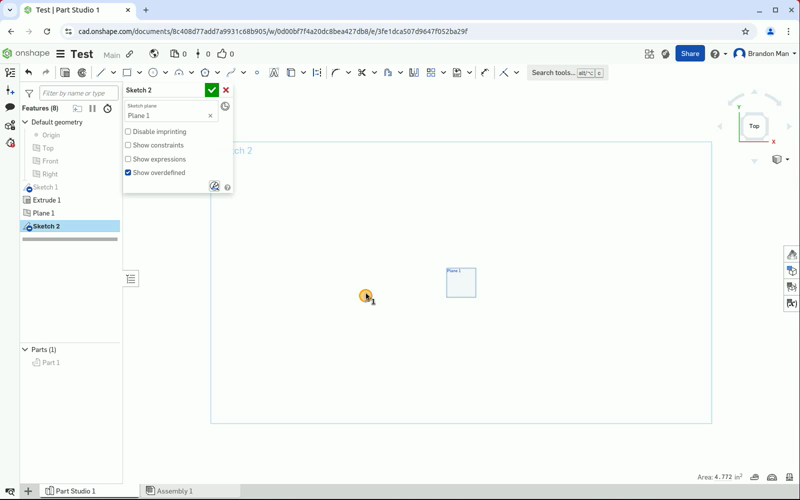
mouse_move(73, 352)
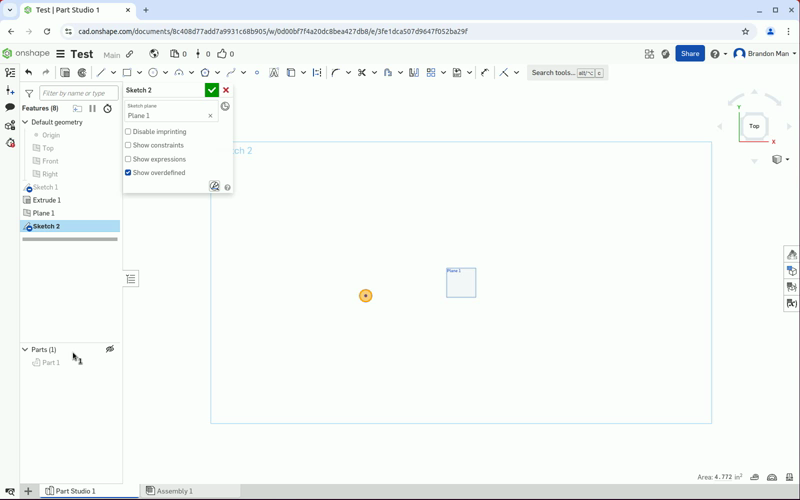
key(shift+y)
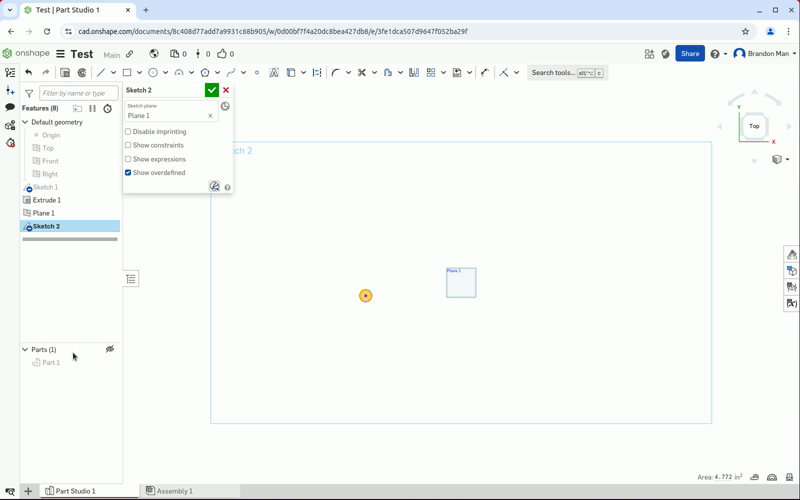
key(shift+e)
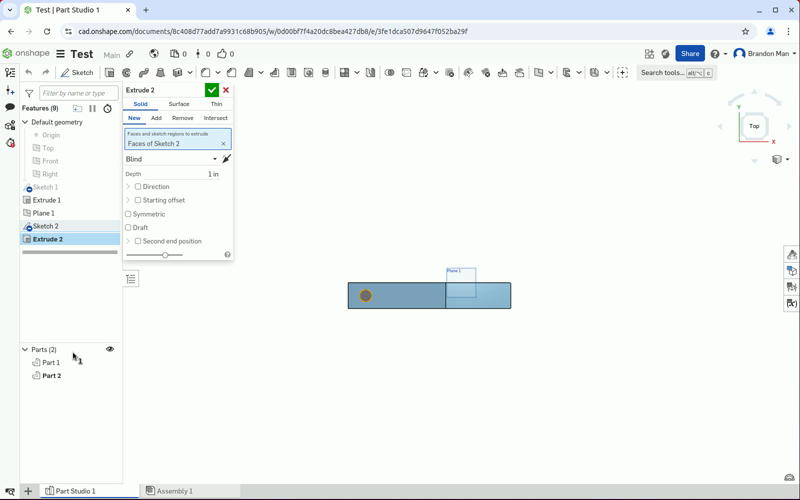
mouse_move(143, 106)
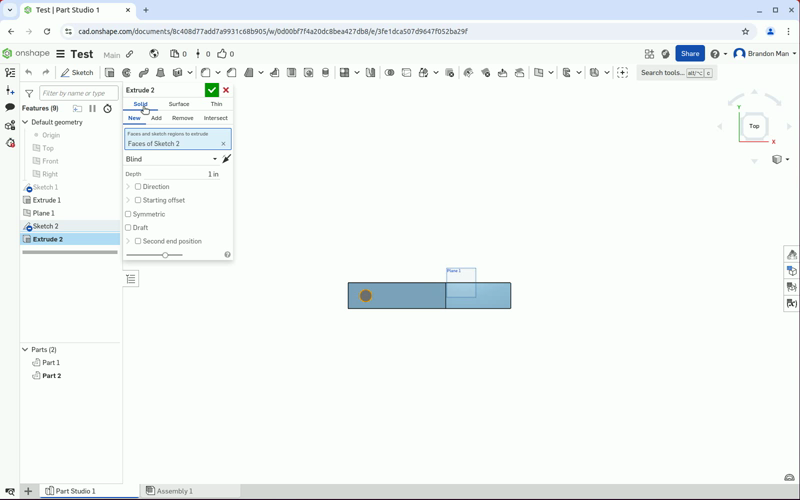
click(143, 106)
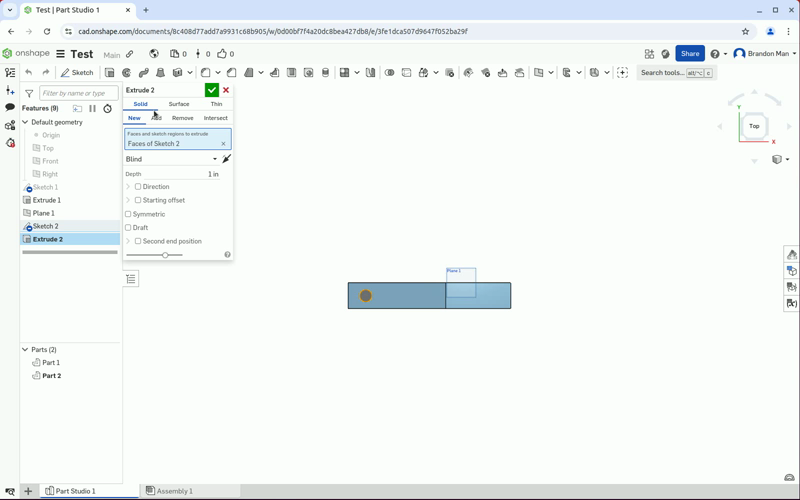
mouse_move(186, 120)
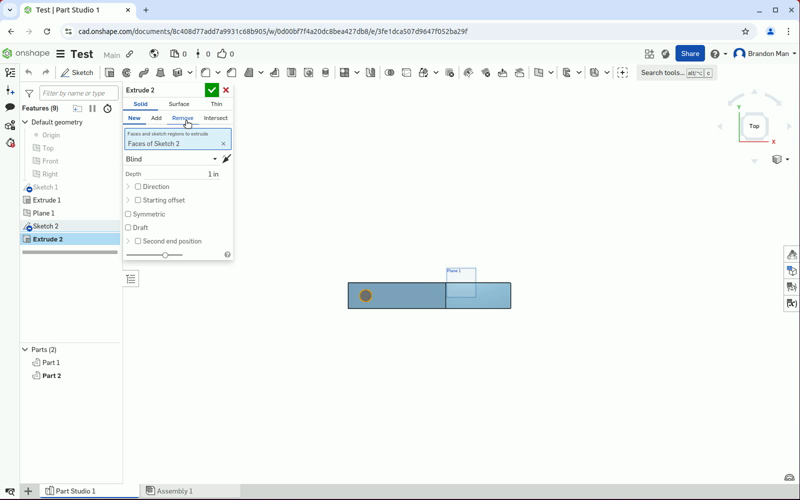
click(186, 120)
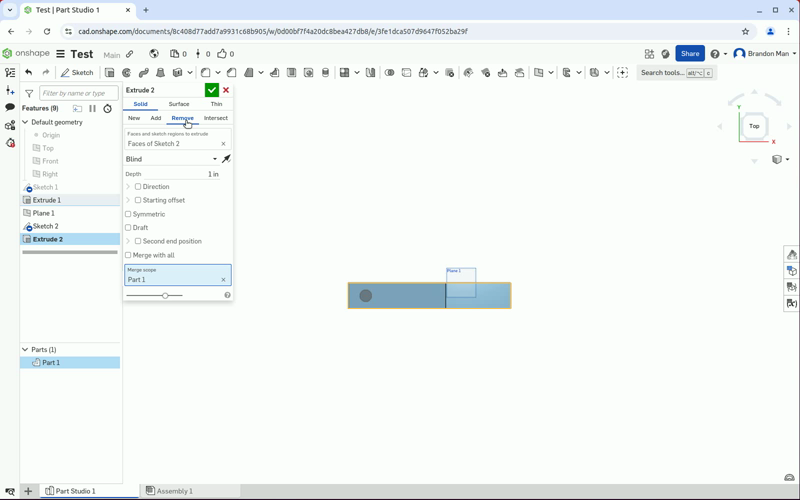
key(tab, 4)
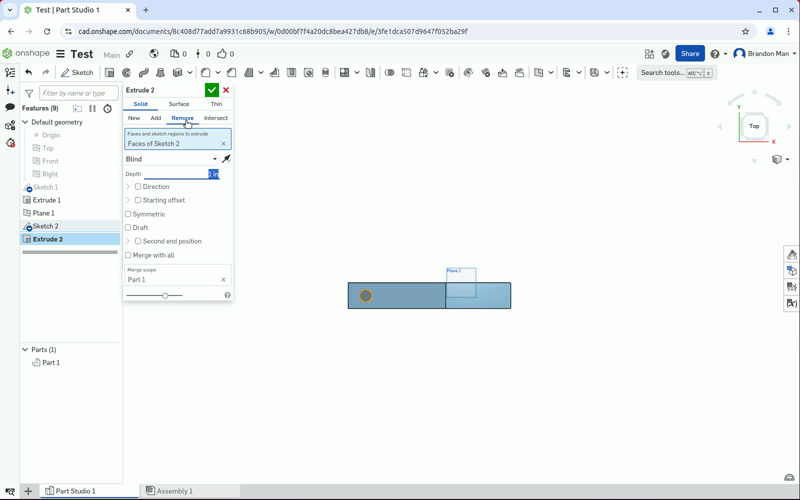
text(11.073)
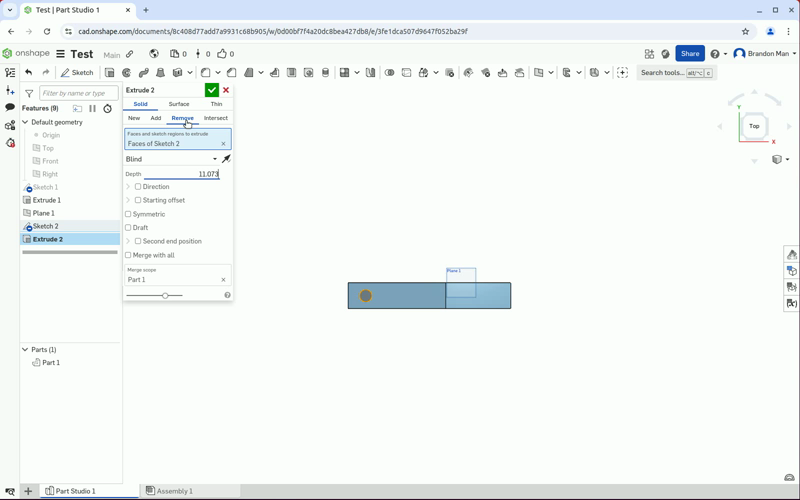
key(tab, 6)
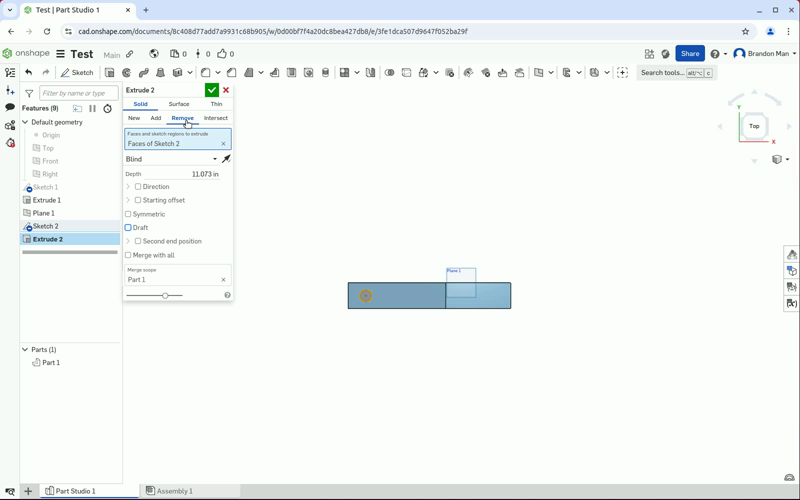
key(space)
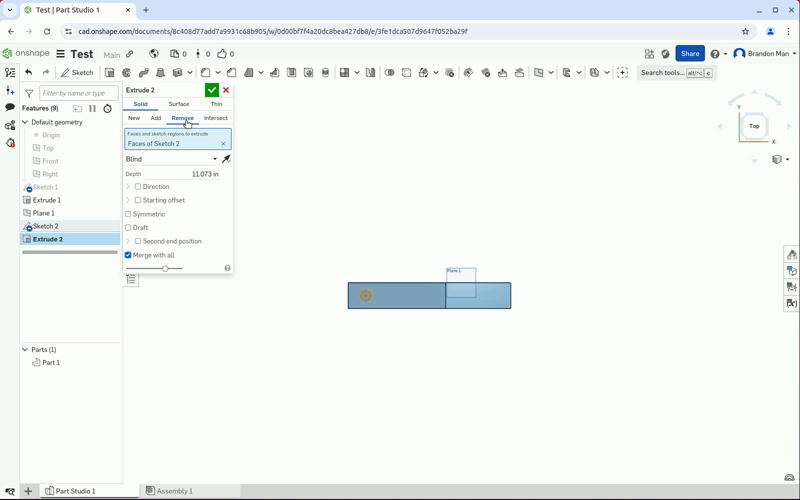
key(enter)
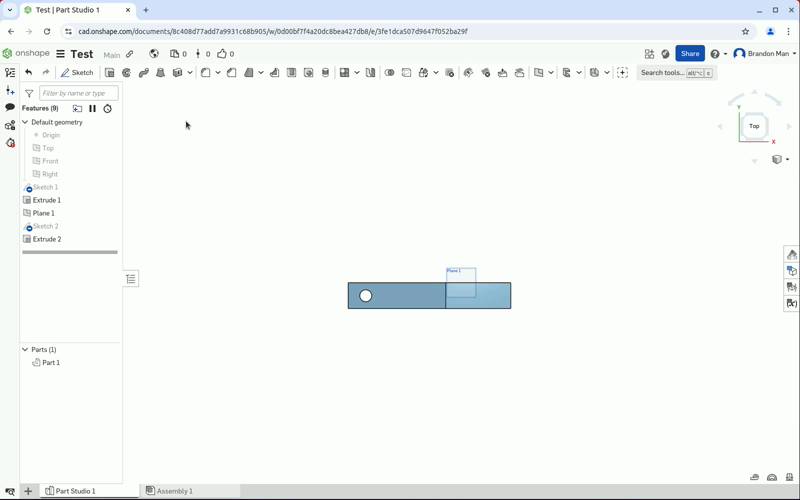
key(shift+h)
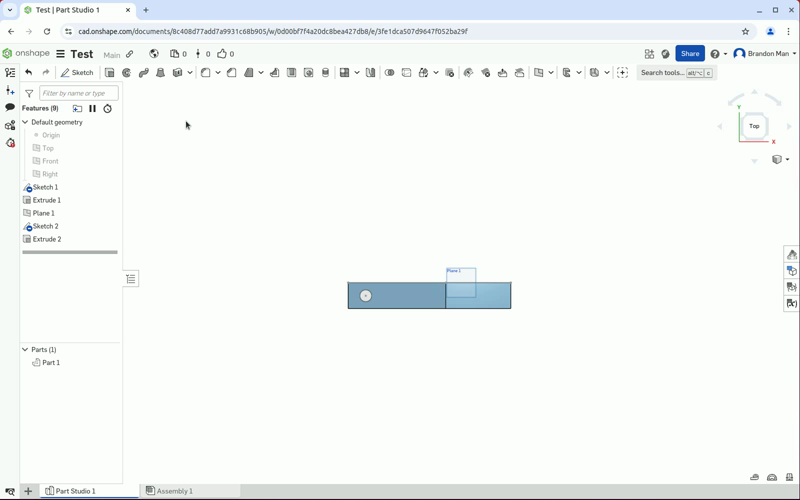
key(shift+h)
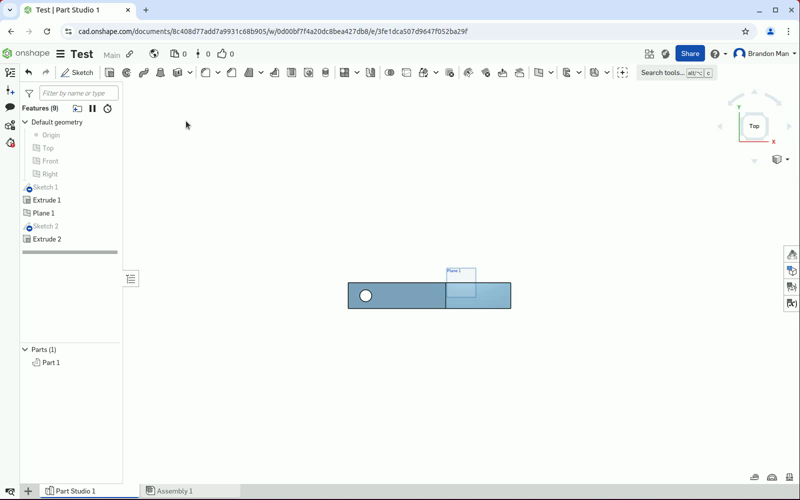
mouse_move(73, 189)
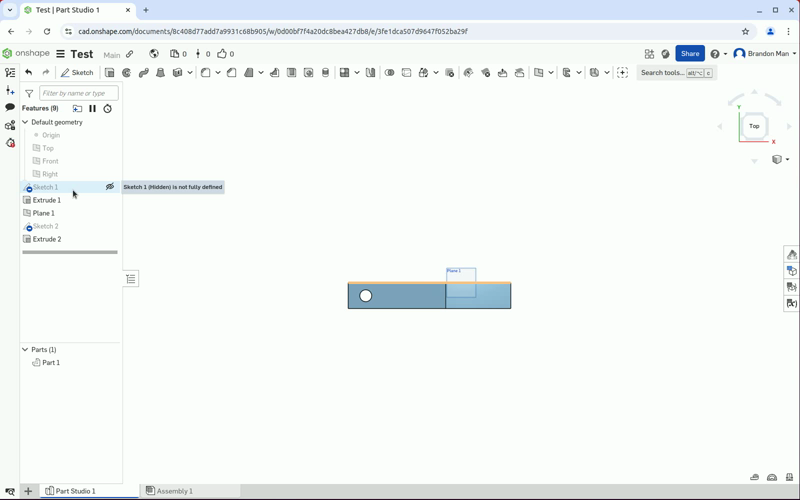
click(73, 189)
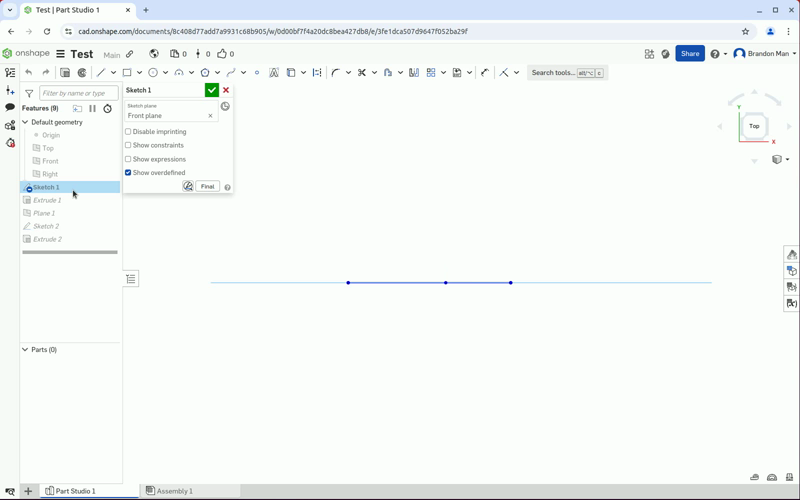
mouse_move(229, 92)
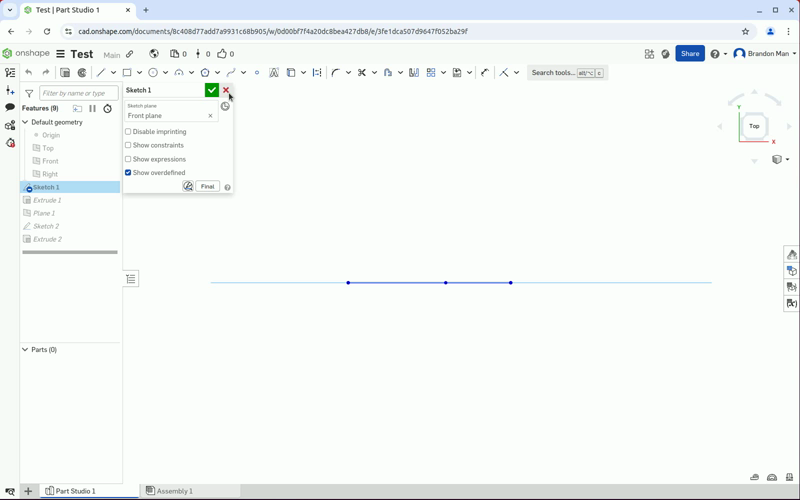
click(229, 92)
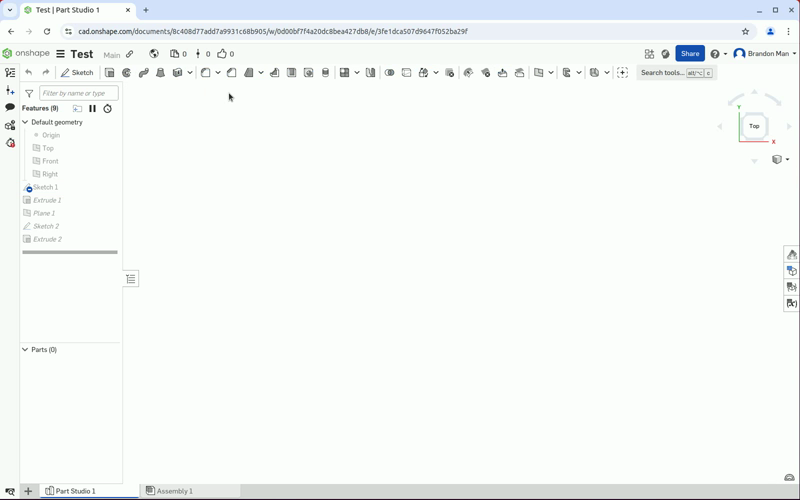
key(shift+s)
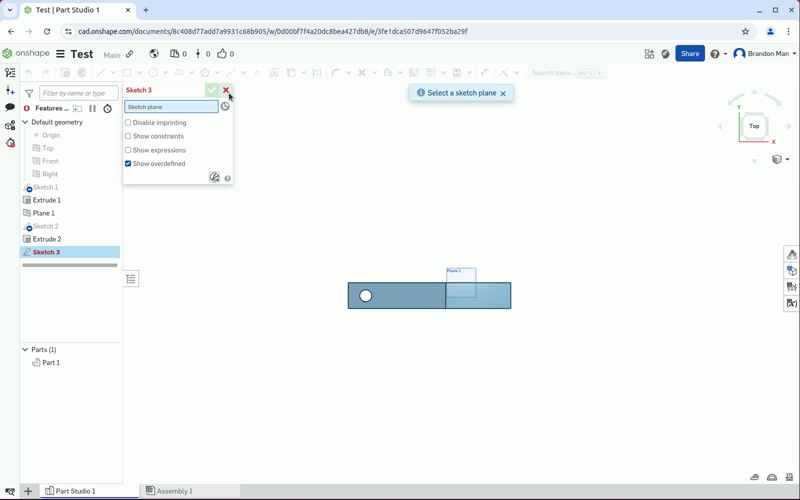
mouse_move(73, 215)
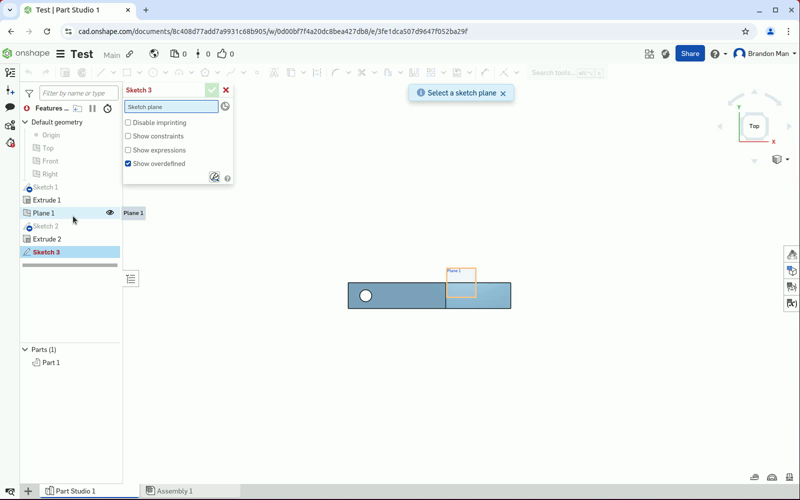
click(73, 215)
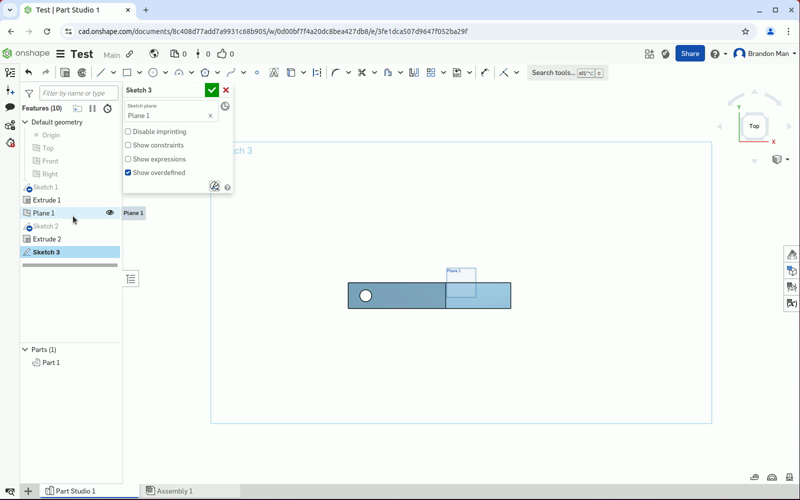
mouse_move(73, 352)
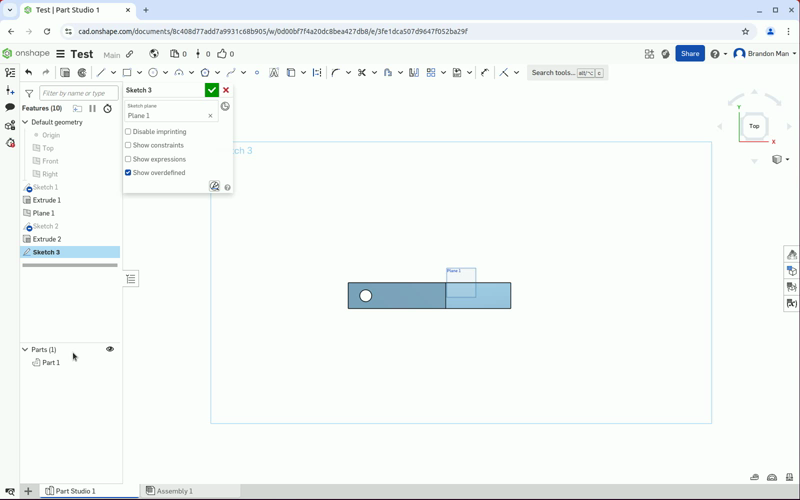
key(y)
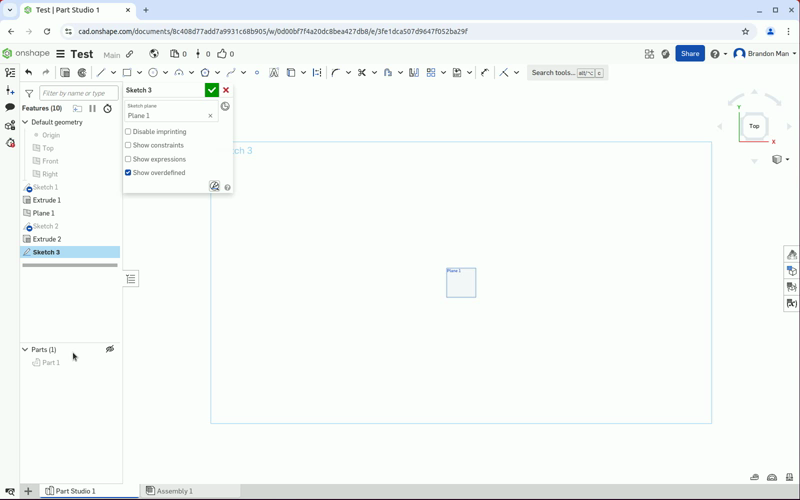
key(c)
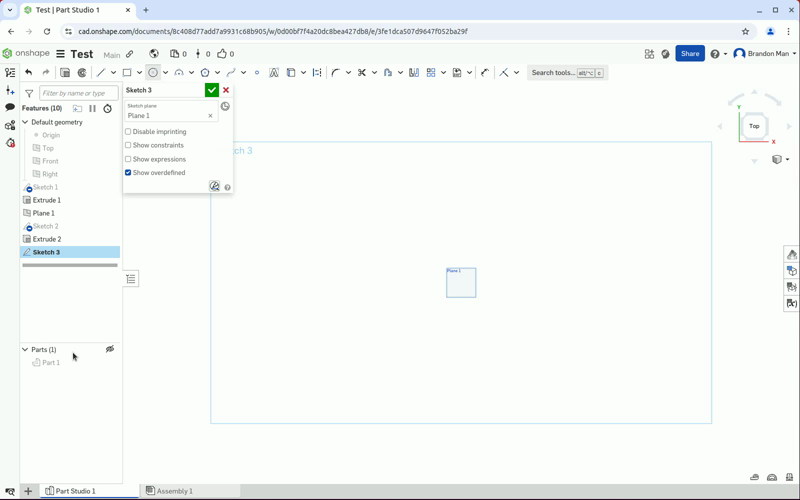
key_down(shift)
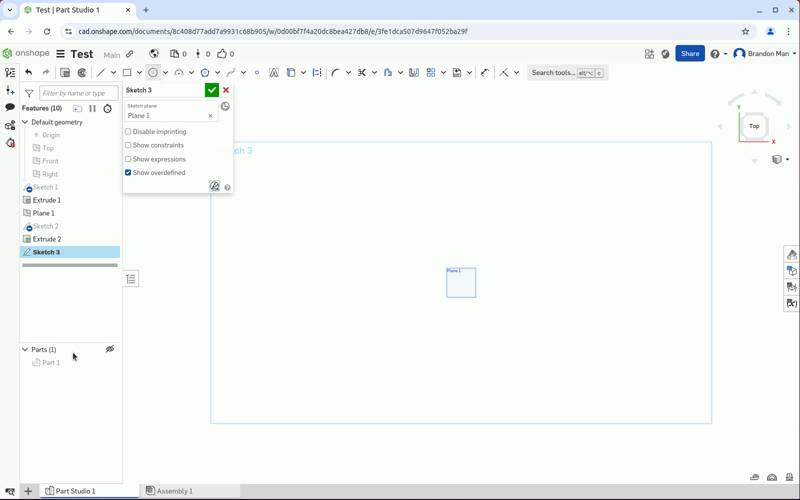
mouse_move(431, 295)
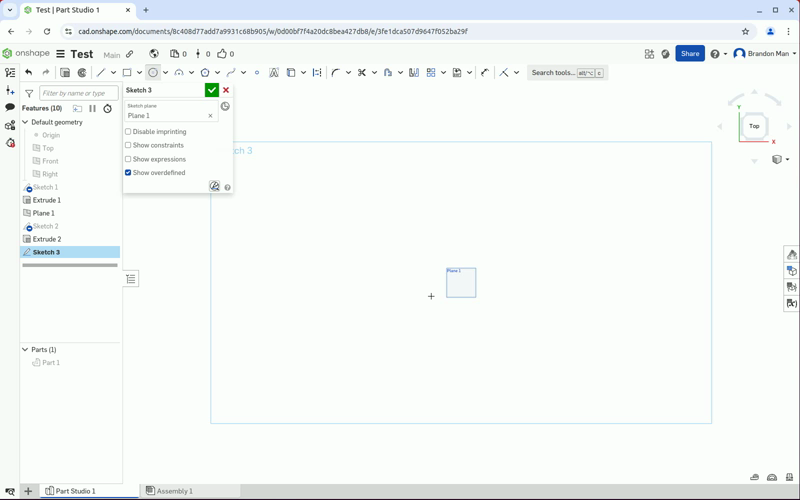
click(431, 295)
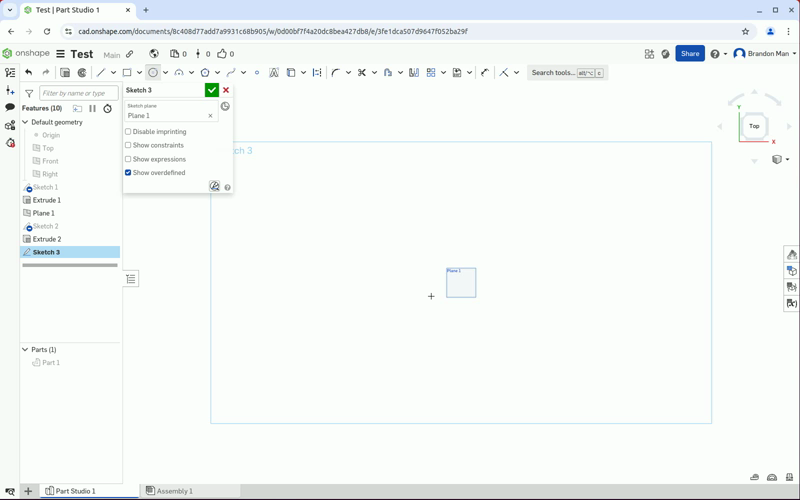
key_up(shift)
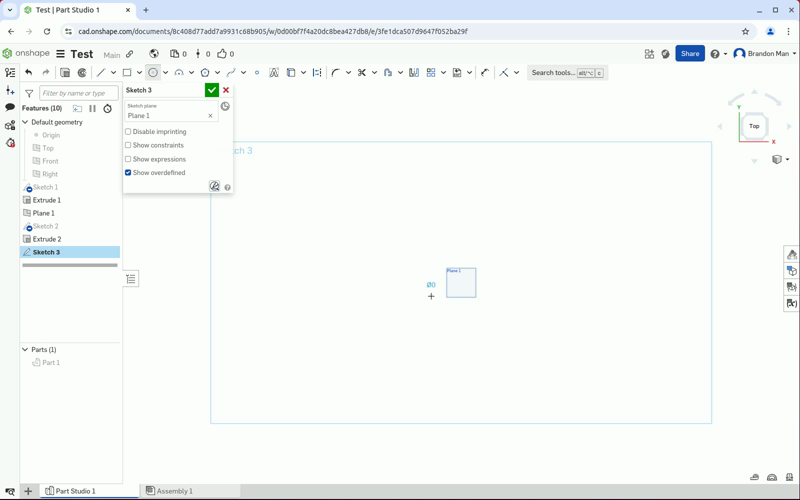
mouse_move(438, 295)
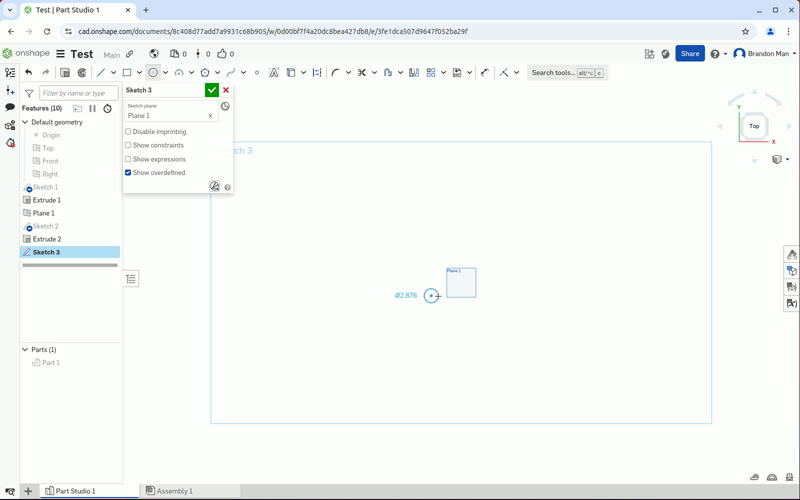
click(438, 295)
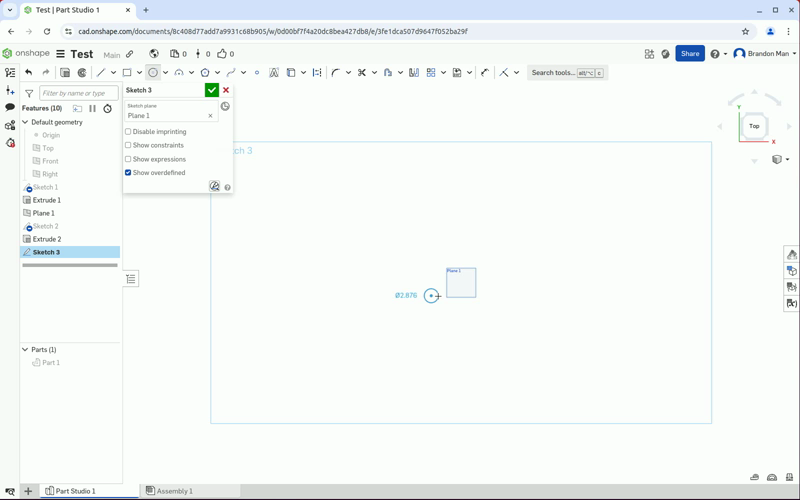
key(esc)
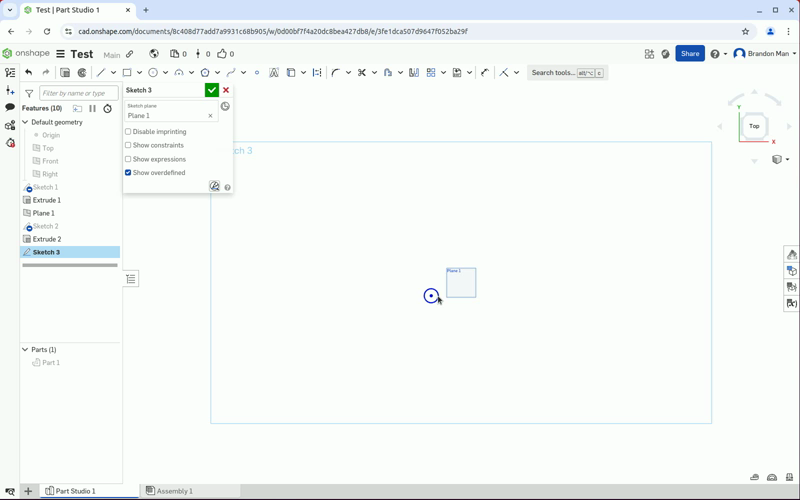
mouse_move(430, 291)
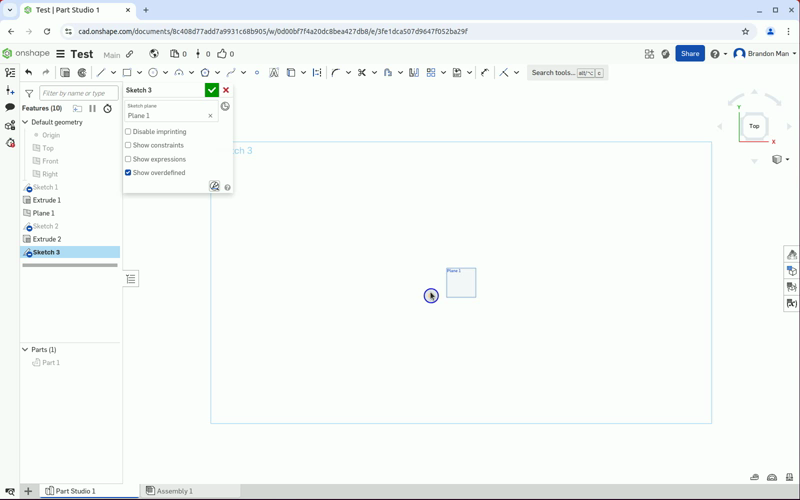
scroll(6)
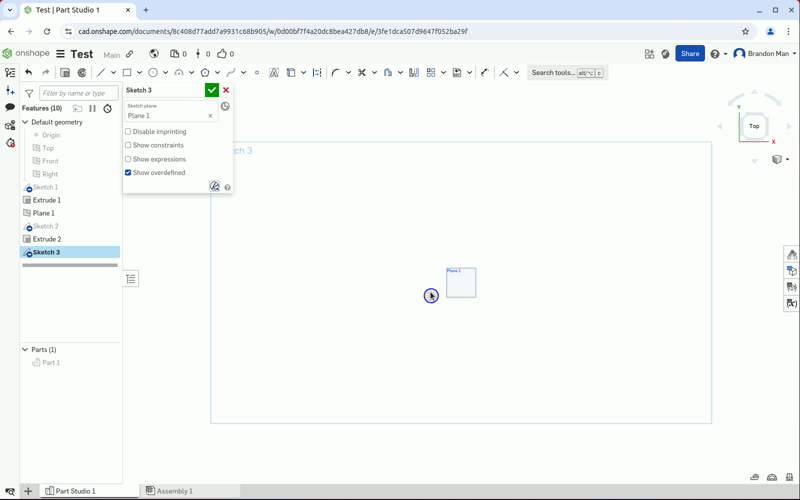
scroll(6)
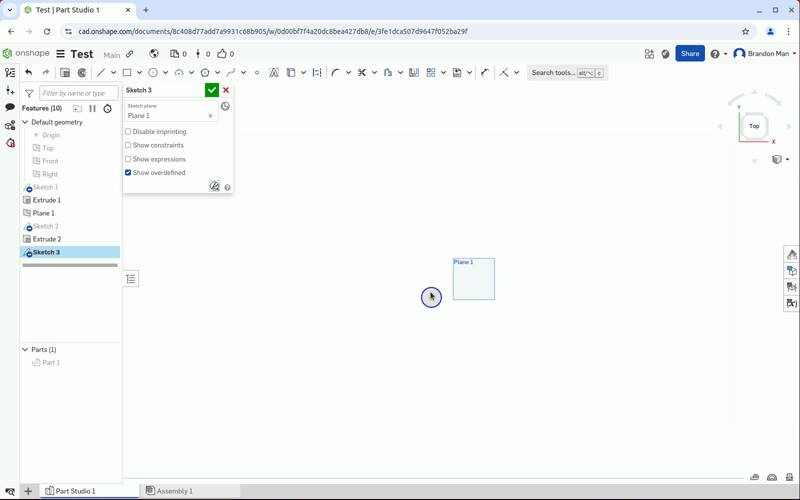
scroll(6)
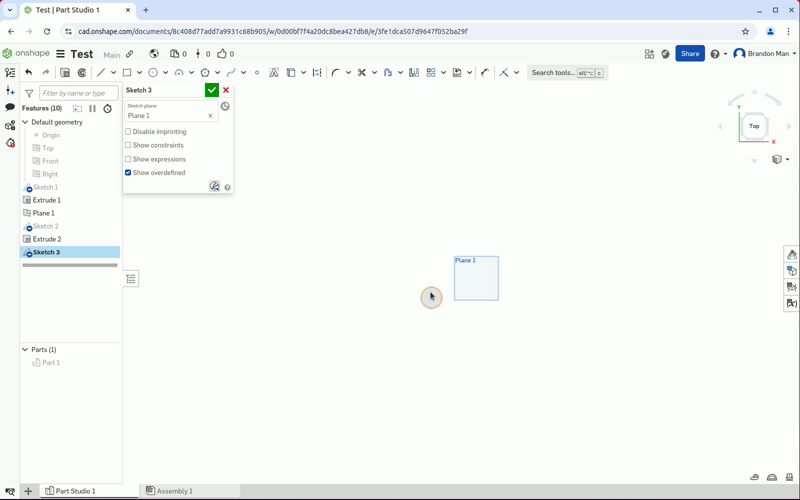
scroll(6)
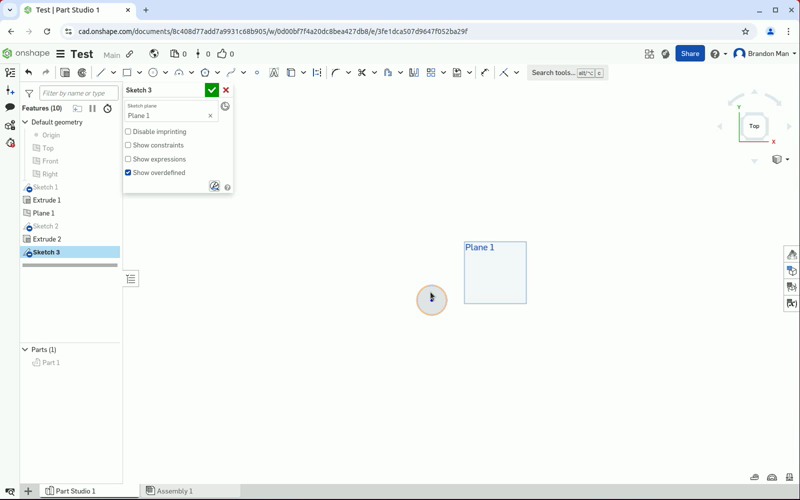
scroll(6)
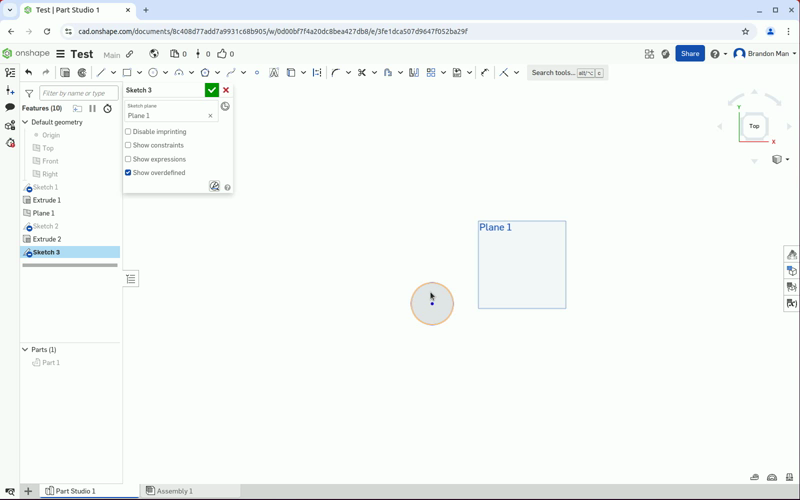
scroll(6)
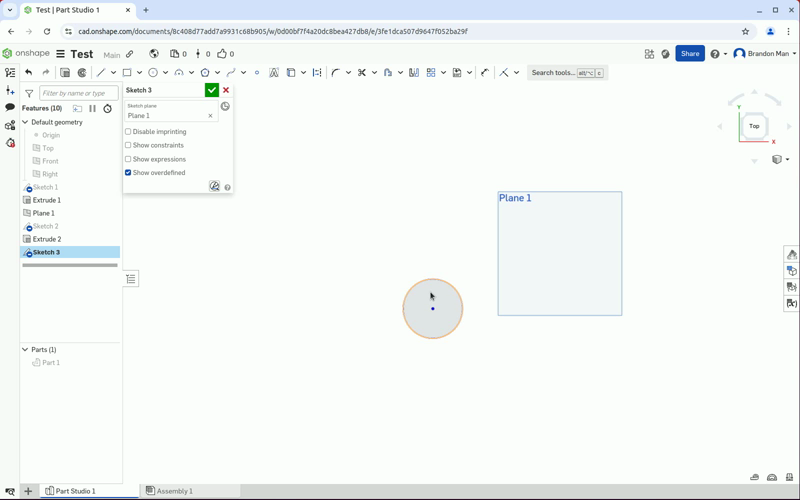
scroll(6)
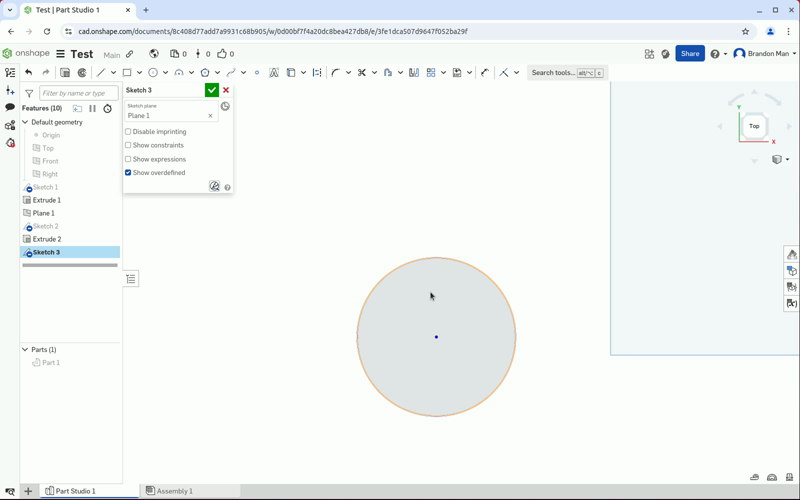
click(430, 291)
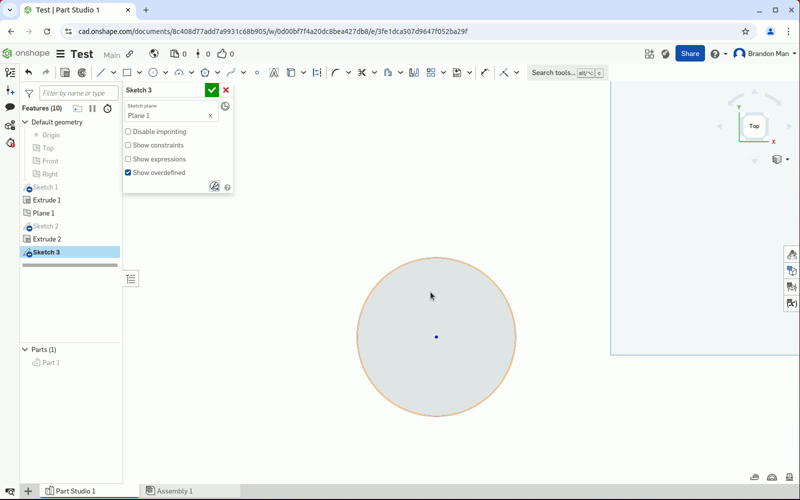
scroll(-6)
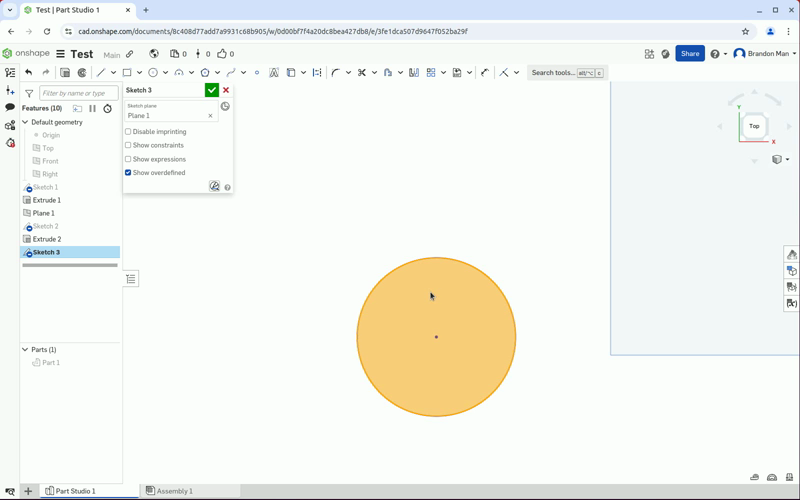
scroll(-6)
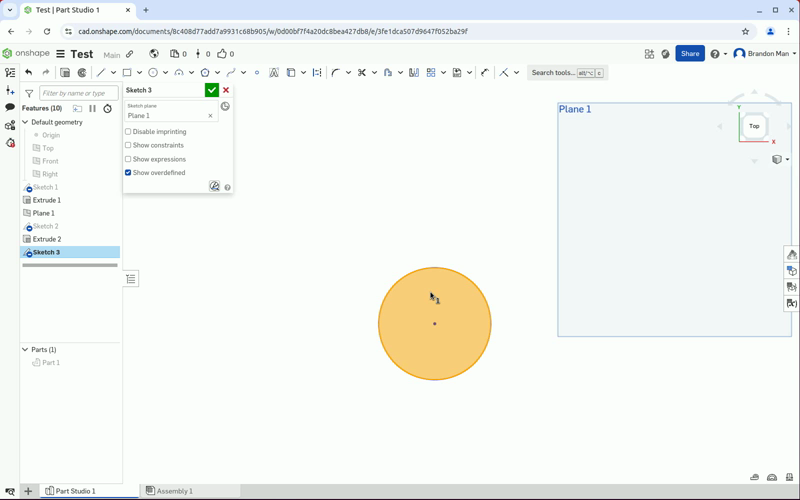
scroll(-6)
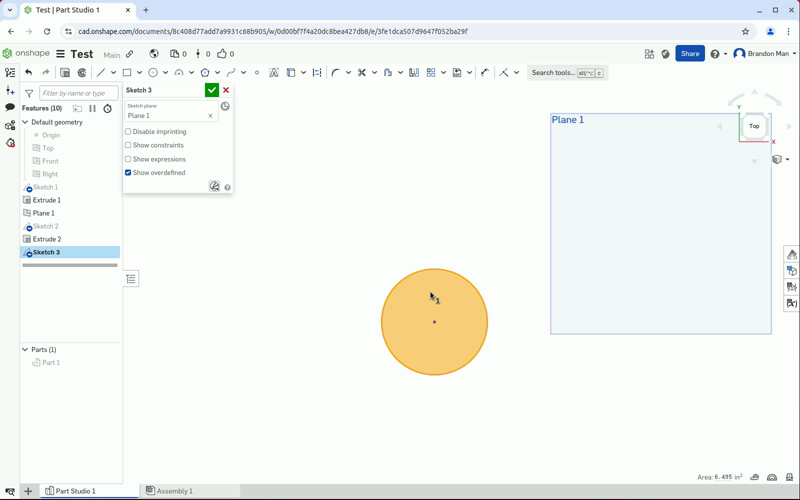
scroll(-6)
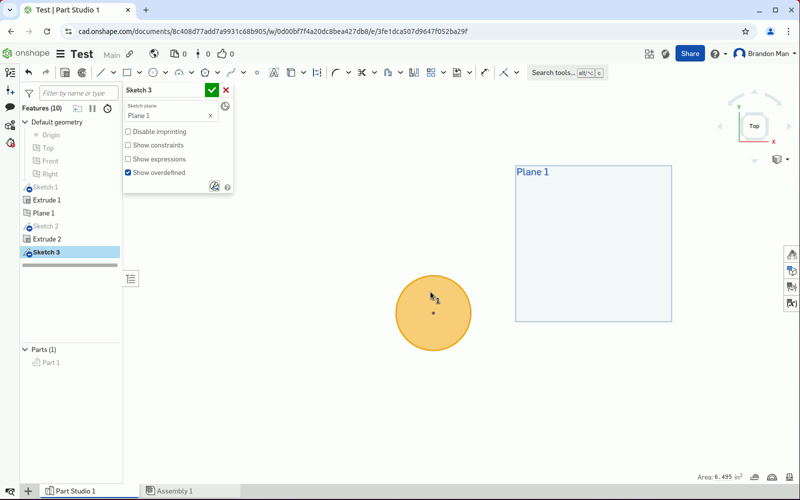
scroll(-6)
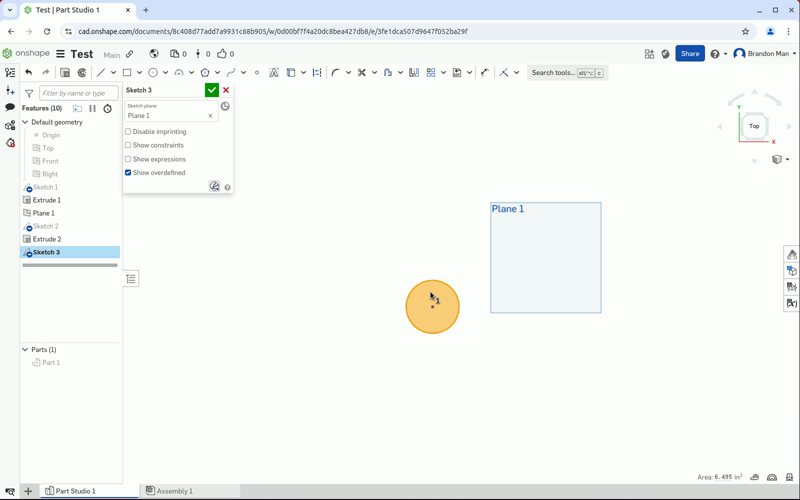
scroll(-6)
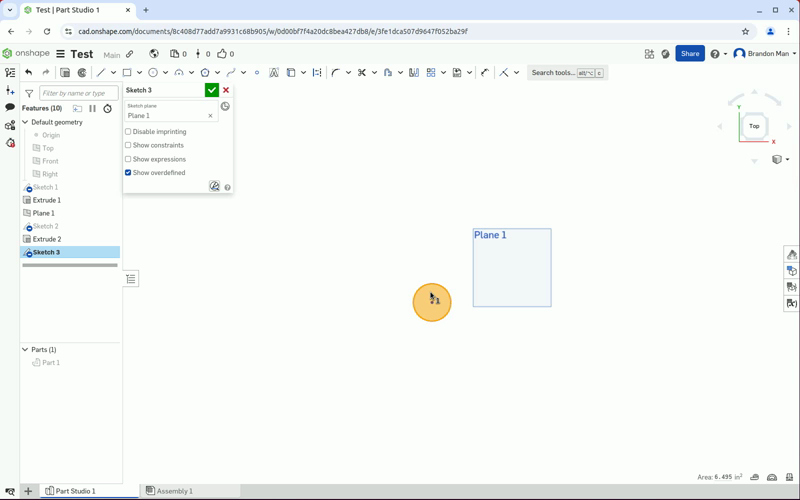
scroll(-6)
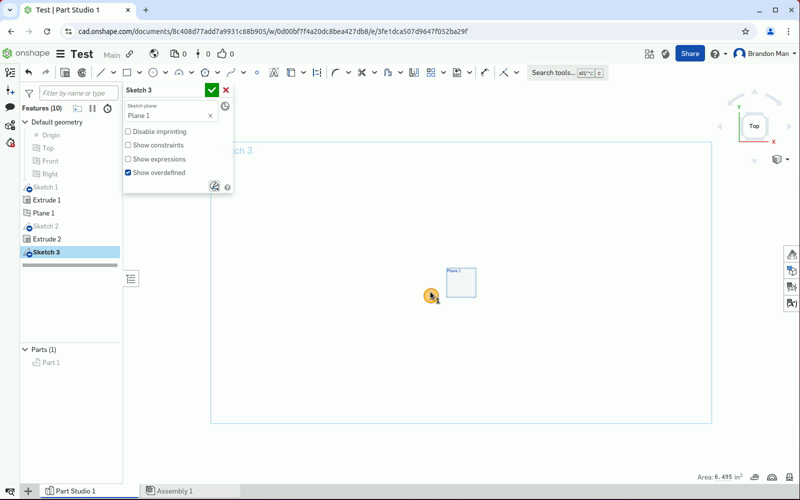
mouse_move(73, 352)
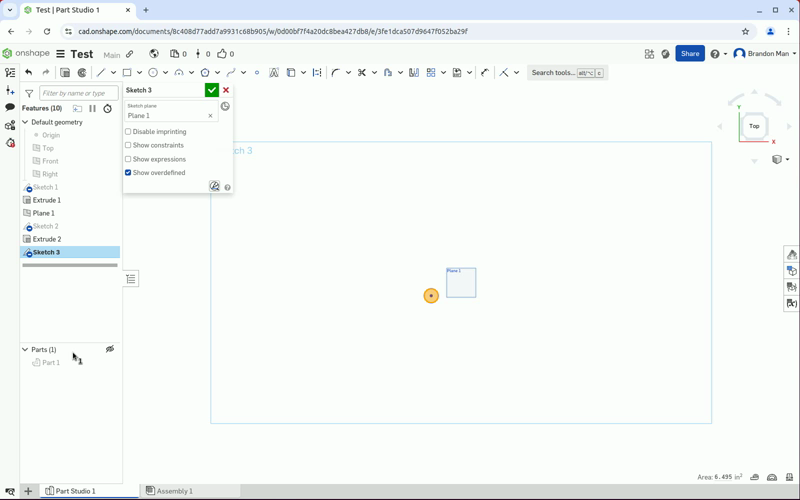
key(shift+y)
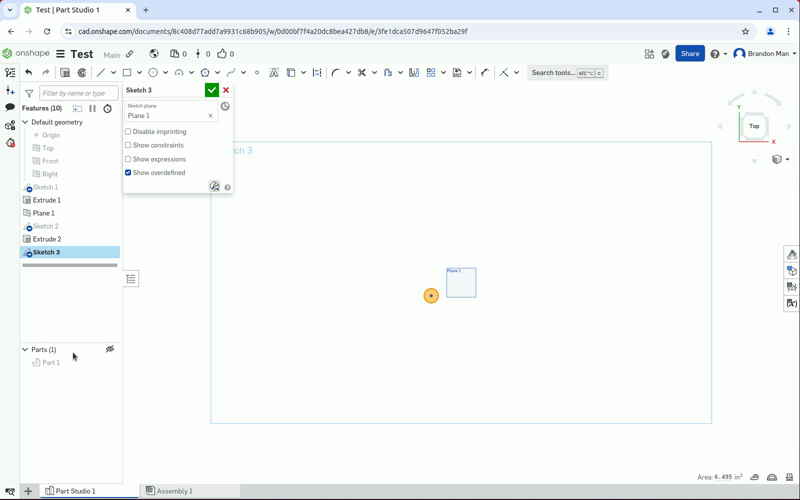
key(shift+e)
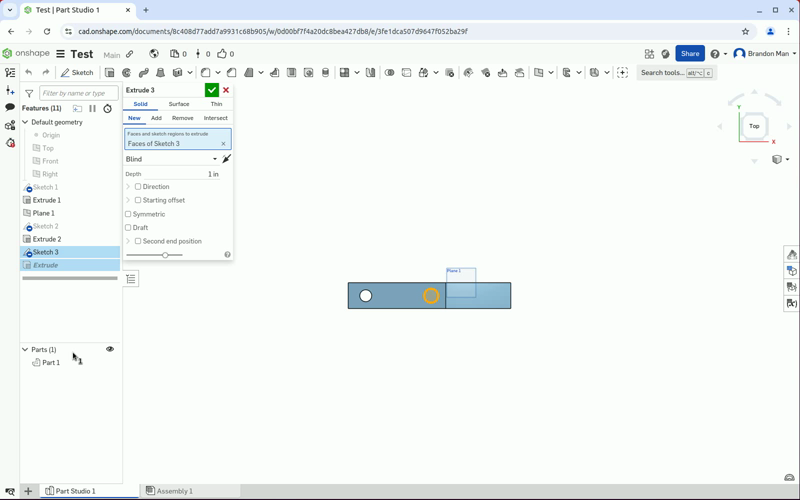
mouse_move(143, 106)
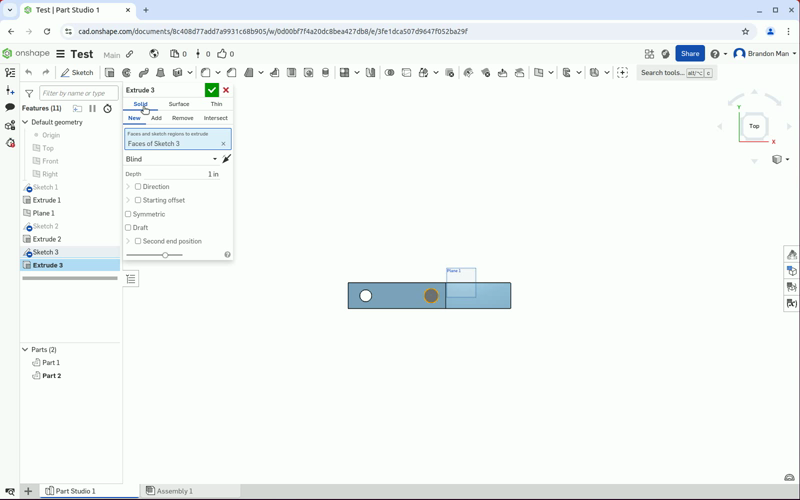
click(143, 106)
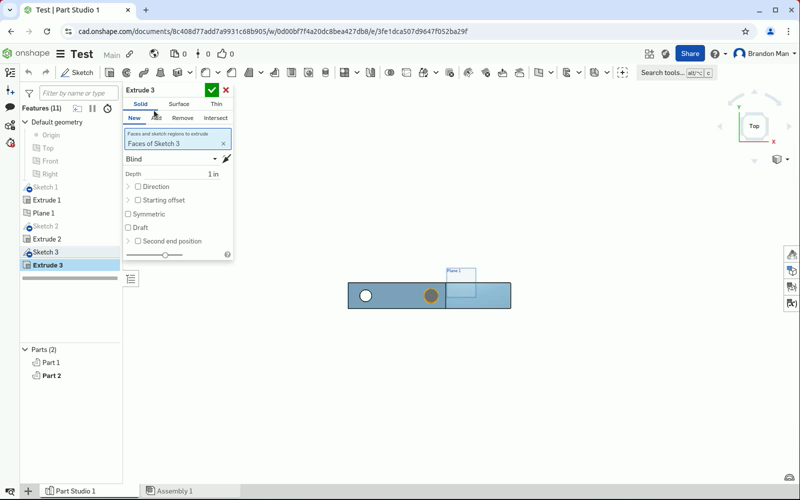
mouse_move(186, 120)
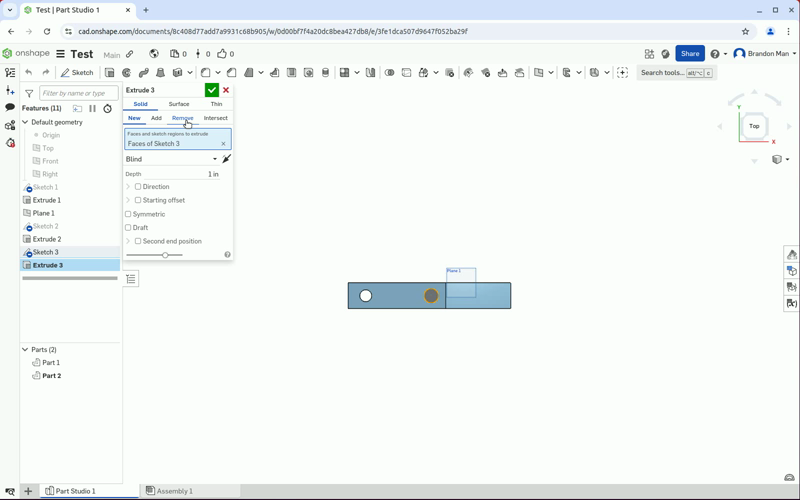
click(186, 120)
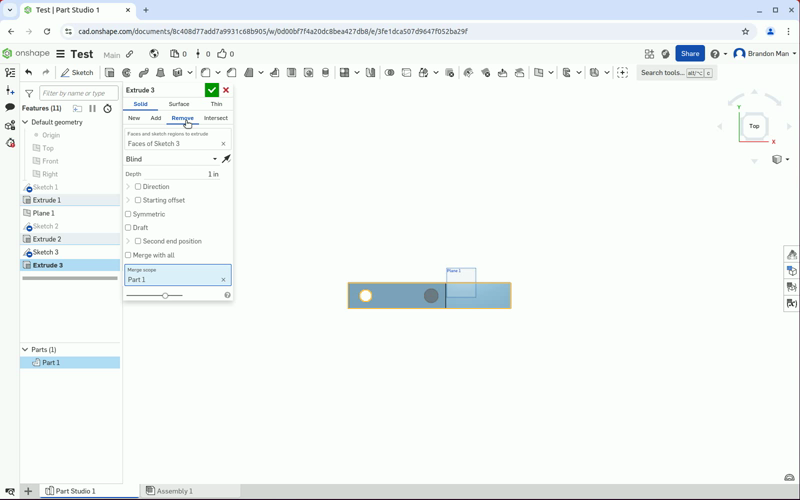
key(tab, 4)
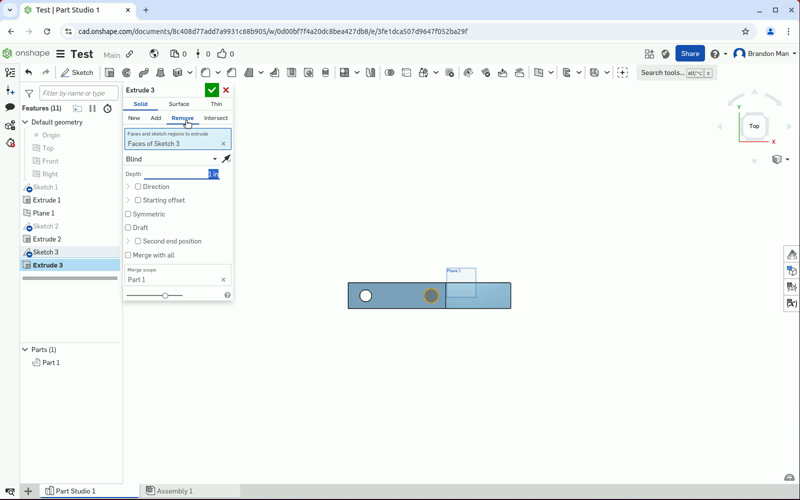
text(11.073)
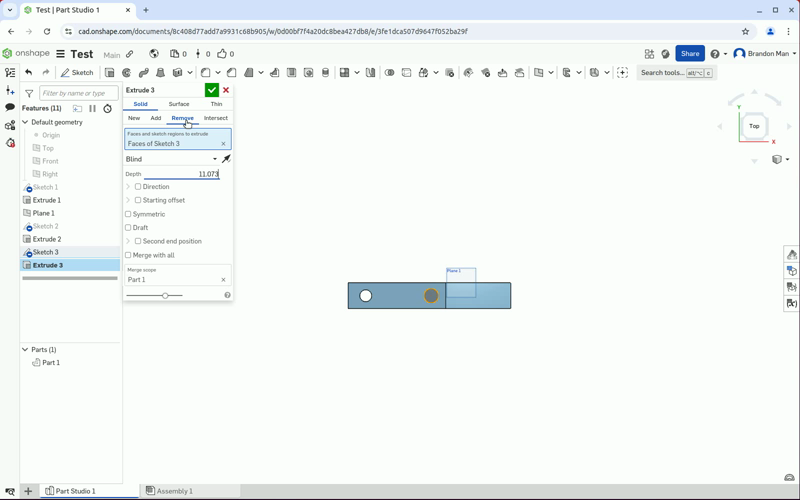
key(tab, 6)
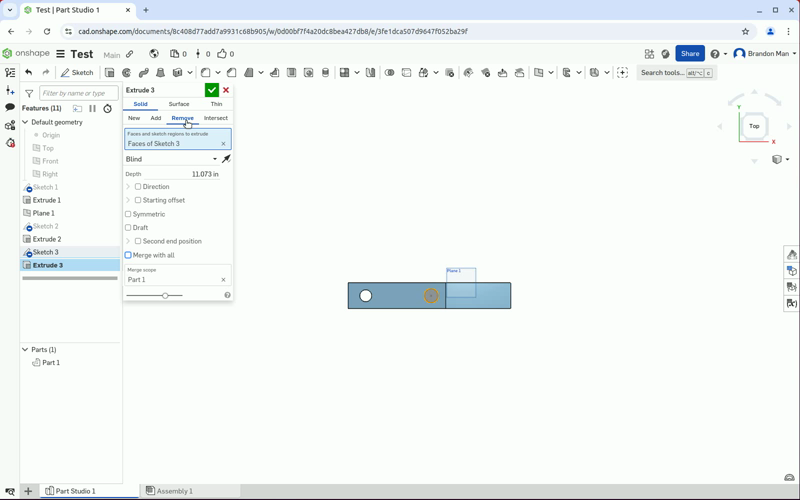
key(space)
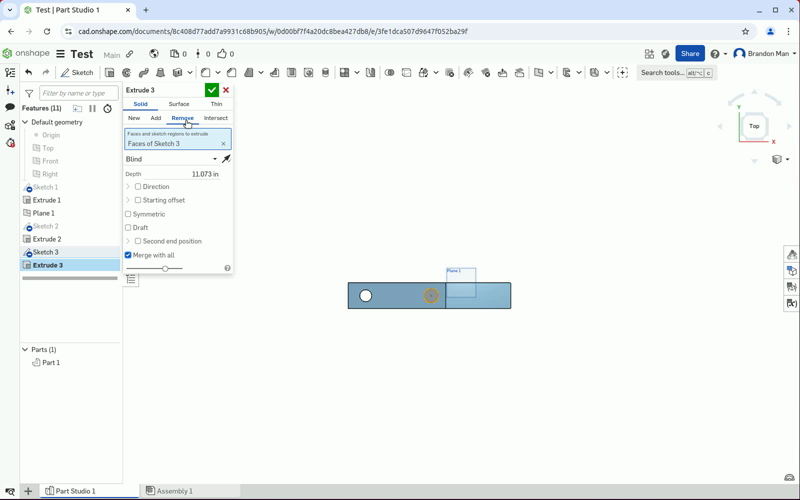
key(enter)
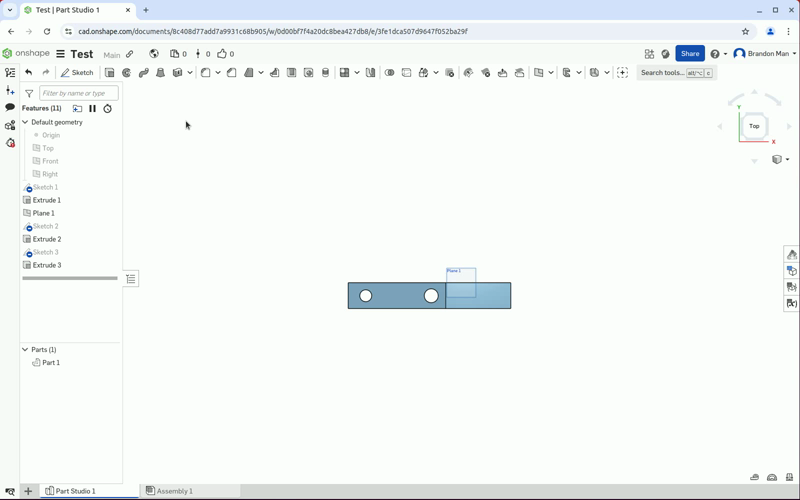
key(shift+h)
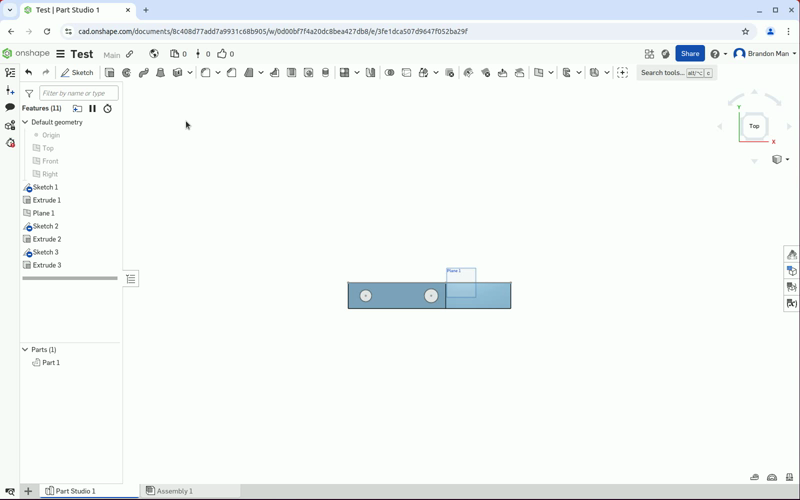
key(shift+h)
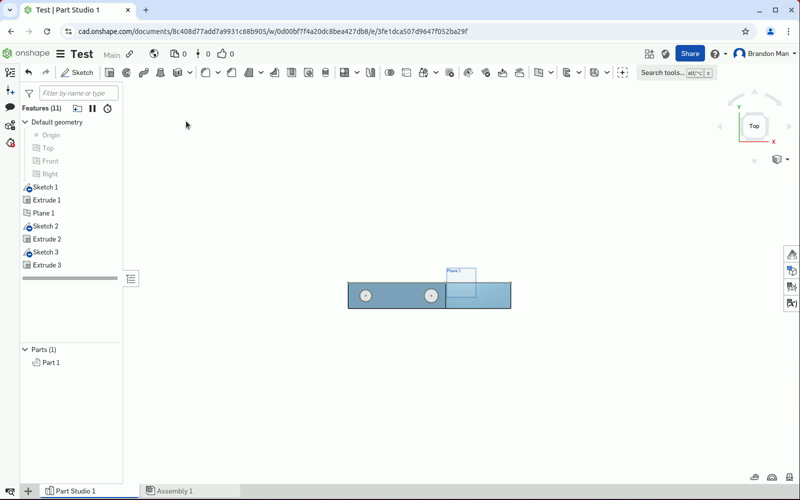
key(shift+7)
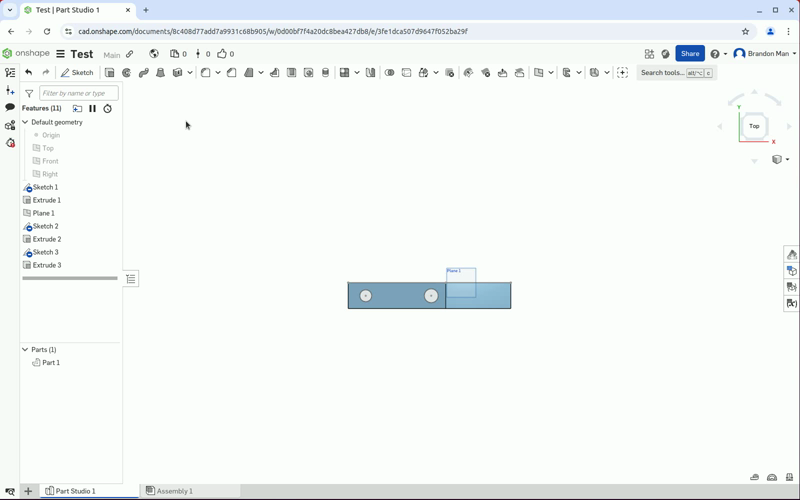
key(up, 3)
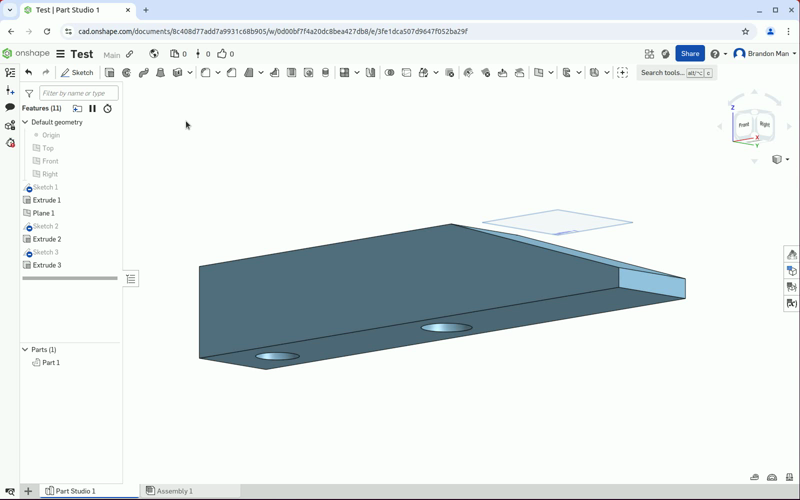
key(left, 3)
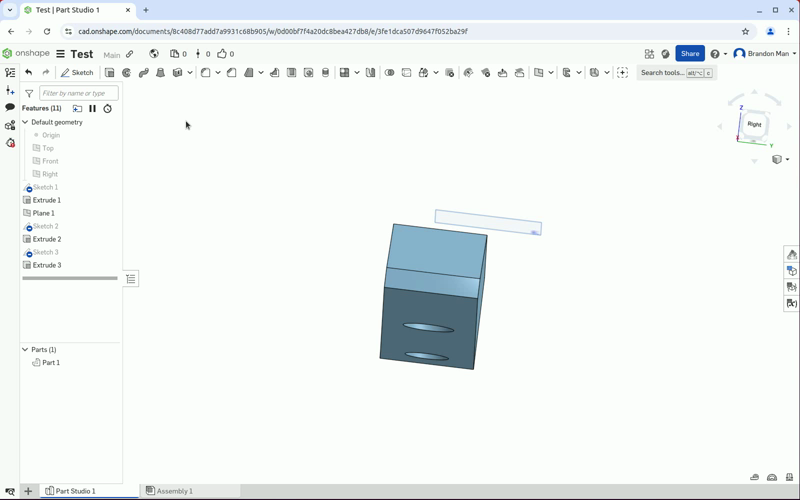
key(right, 3)
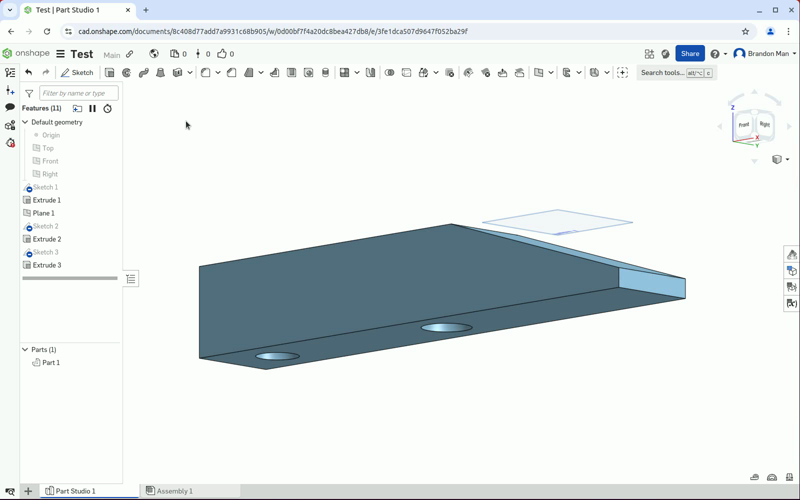
key(down, 3)
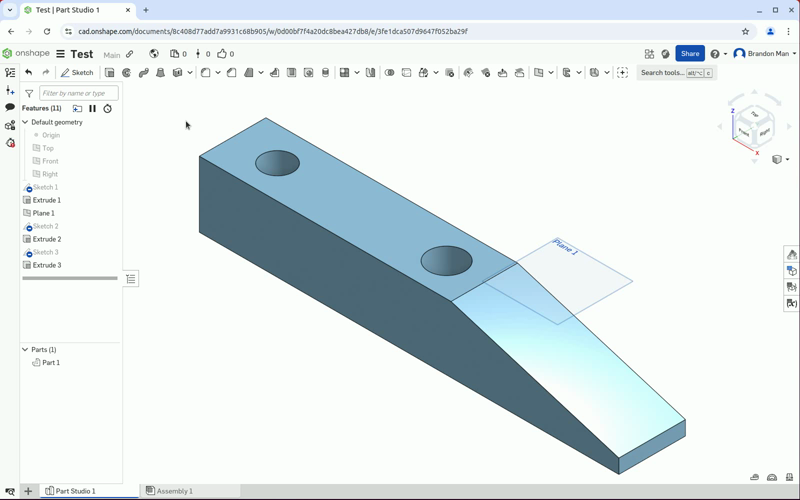
mouse_move(73, 189)
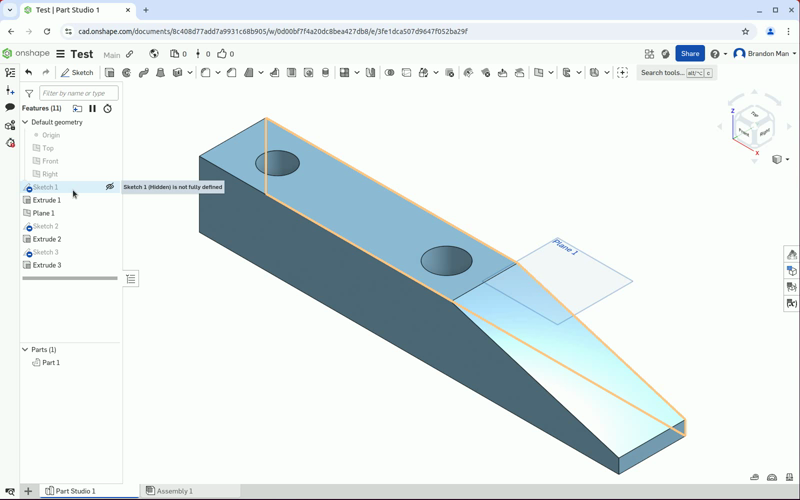
click(73, 189)